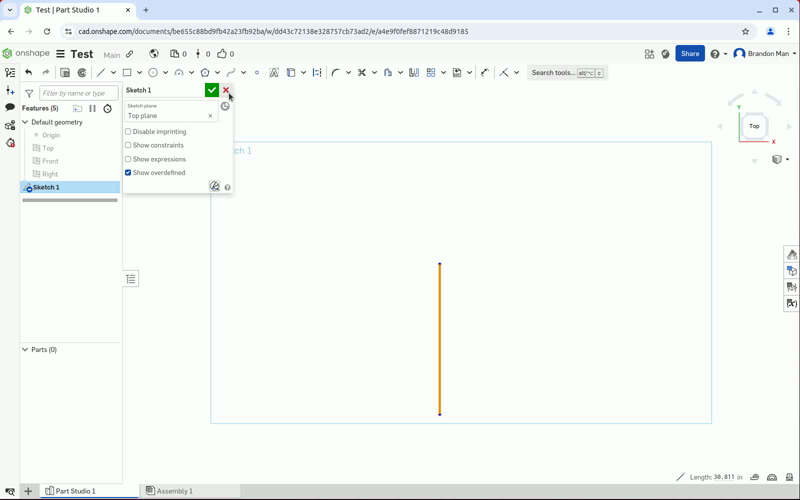
key(shift+h)
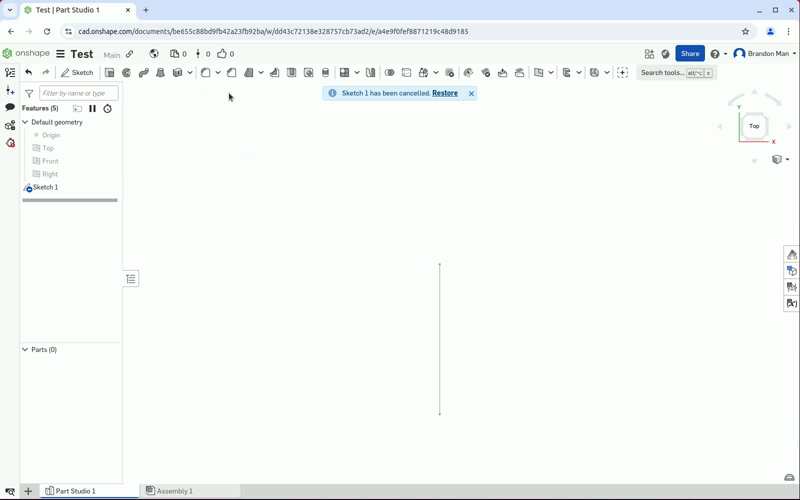
key(shift+s)
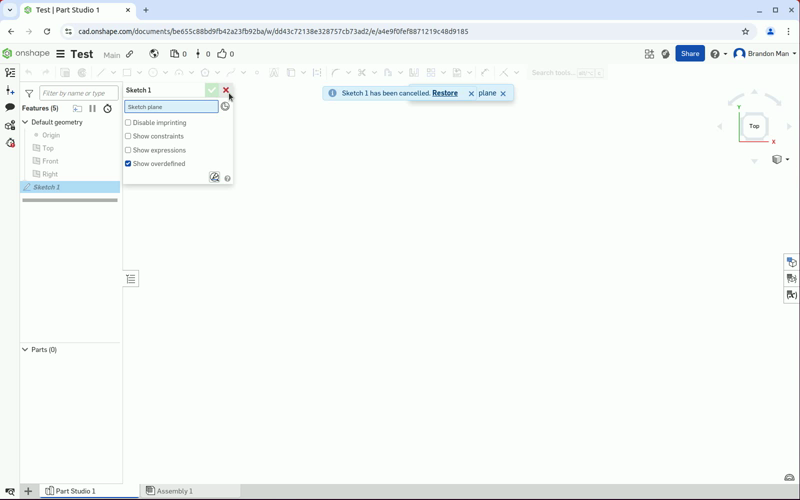
mouse_move(73, 150)
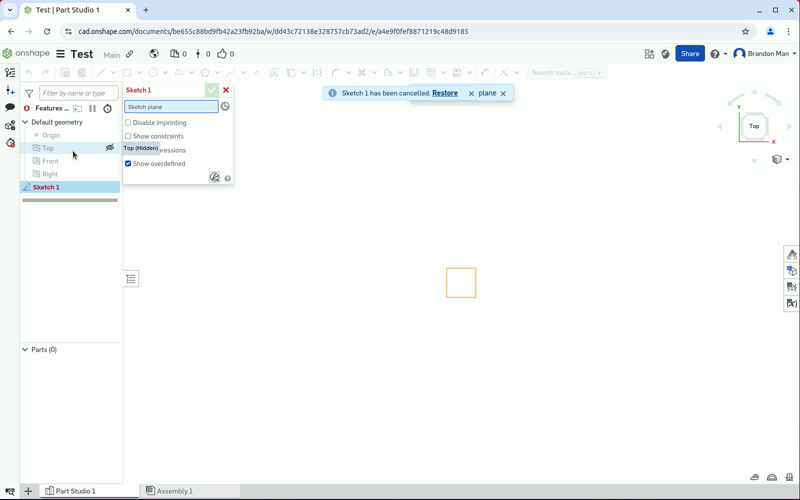
click(73, 150)
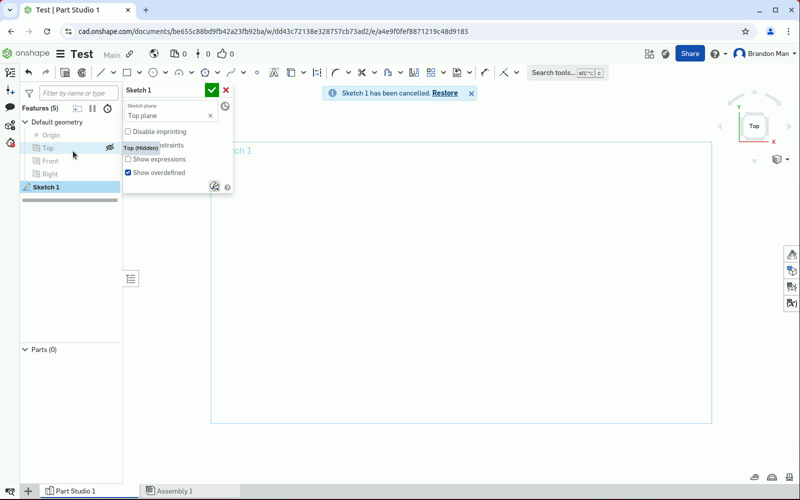
mouse_move(73, 352)
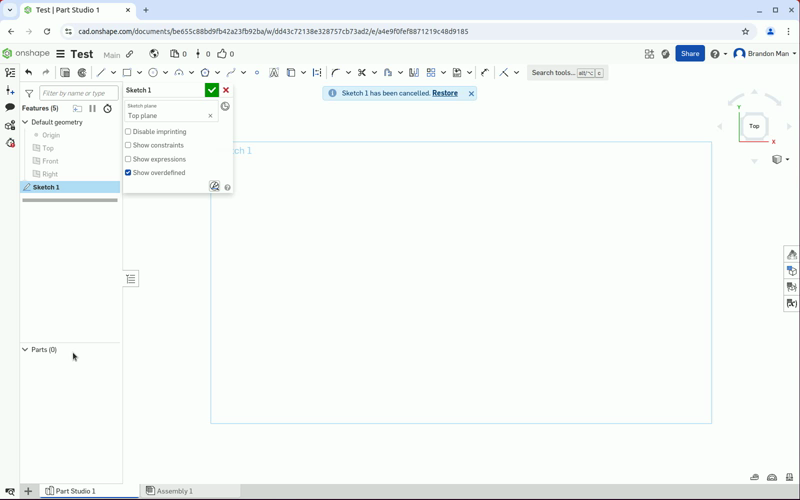
key(y)
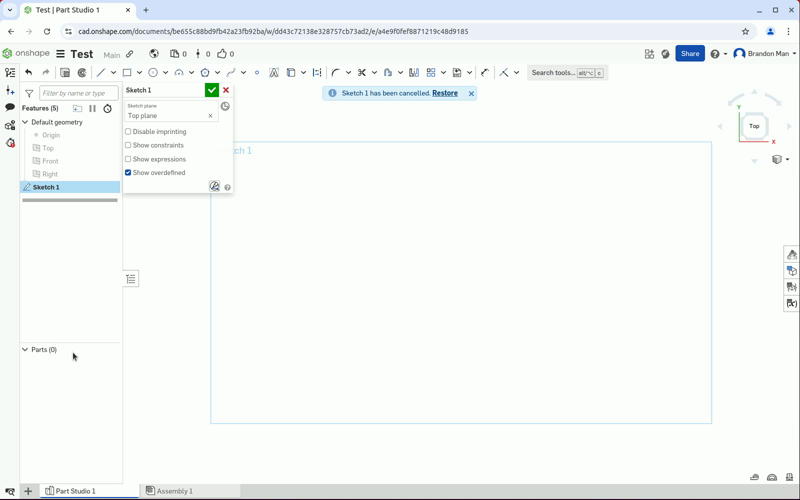
key(c)
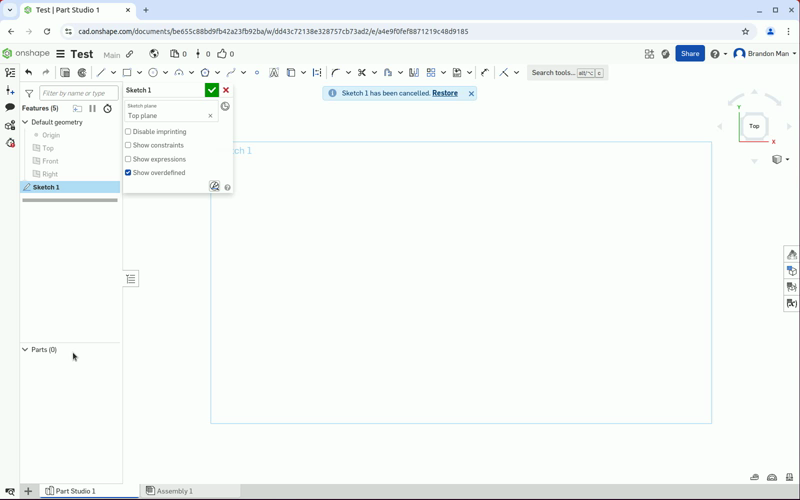
key_down(shift)
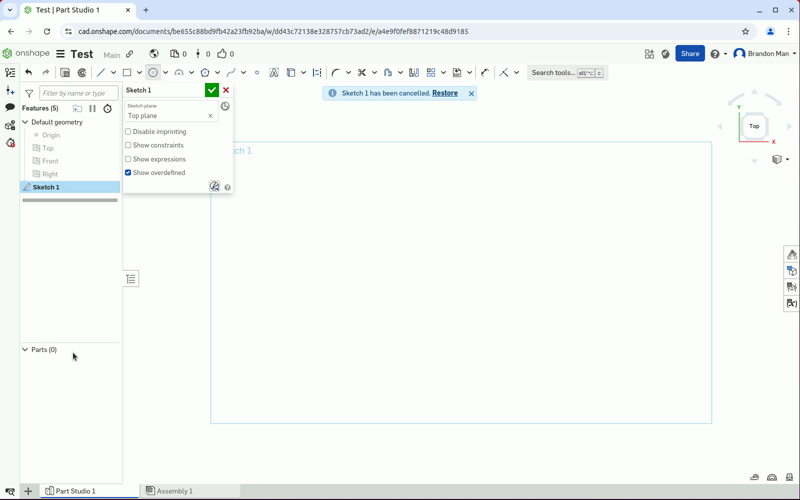
mouse_move(461, 282)
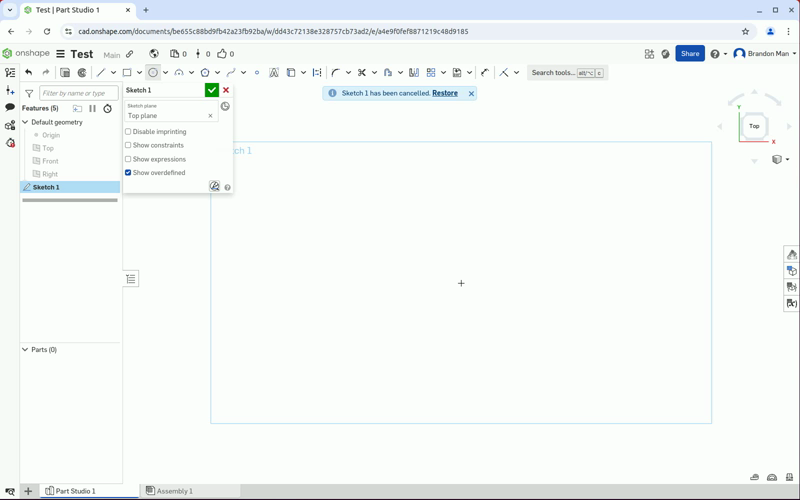
click(461, 282)
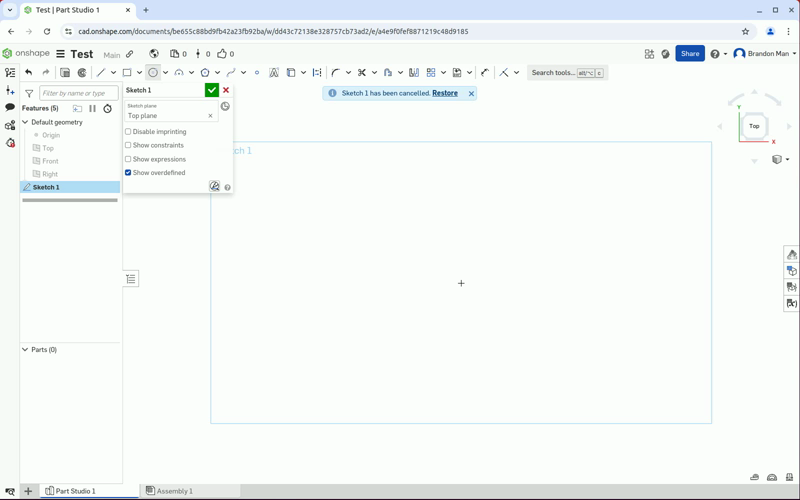
key_up(shift)
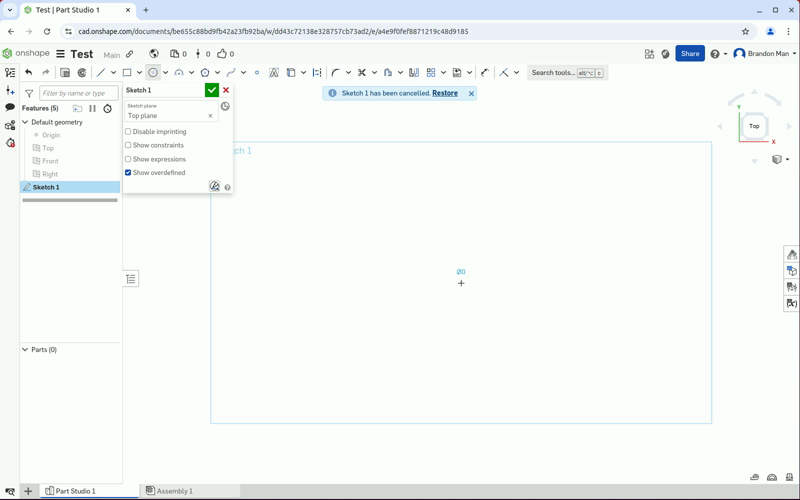
mouse_move(574, 282)
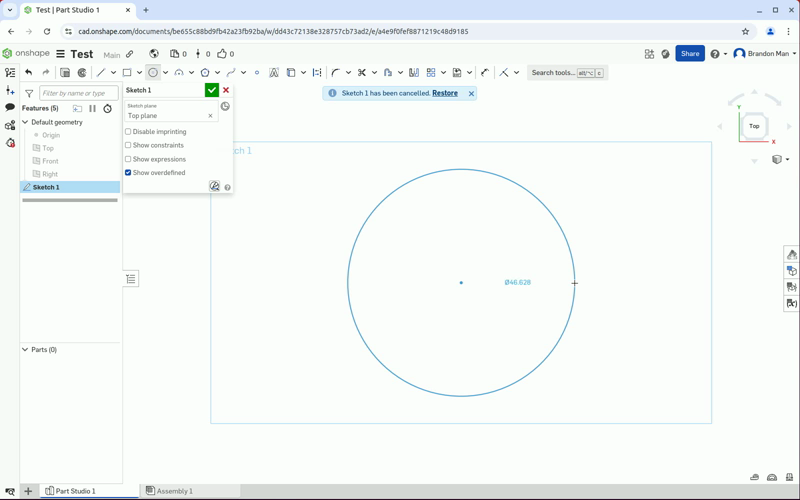
click(574, 282)
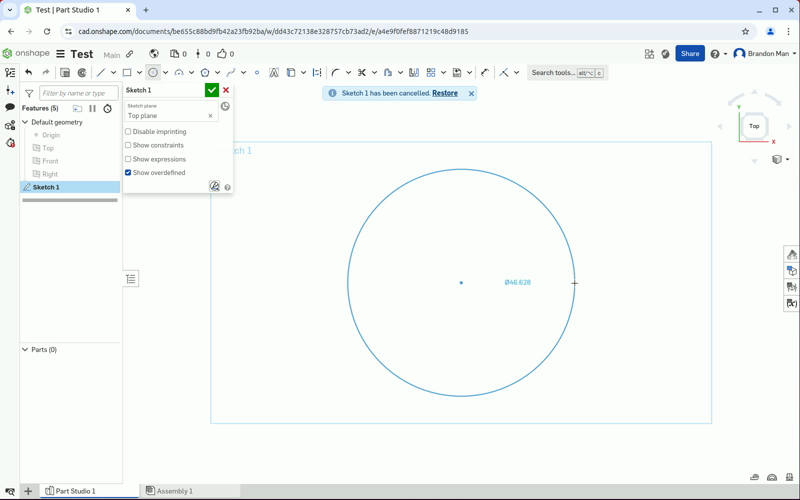
key(esc)
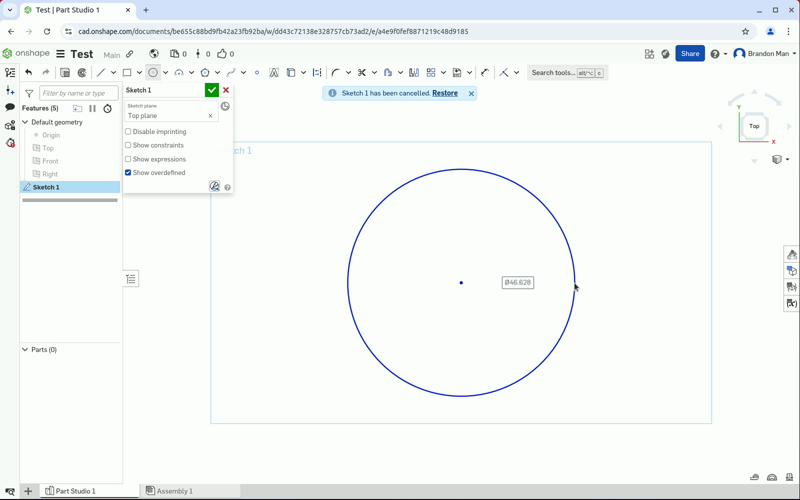
key(c)
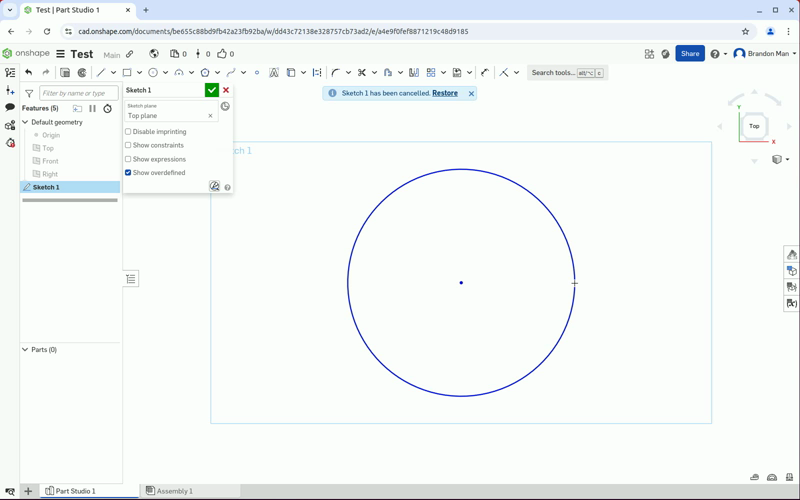
key_down(shift)
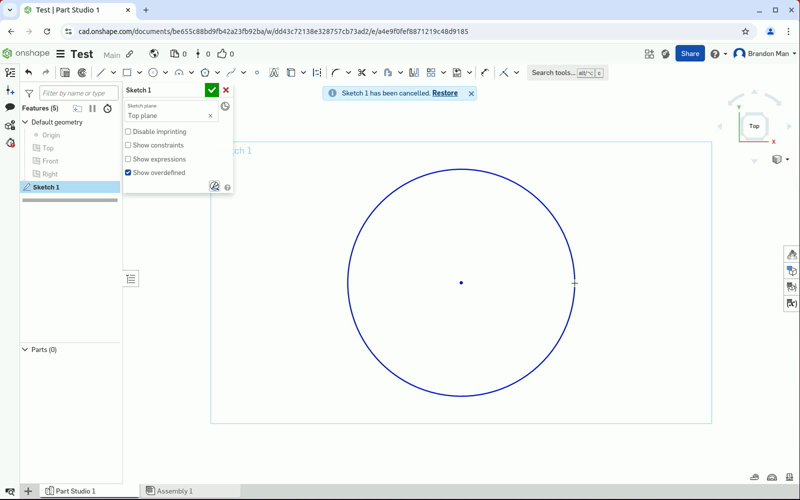
mouse_move(461, 282)
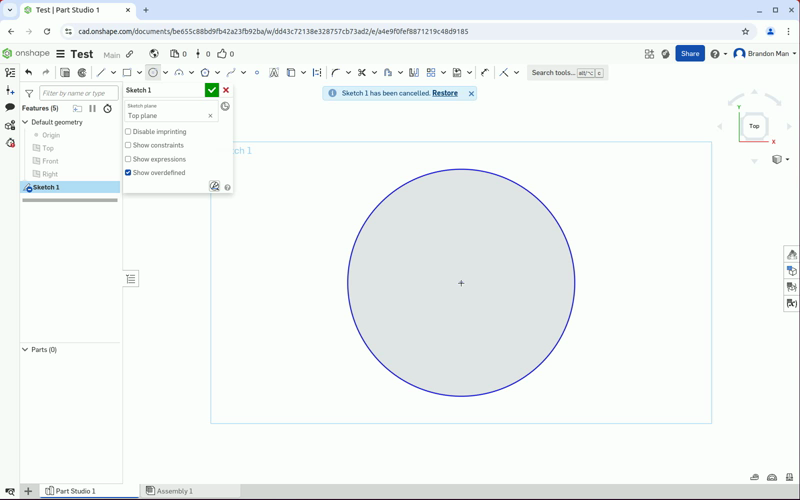
click(461, 282)
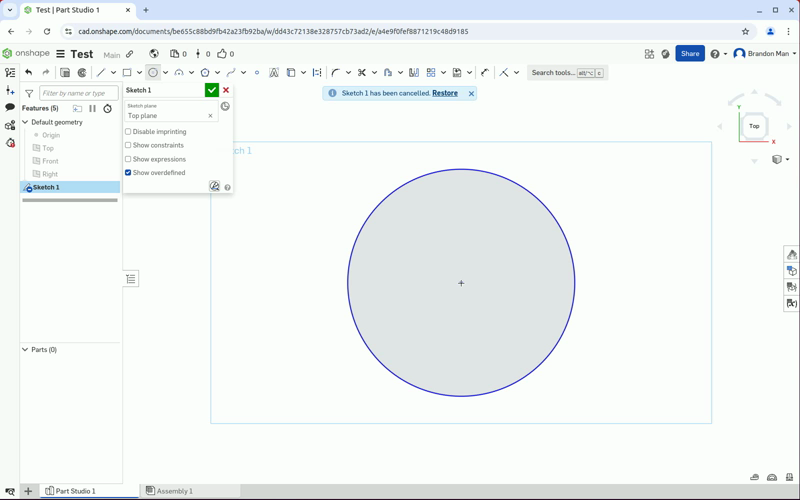
key_up(shift)
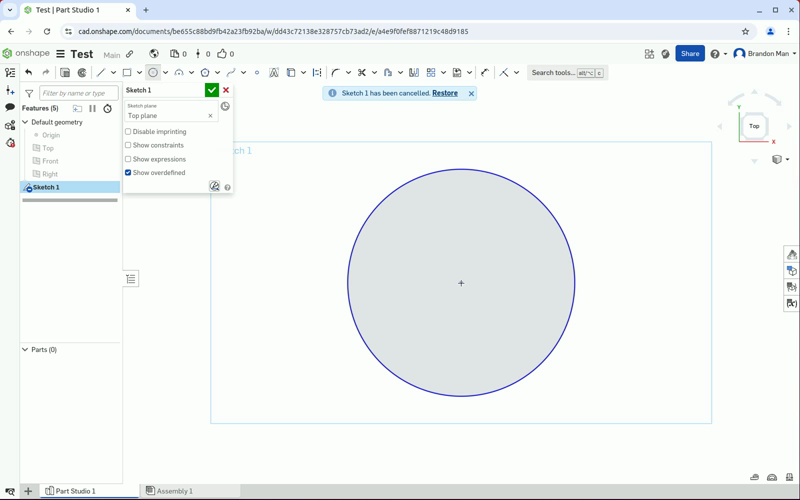
mouse_move(510, 282)
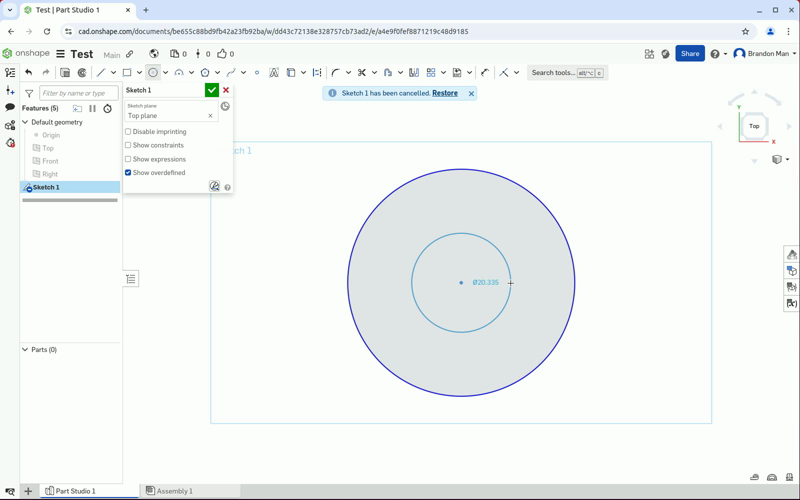
click(510, 282)
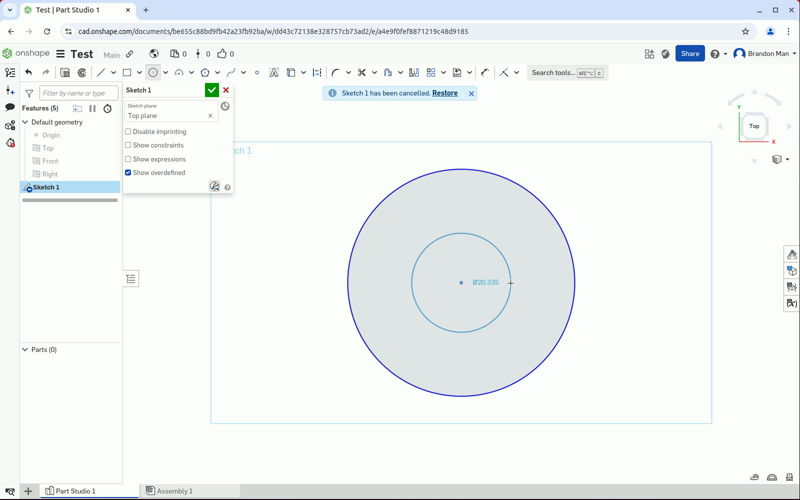
key(esc)
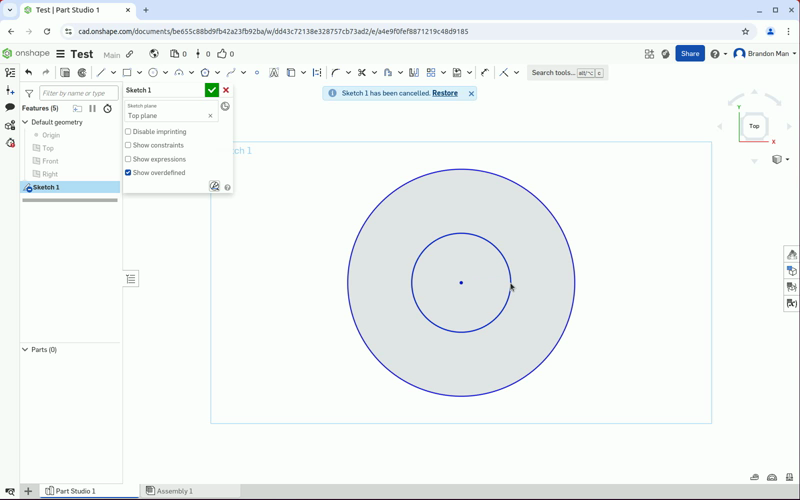
mouse_move(537, 278)
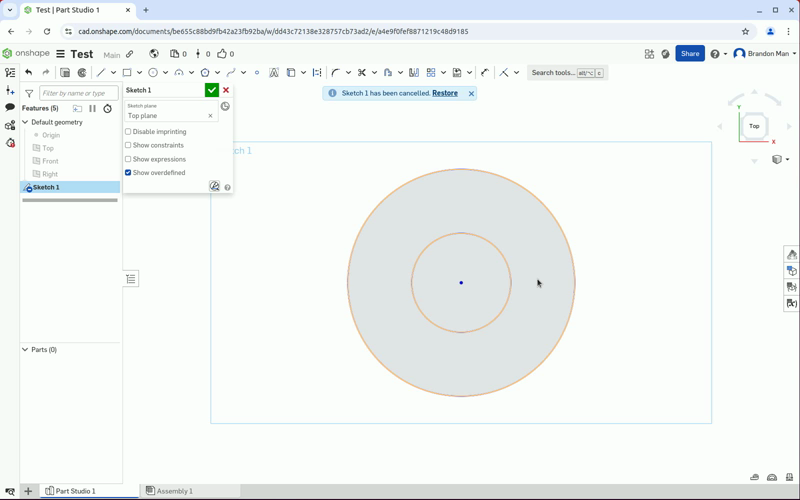
click(537, 278)
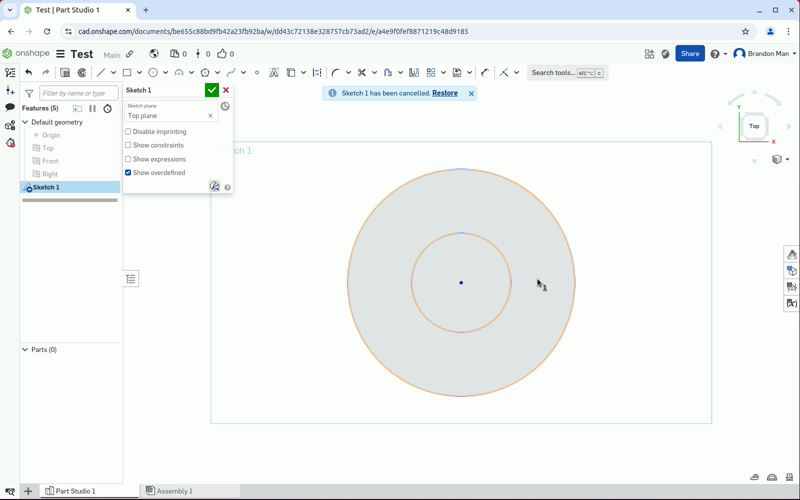
mouse_move(73, 352)
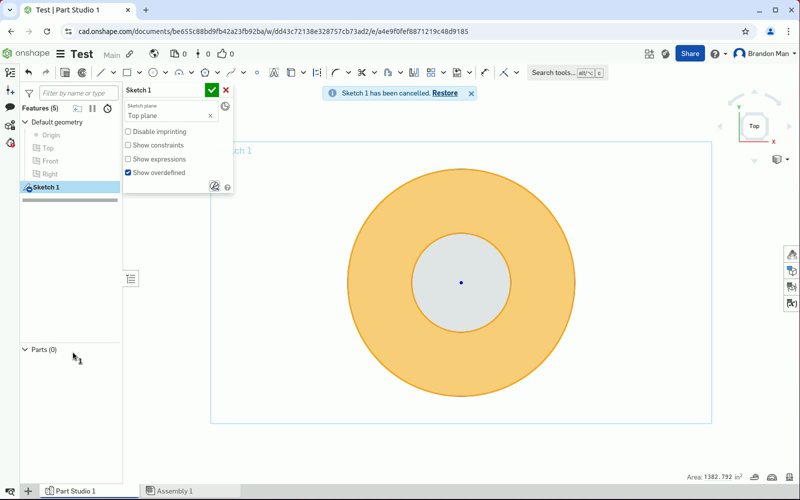
key(shift+y)
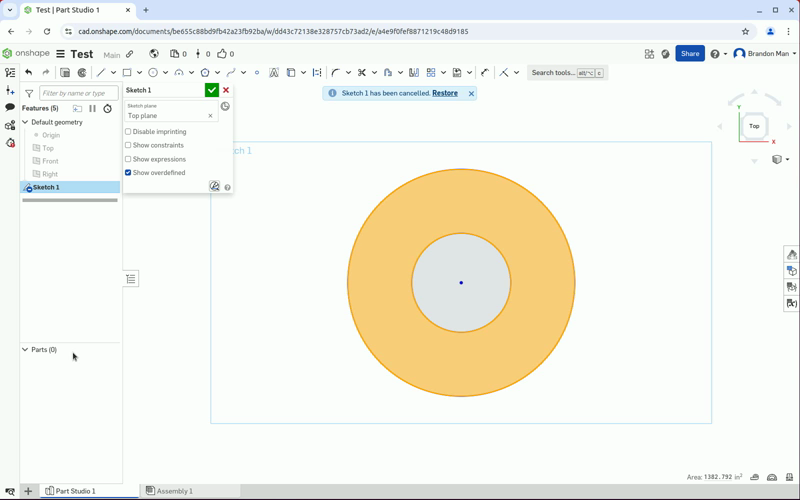
key(shift+e)
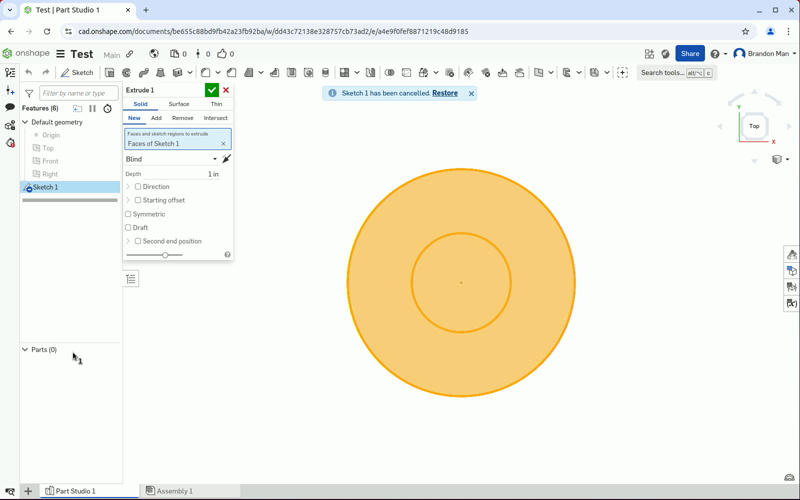
mouse_move(143, 106)
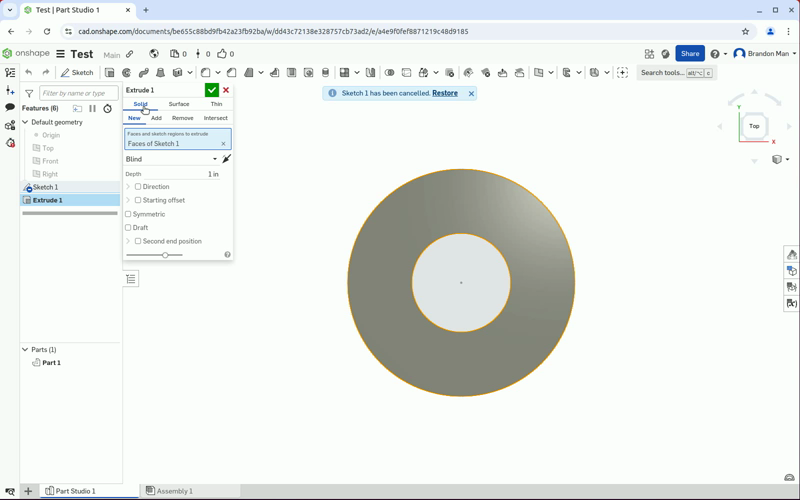
click(143, 106)
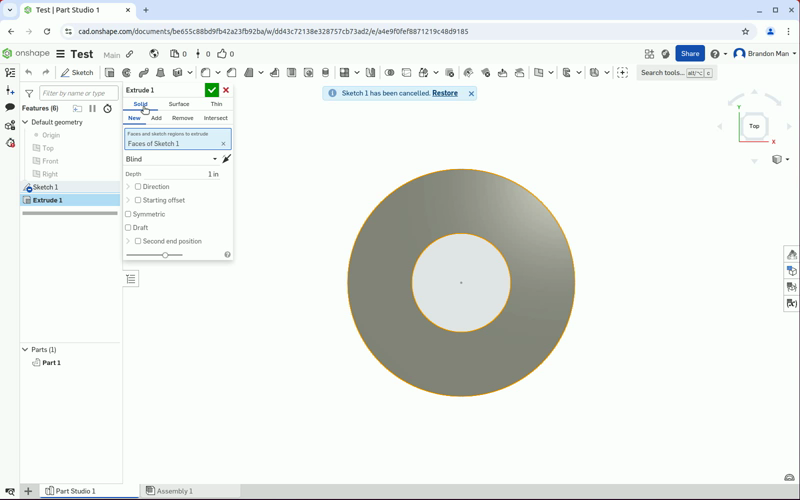
mouse_move(137, 120)
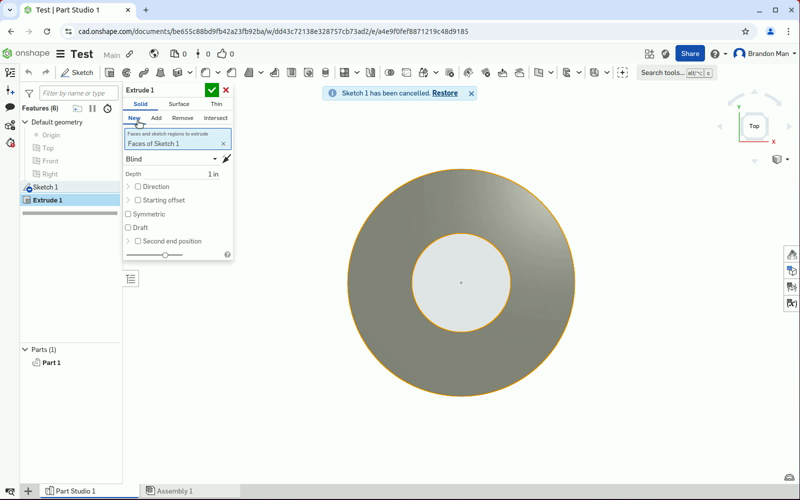
click(137, 120)
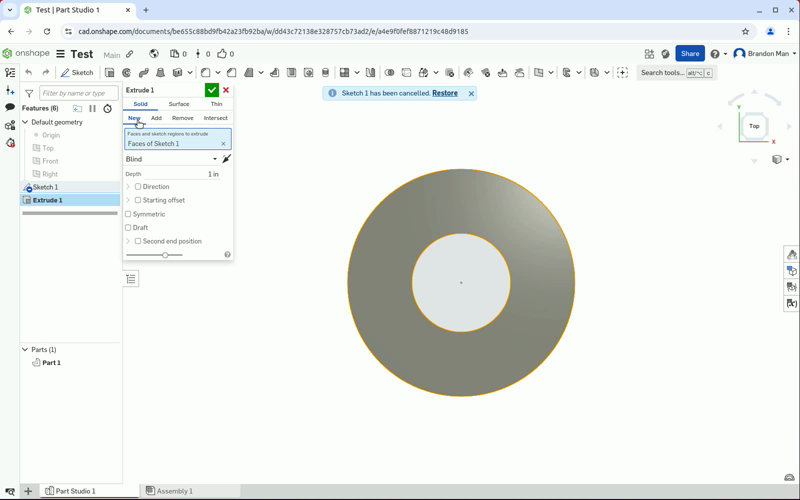
key(tab, 4)
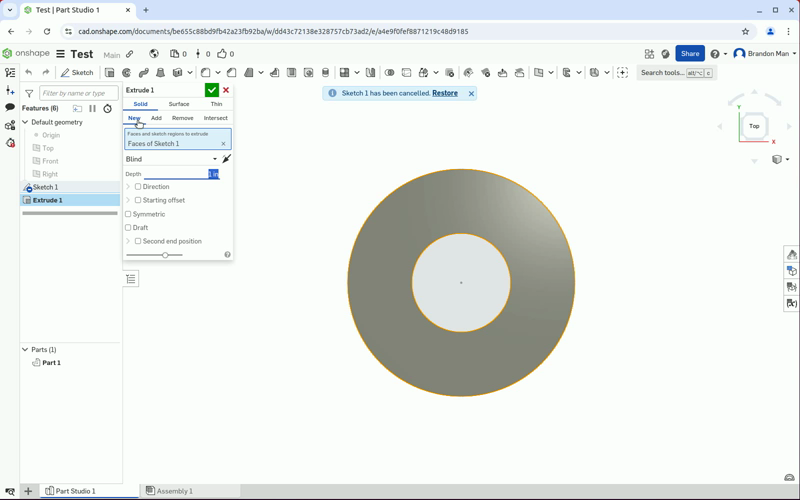
text(4.574)
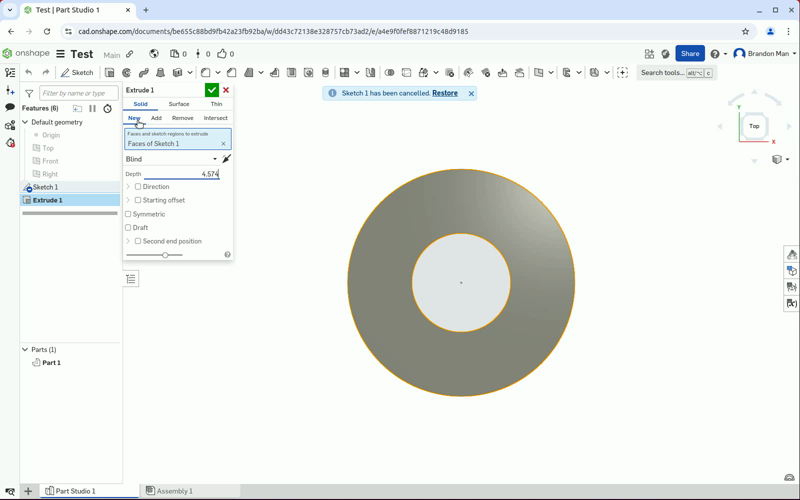
key(enter)
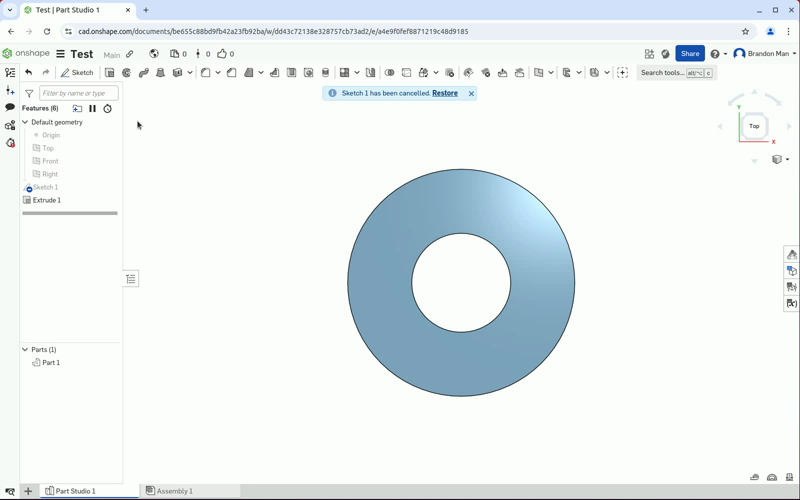
key(shift+h)
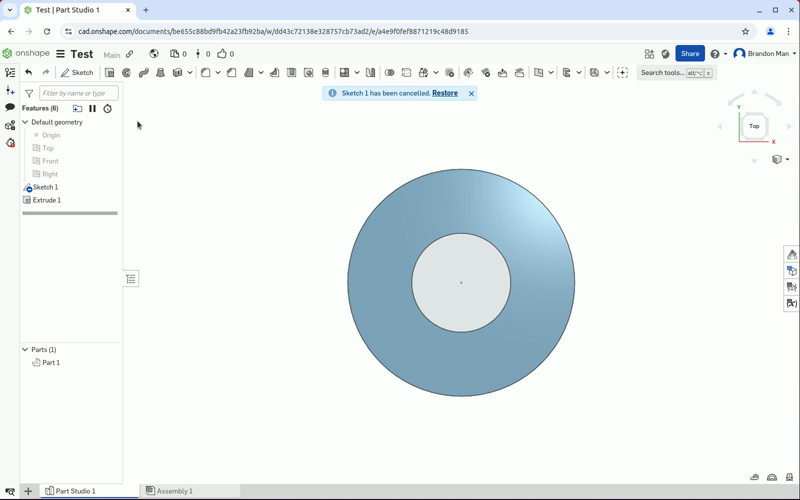
key(shift+h)
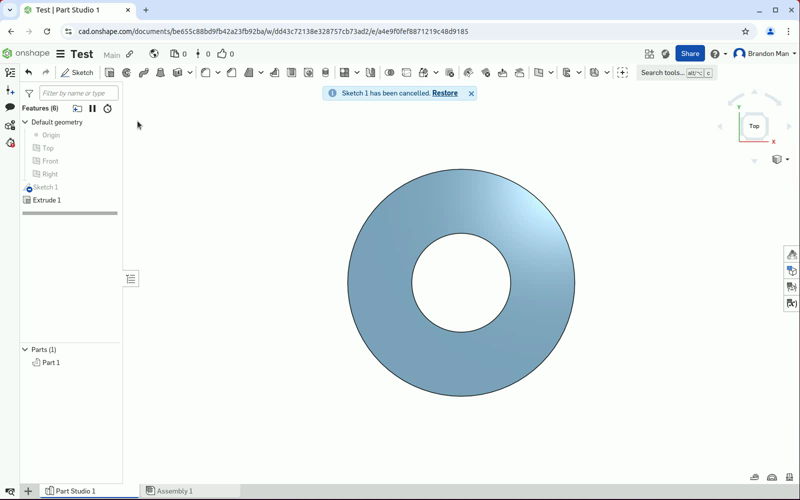
mouse_move(73, 189)
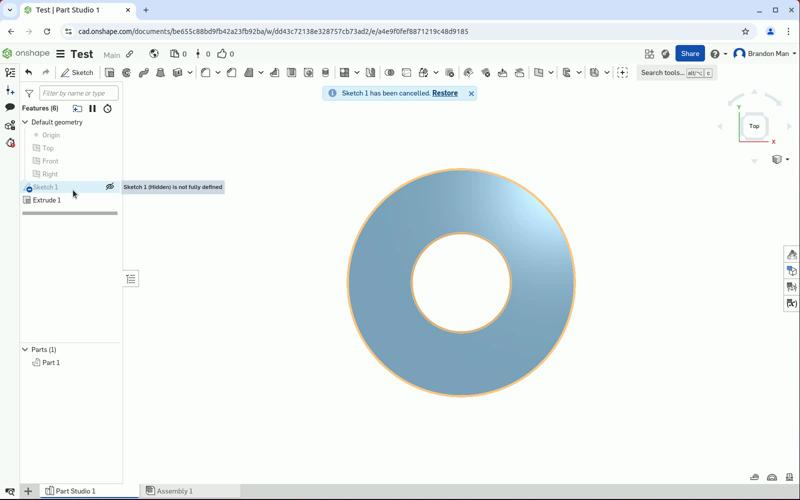
click(73, 189)
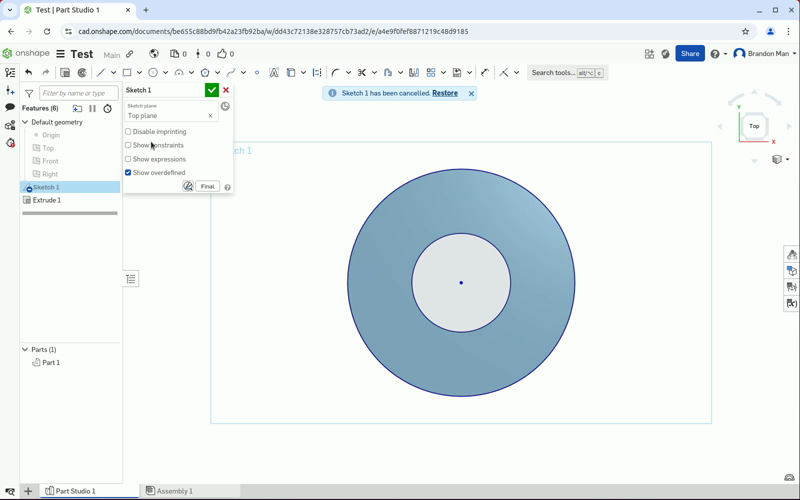
mouse_move(229, 92)
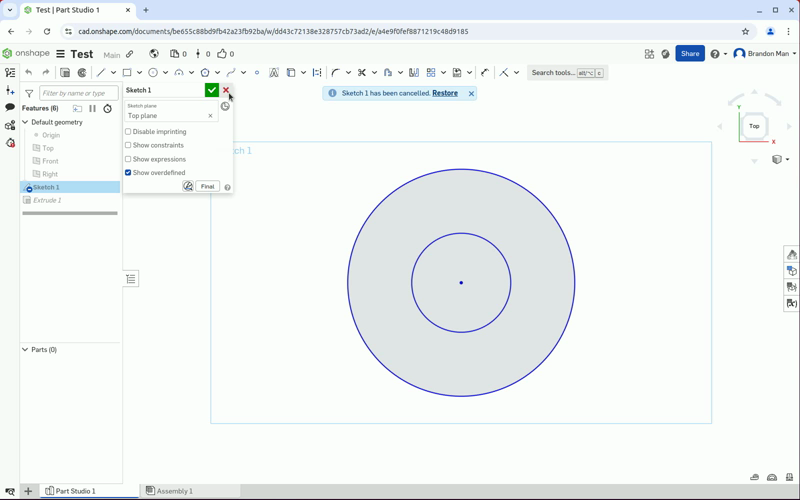
click(229, 92)
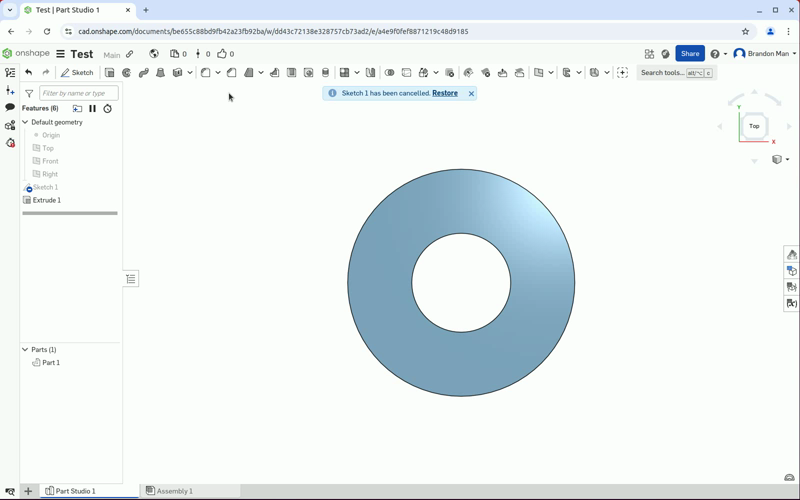
mouse_move(541, 75)
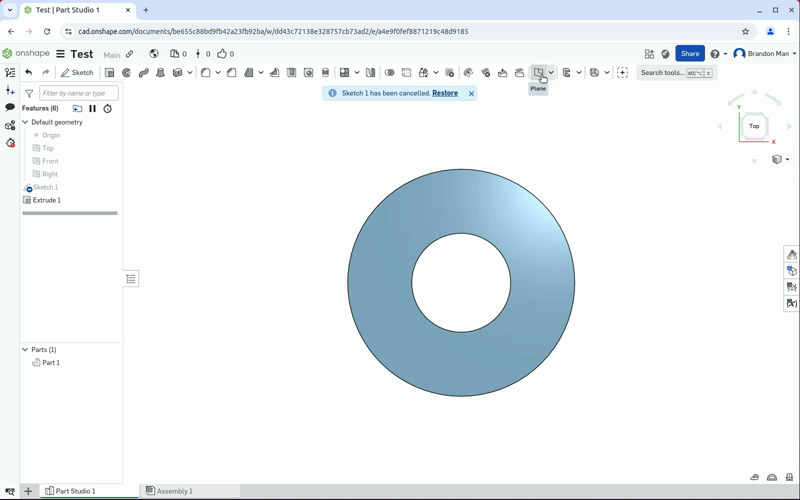
click(541, 75)
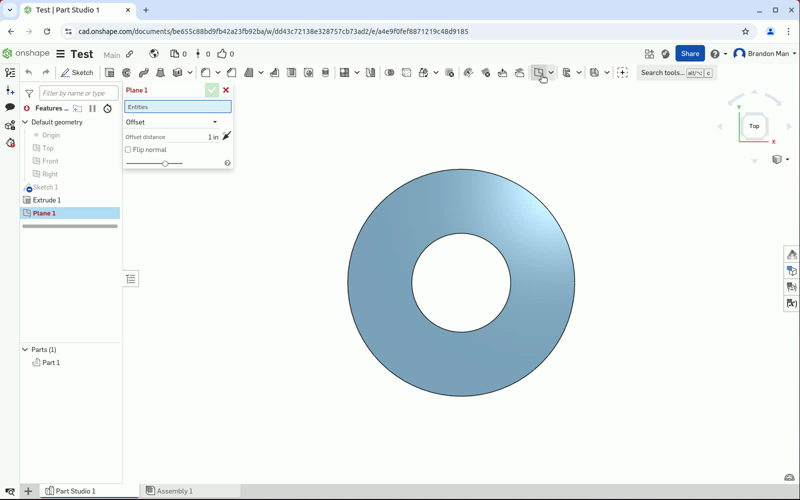
mouse_move(73, 150)
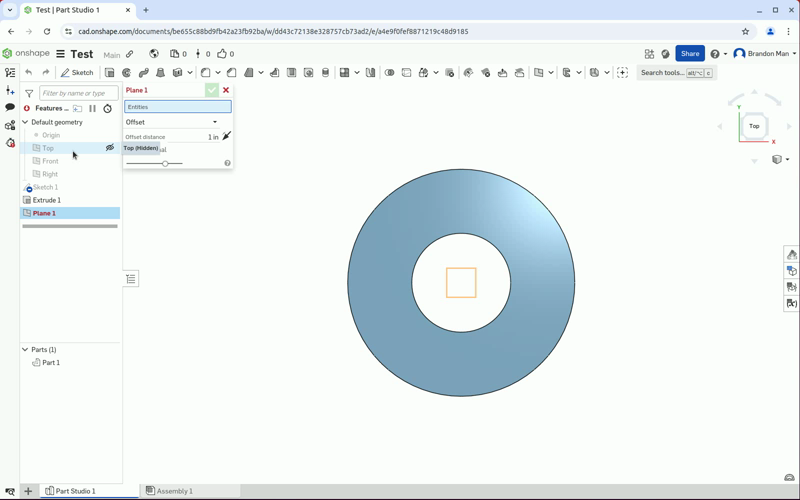
click(73, 150)
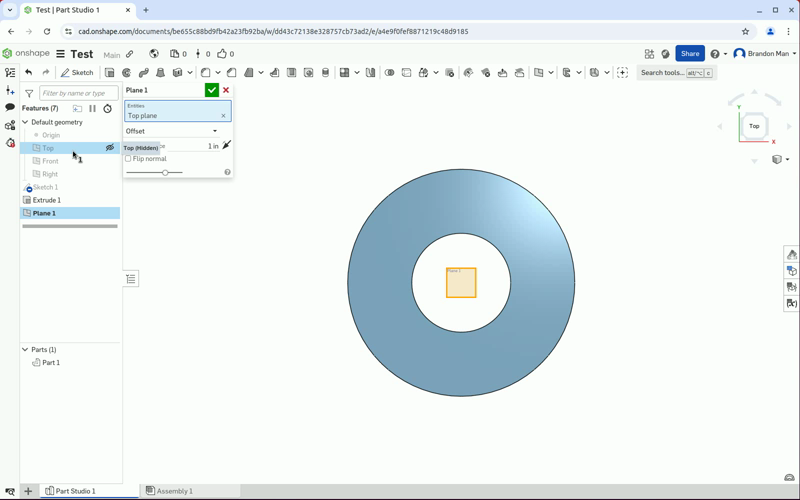
key(tab, 2)
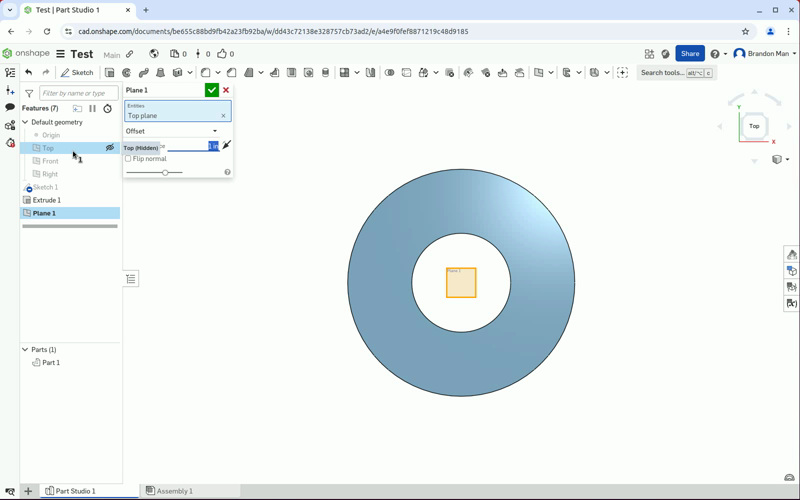
text(4.56)
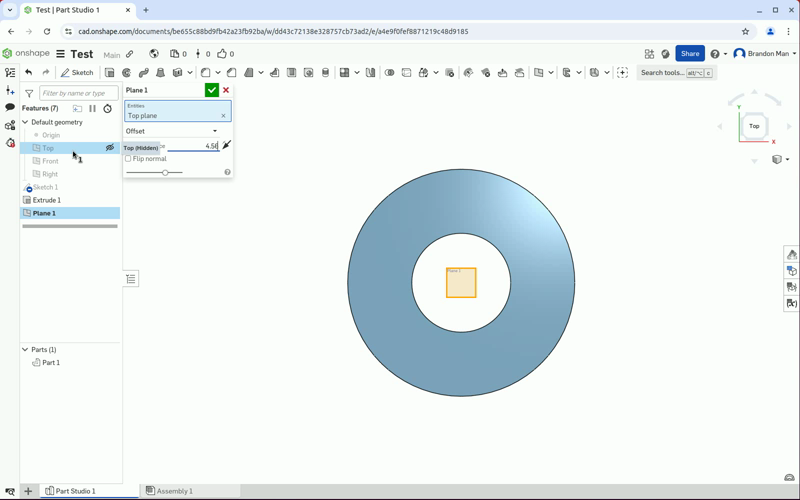
key(enter, 2)
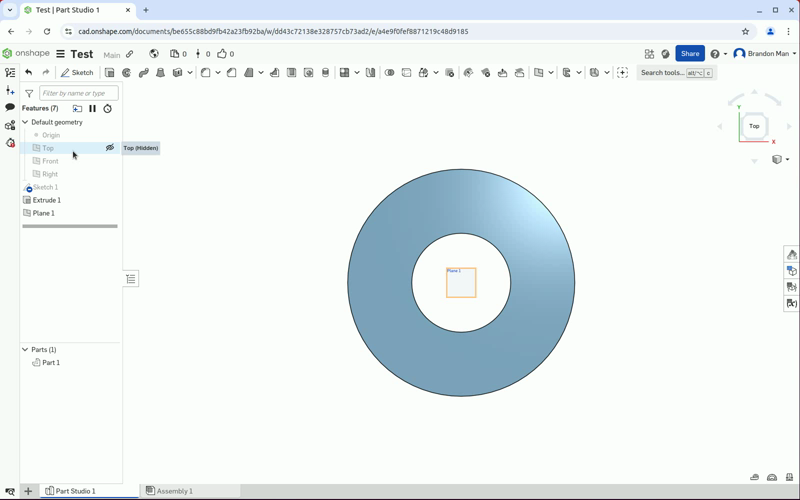
key(shift+s)
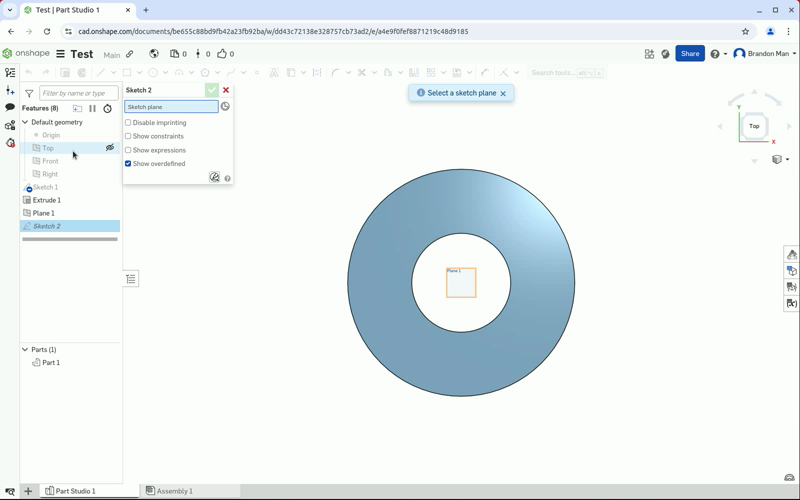
mouse_move(73, 215)
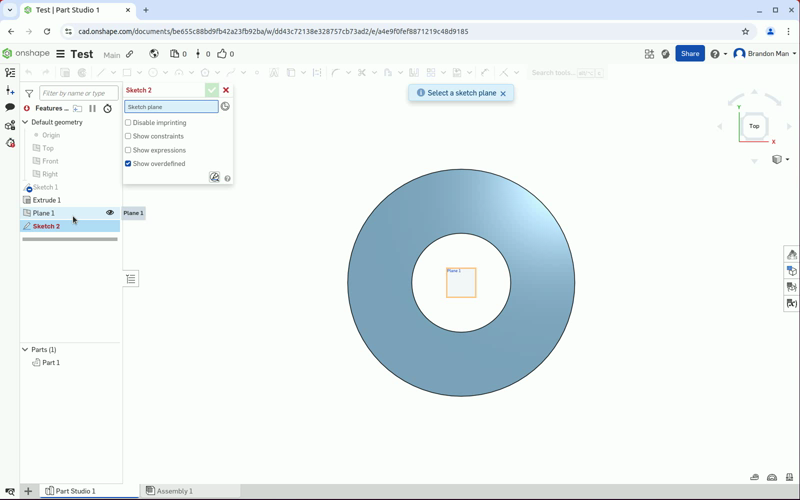
click(73, 215)
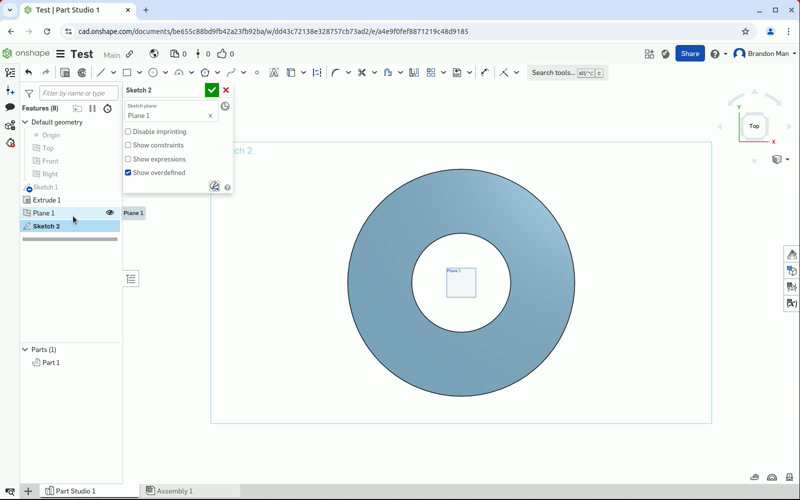
mouse_move(73, 352)
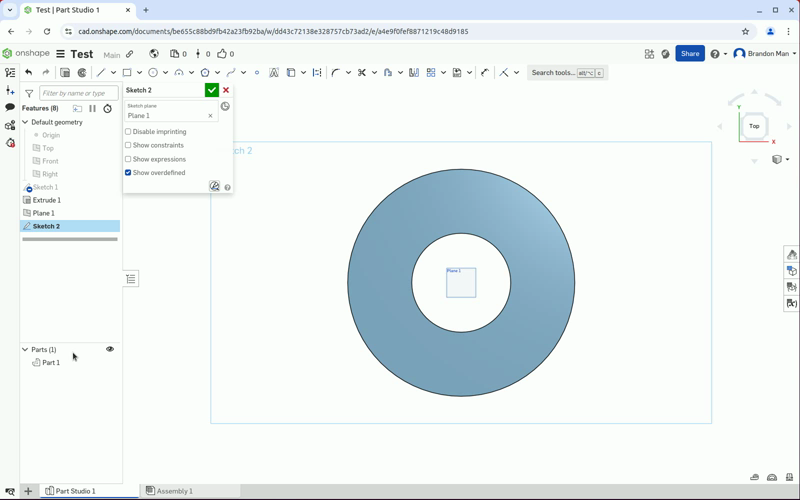
key(y)
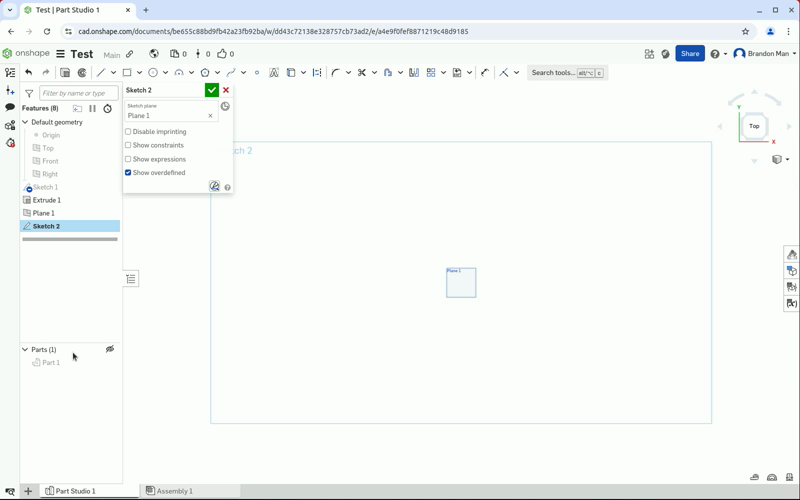
key(c)
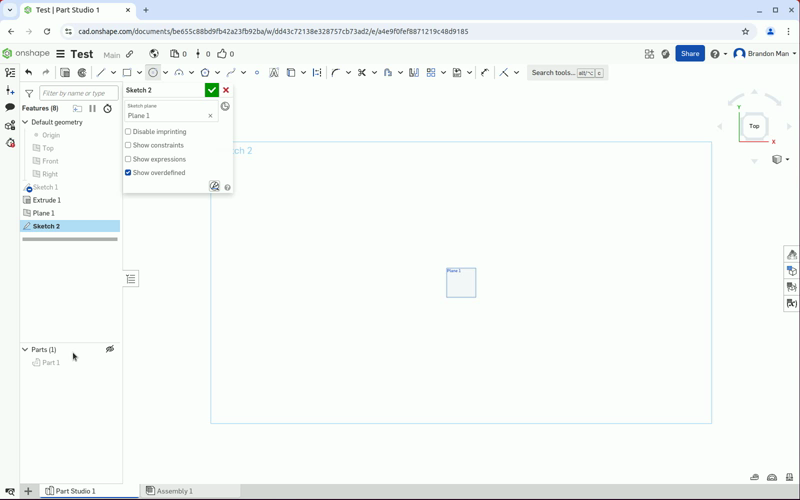
key_down(shift)
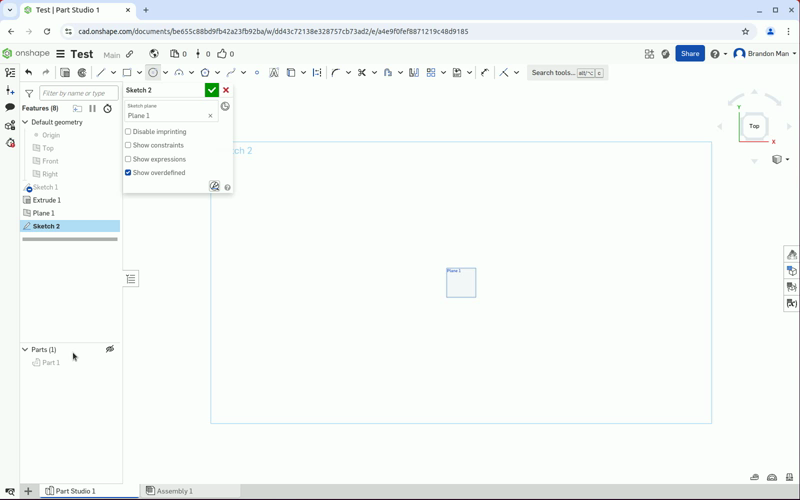
mouse_move(461, 192)
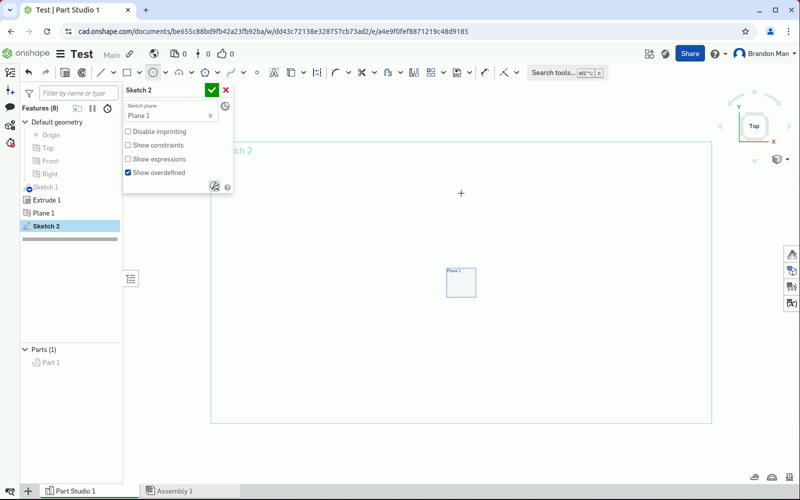
click(461, 192)
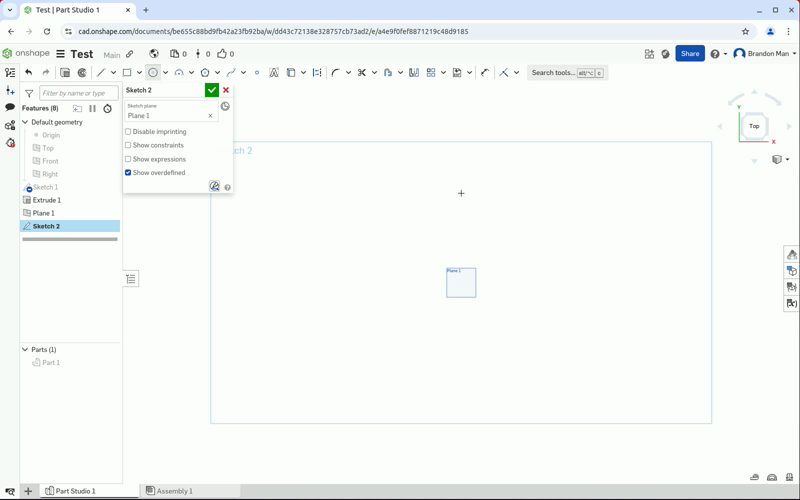
key_up(shift)
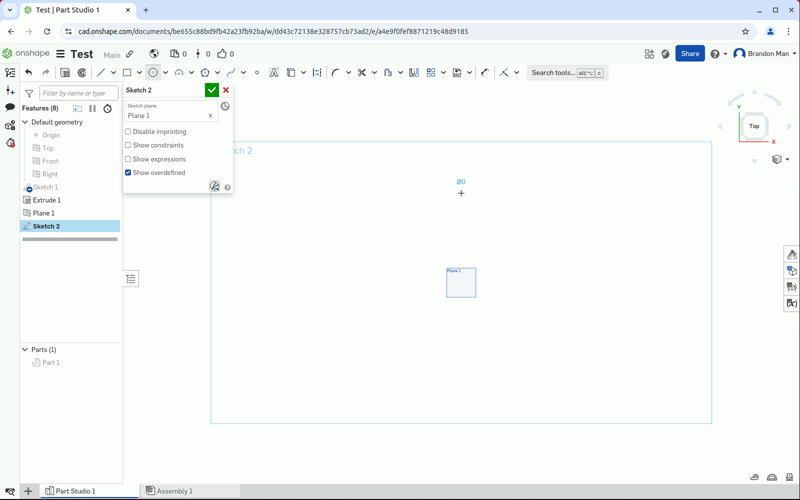
mouse_move(466, 192)
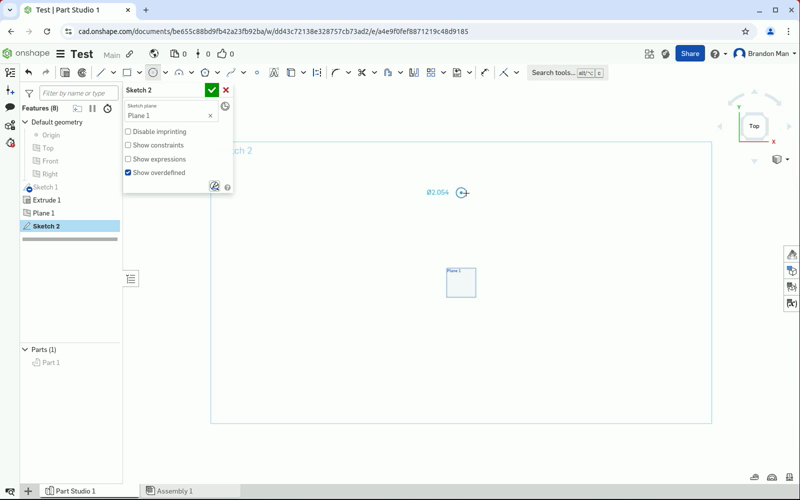
click(466, 192)
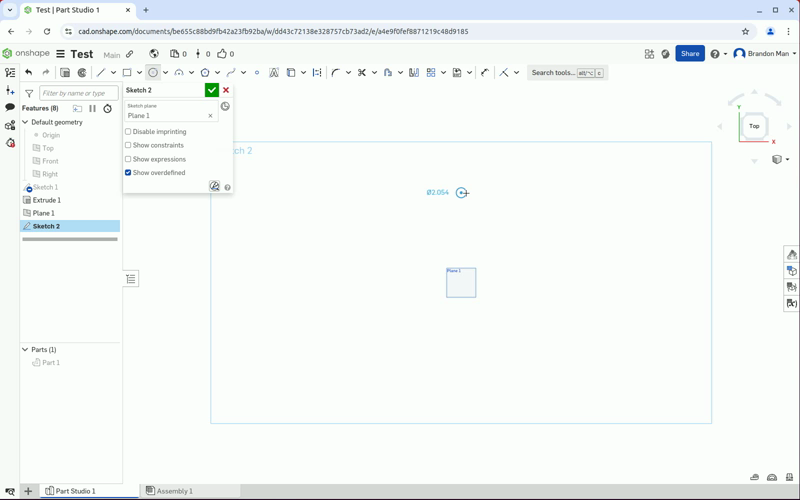
key(esc)
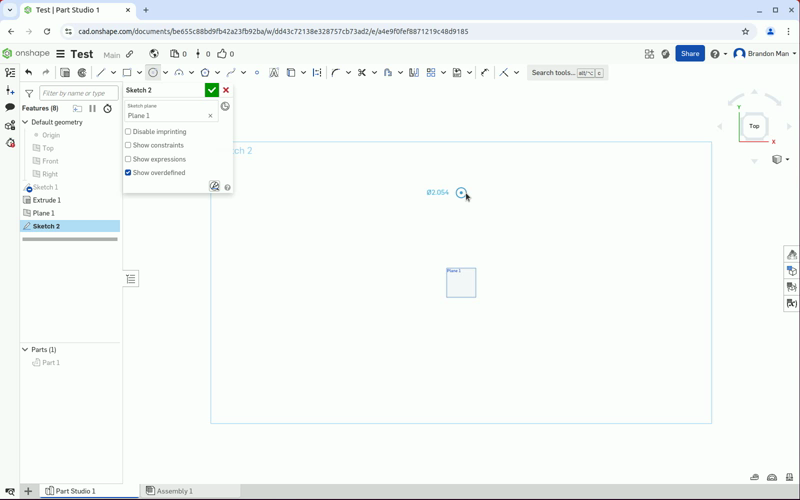
mouse_move(457, 190)
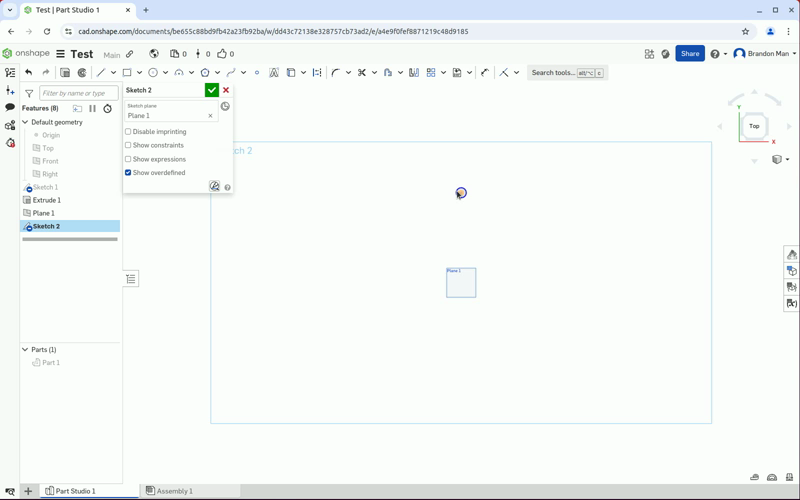
scroll(6)
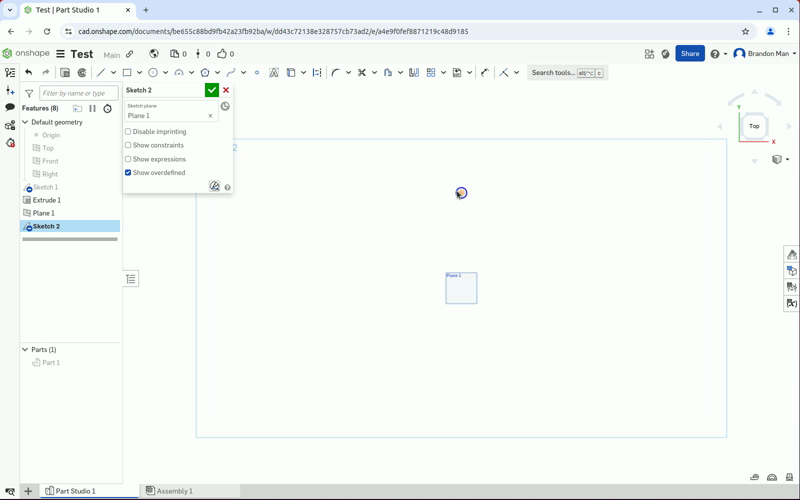
scroll(6)
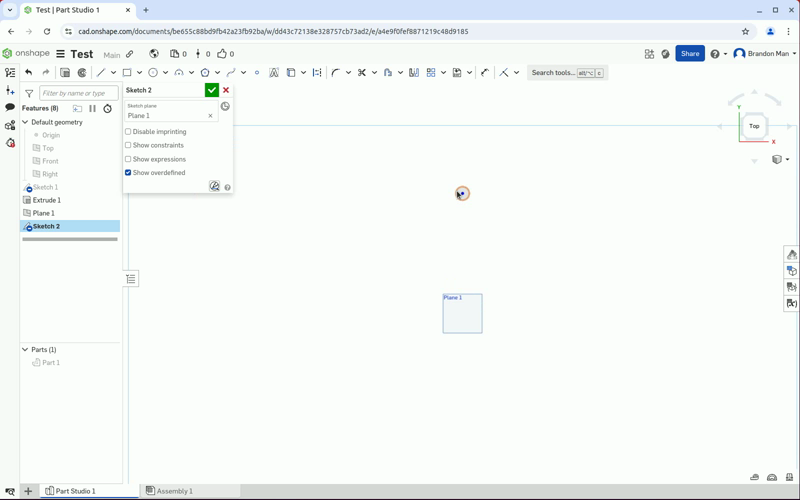
scroll(6)
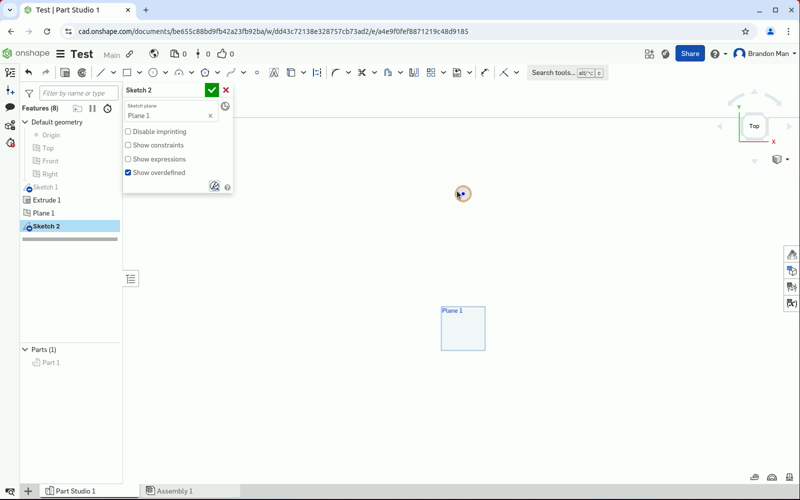
scroll(6)
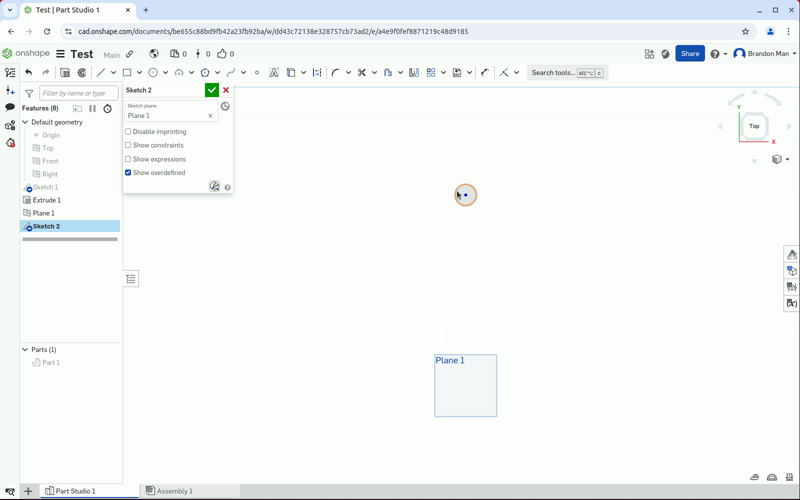
scroll(6)
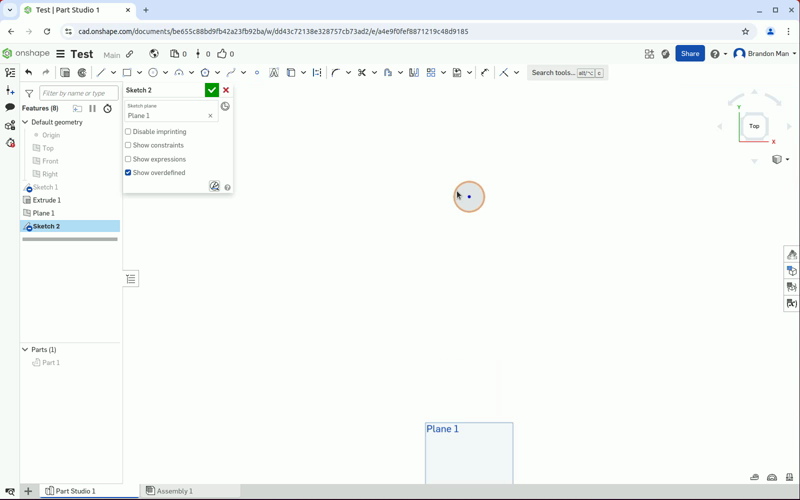
scroll(6)
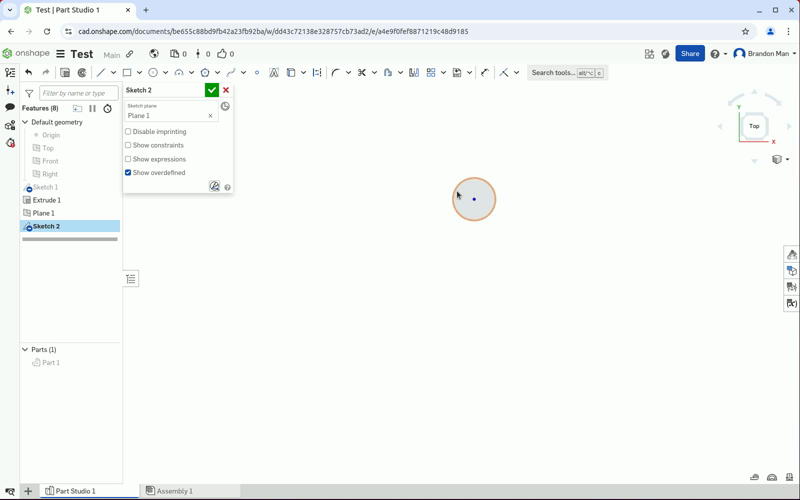
scroll(6)
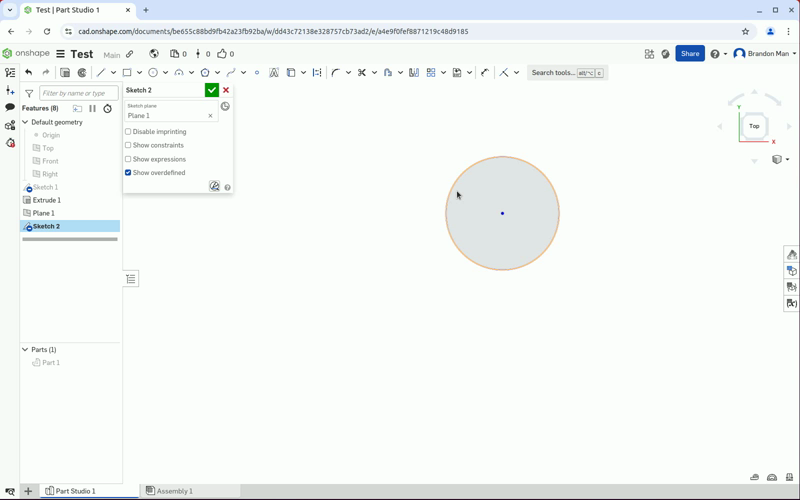
click(457, 190)
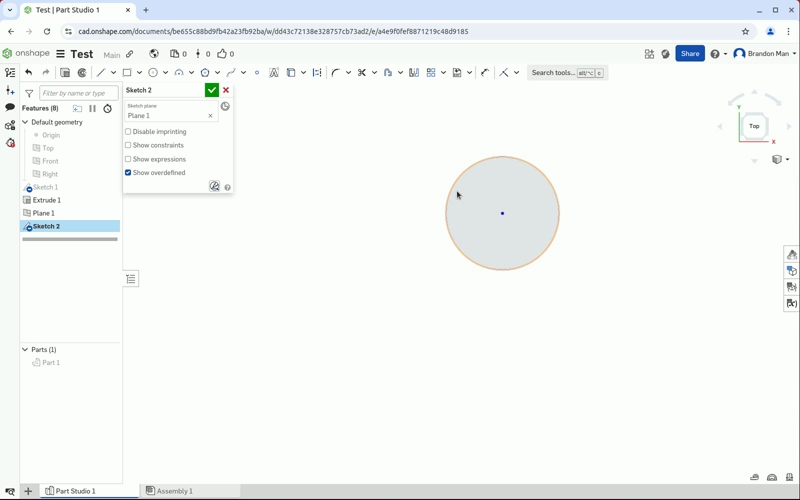
scroll(-6)
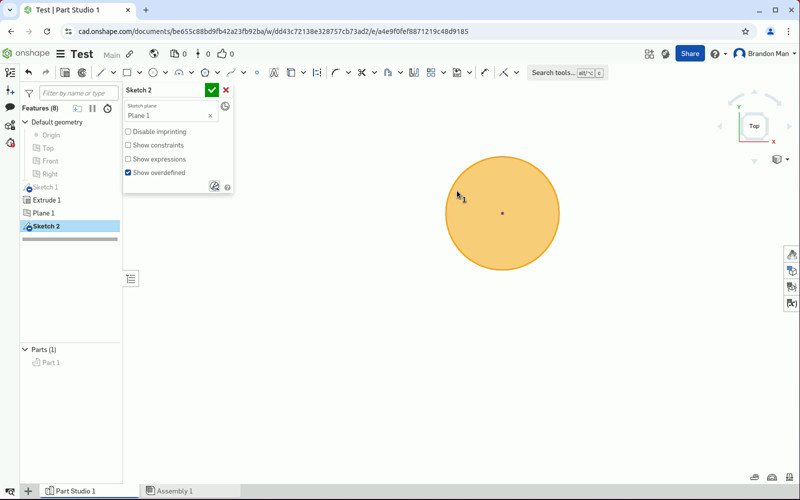
scroll(-6)
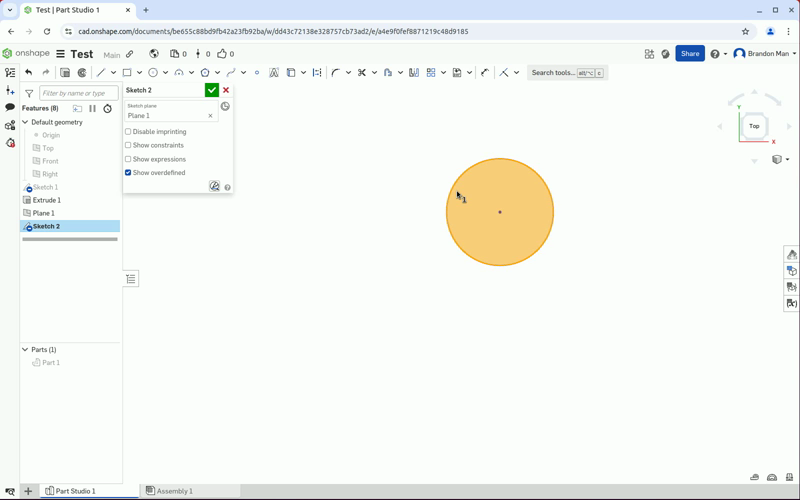
scroll(-6)
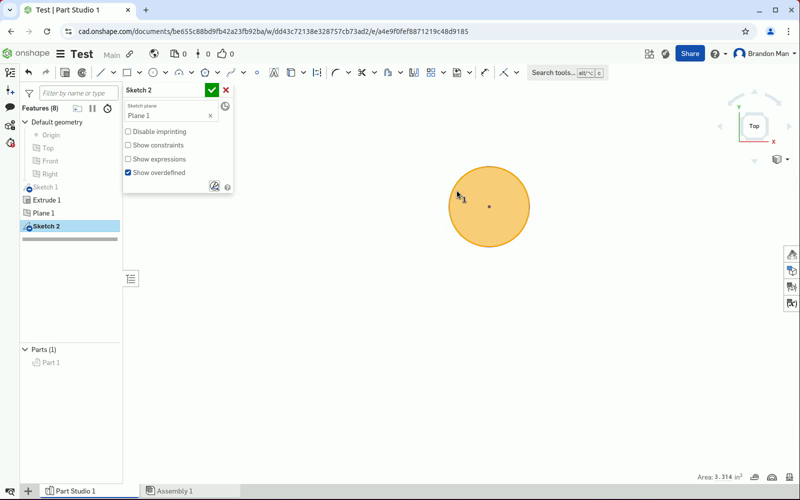
scroll(-6)
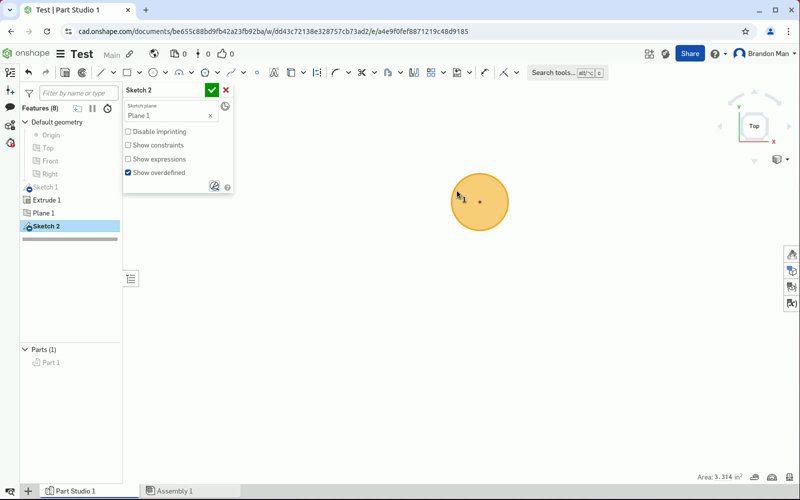
scroll(-6)
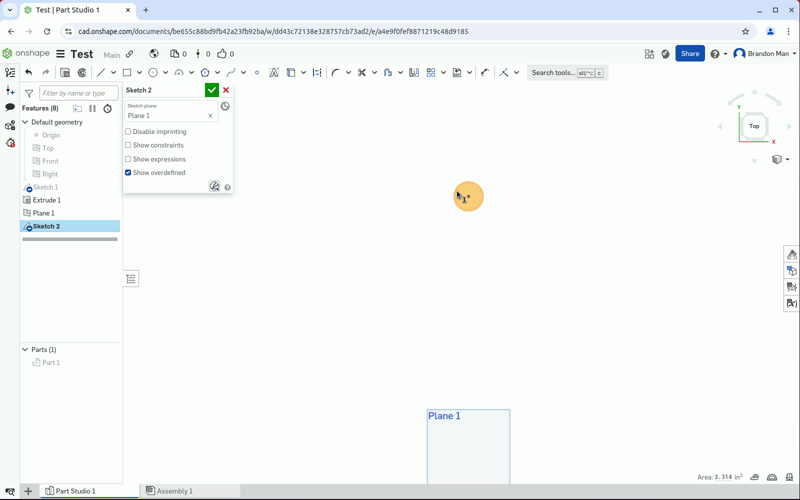
scroll(-6)
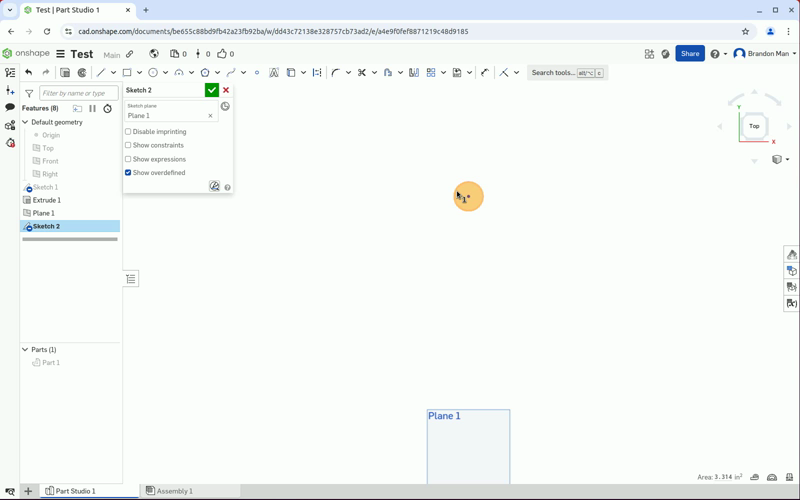
scroll(-6)
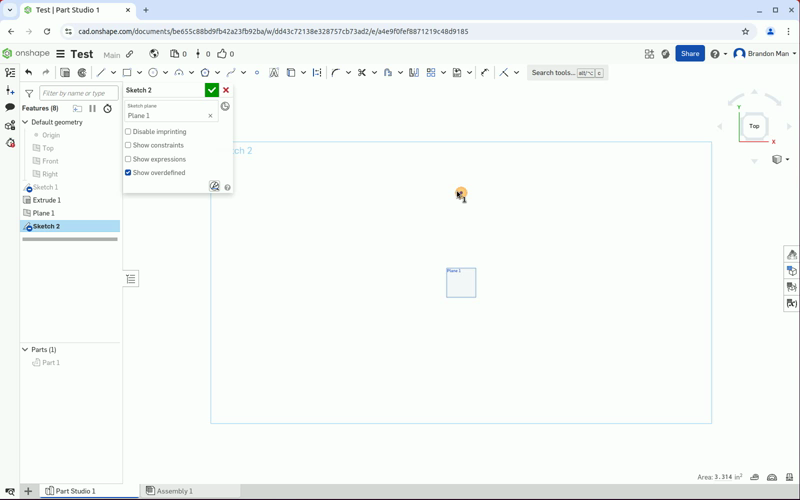
mouse_move(73, 352)
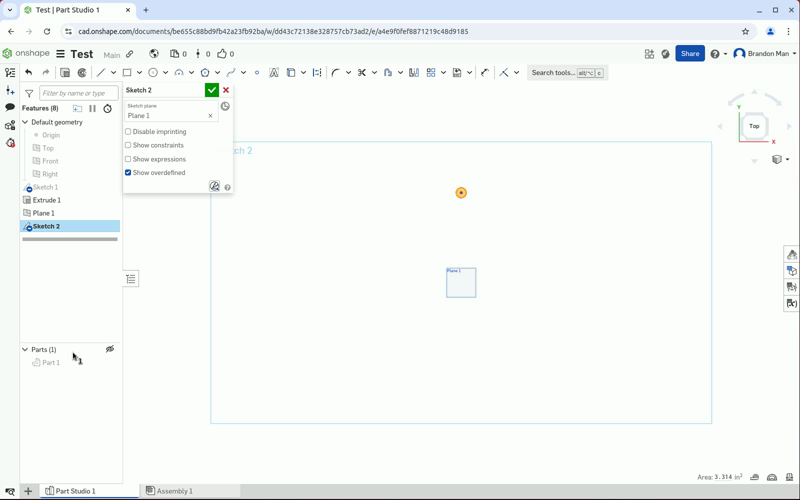
key(shift+y)
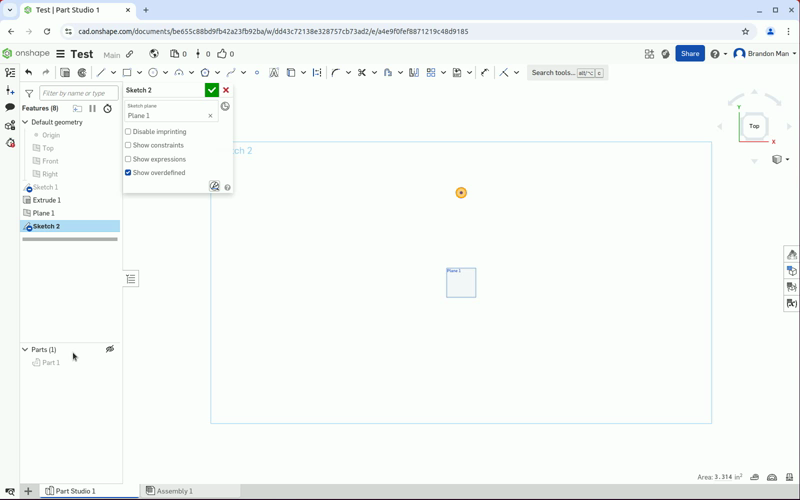
key(shift+e)
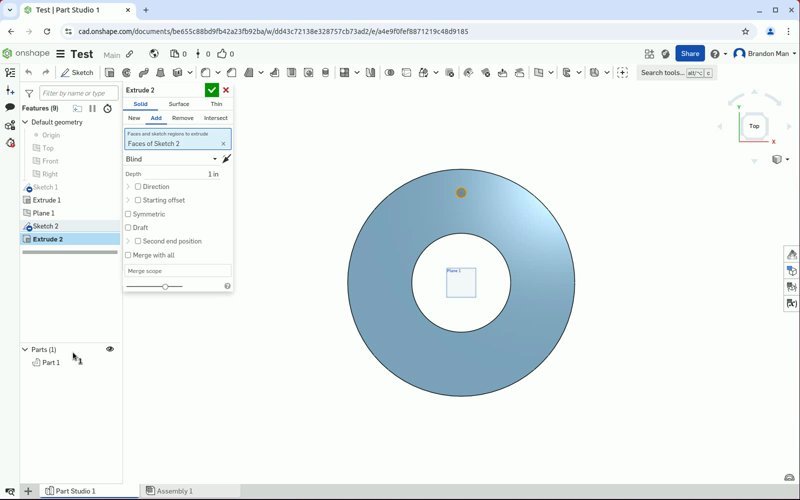
mouse_move(143, 106)
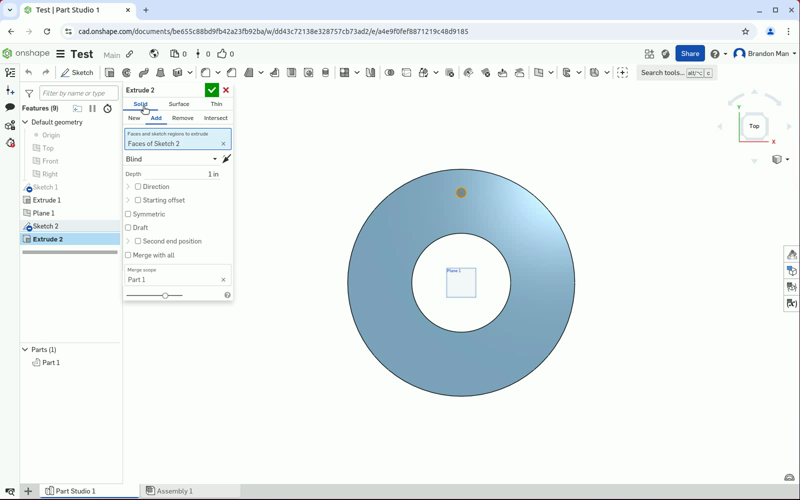
click(143, 106)
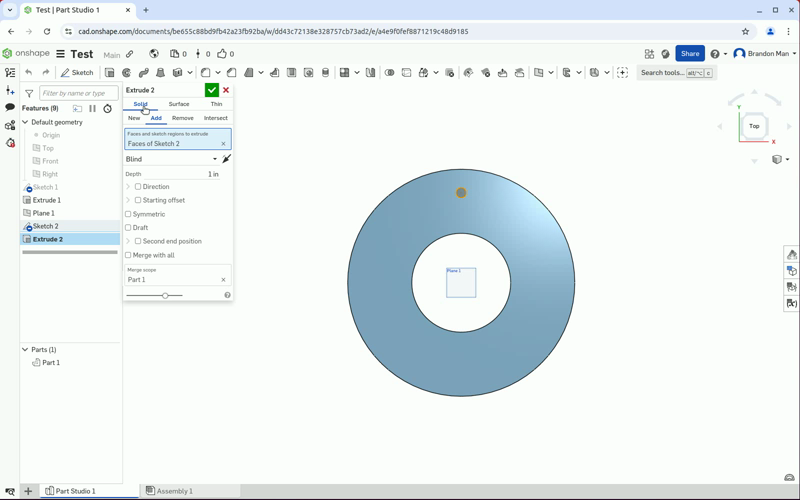
mouse_move(186, 120)
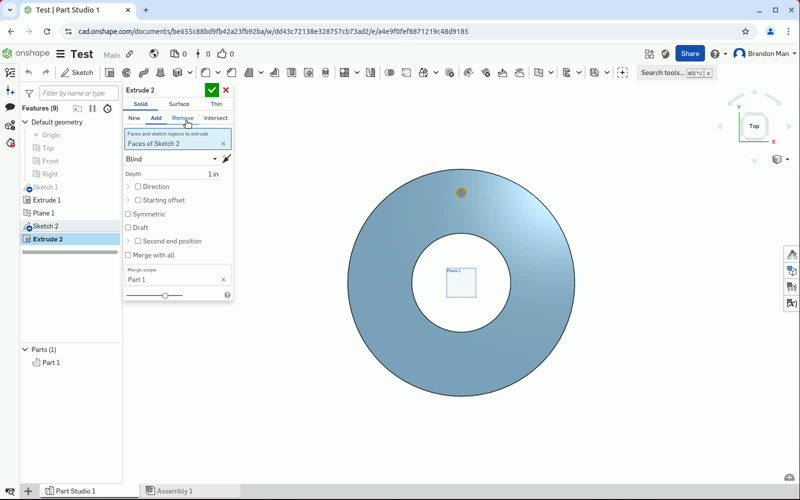
click(186, 120)
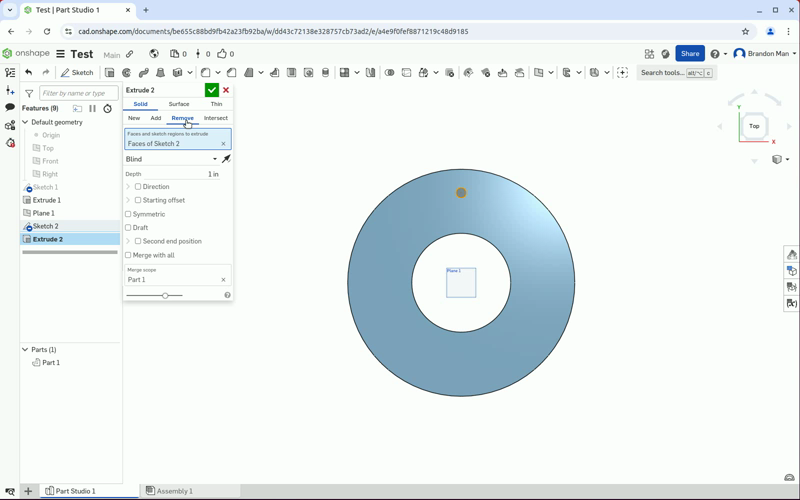
key(tab, 4)
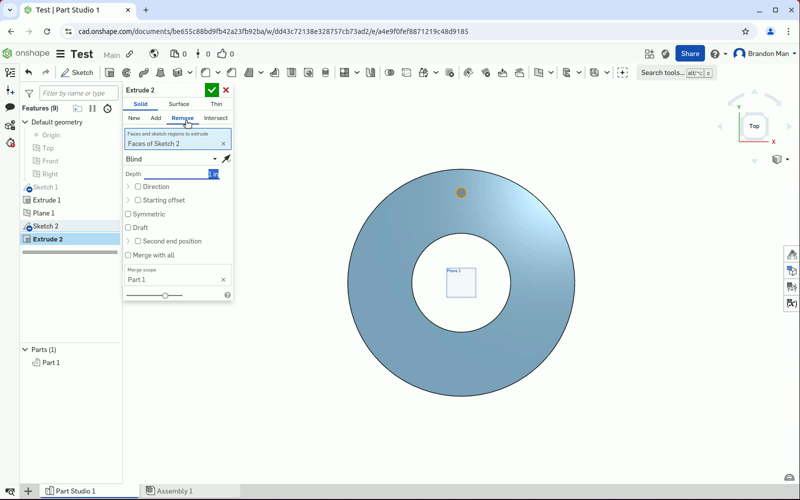
text(2.407)
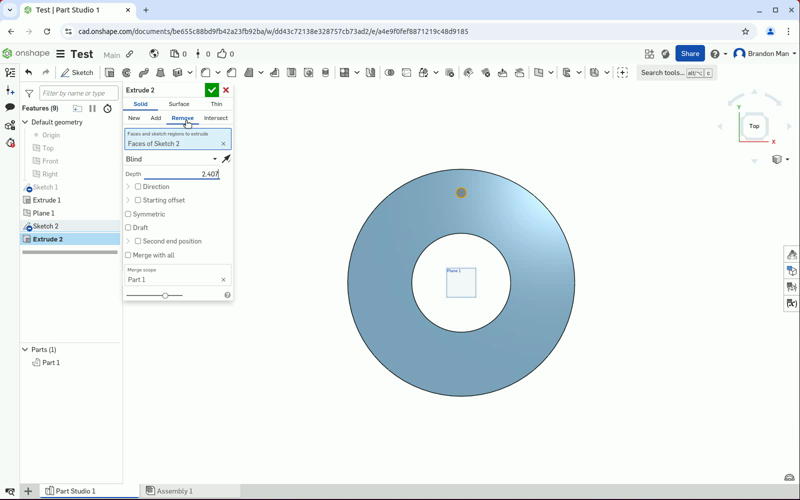
key(tab, 6)
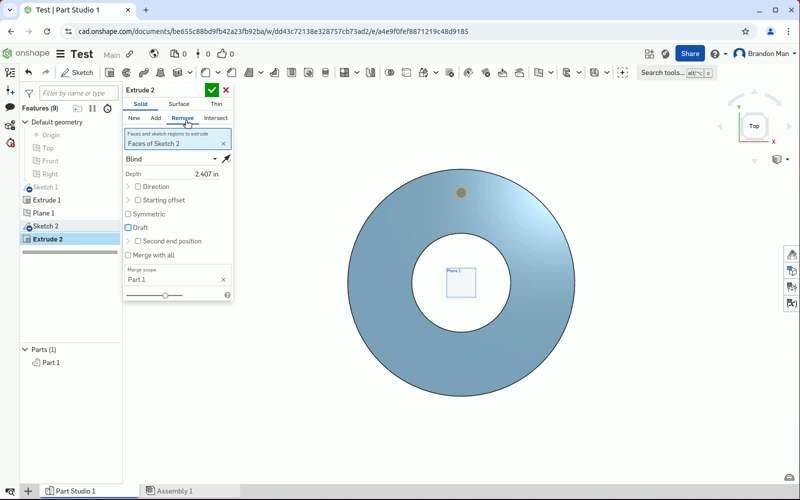
key(space)
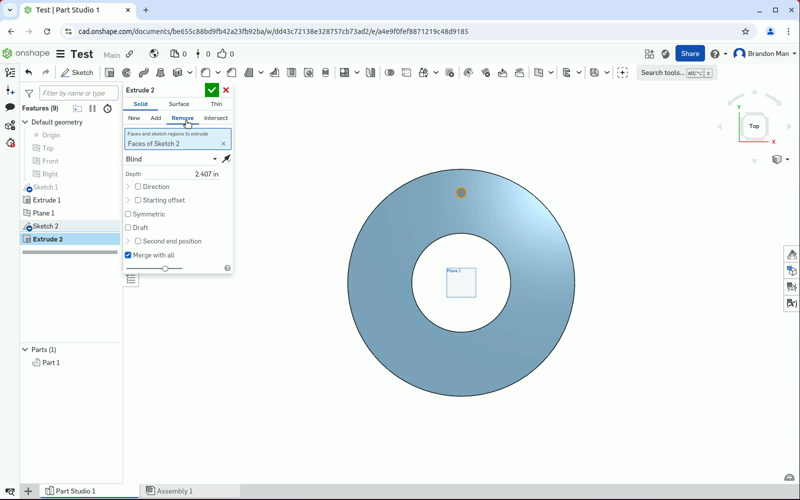
key(enter)
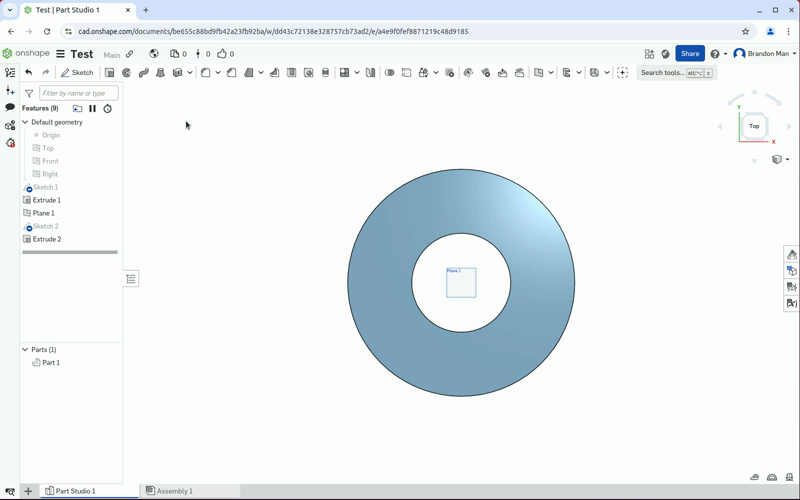
key(shift+h)
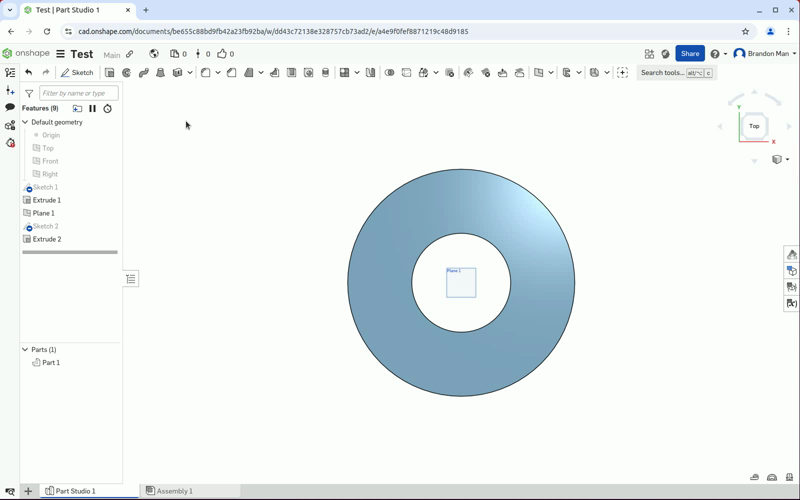
key(shift+h)
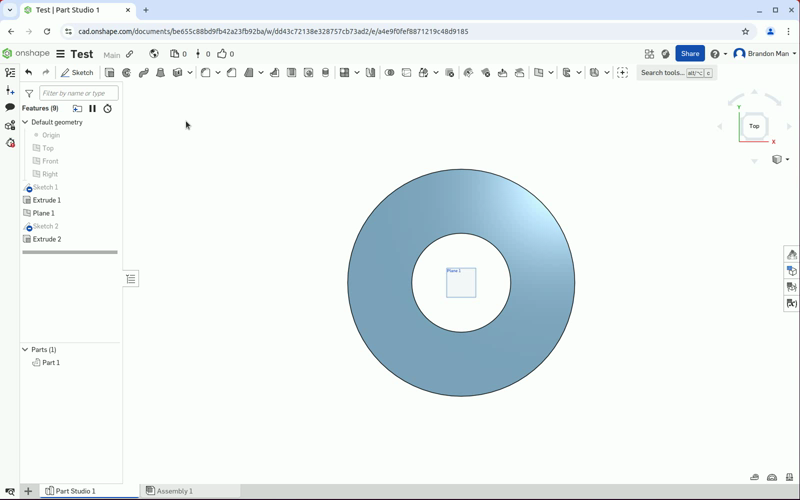
mouse_move(73, 189)
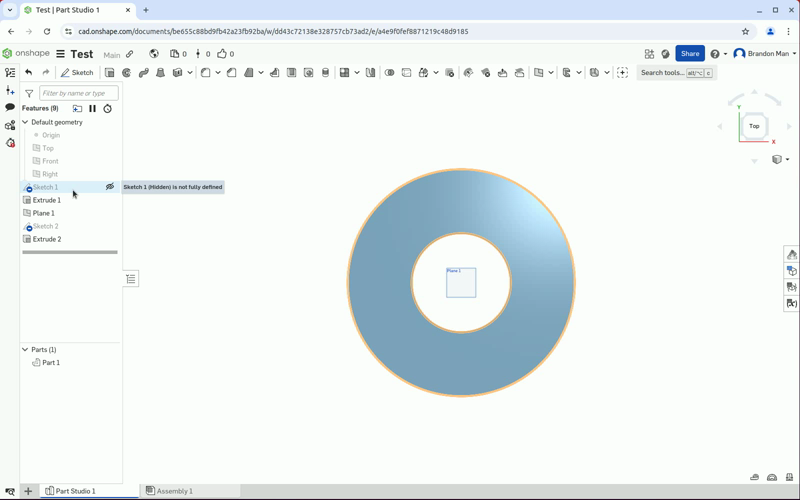
click(73, 189)
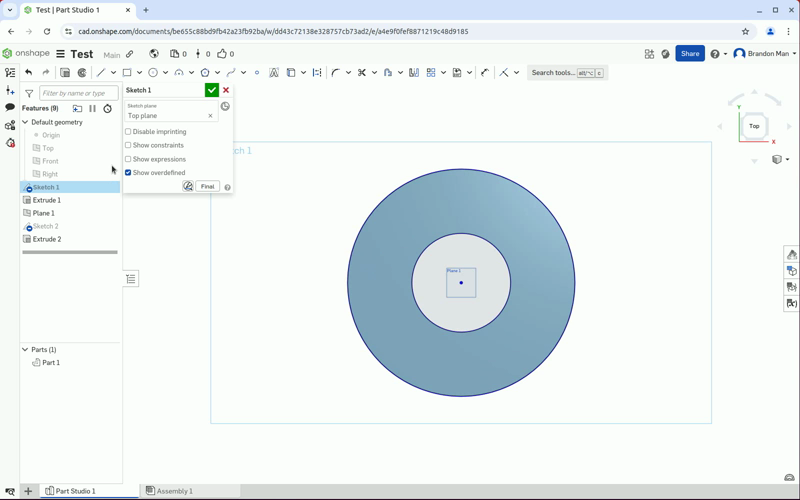
mouse_move(229, 92)
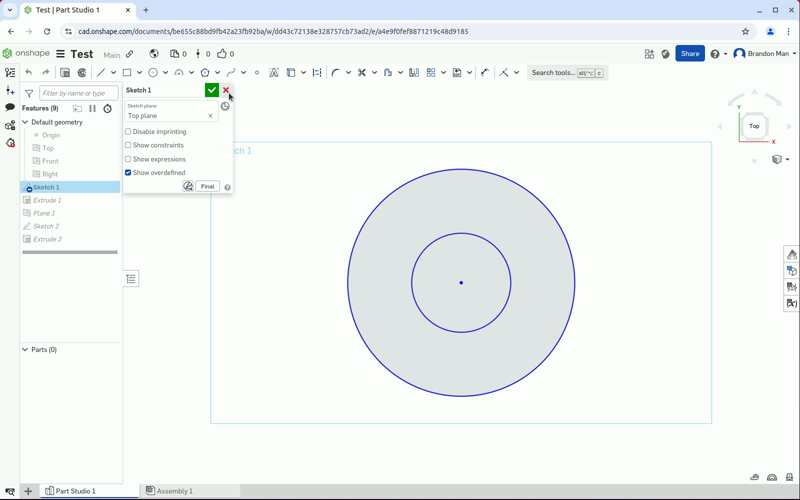
click(229, 92)
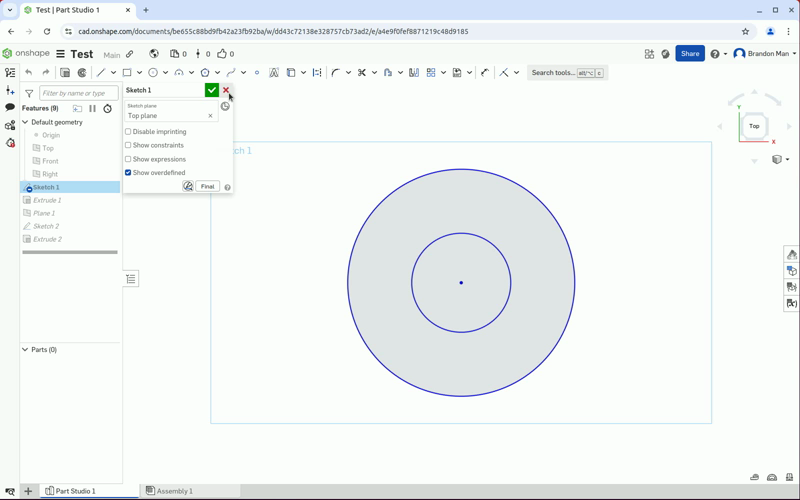
key(shift+s)
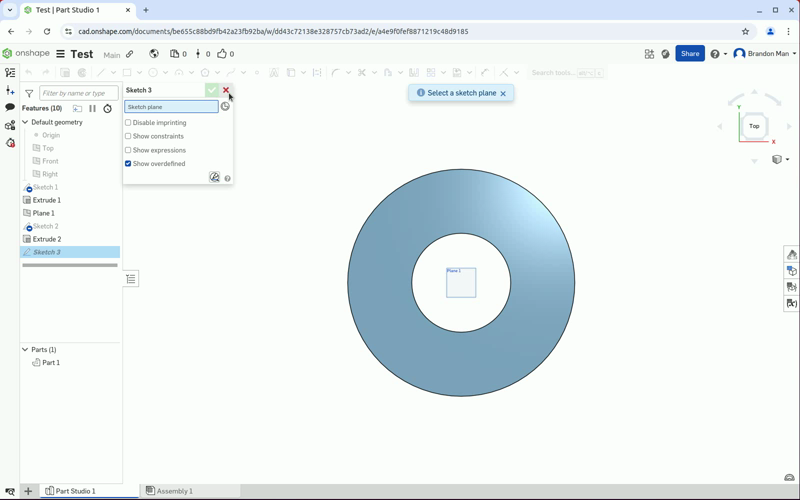
mouse_move(73, 215)
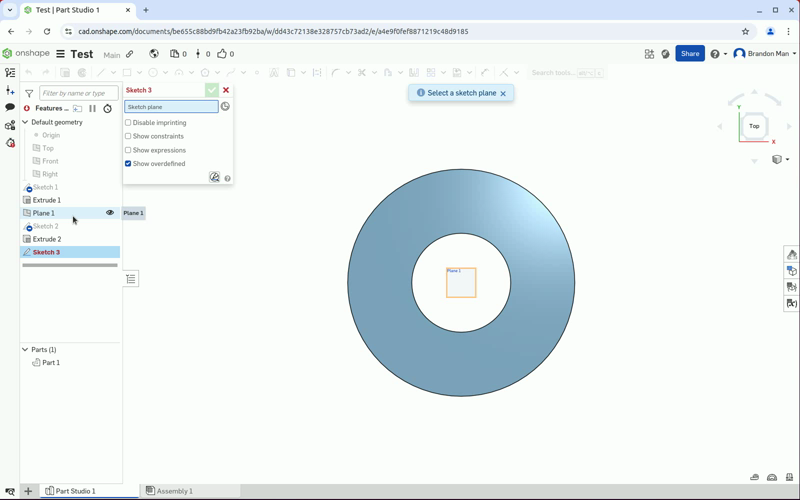
click(73, 215)
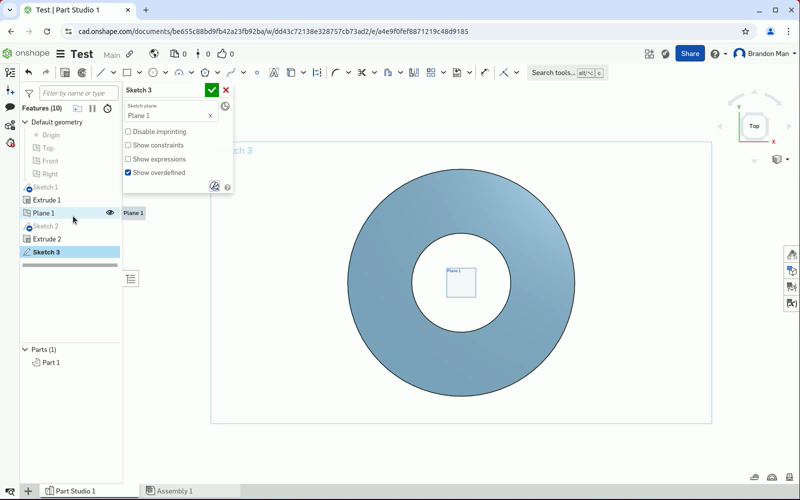
mouse_move(73, 352)
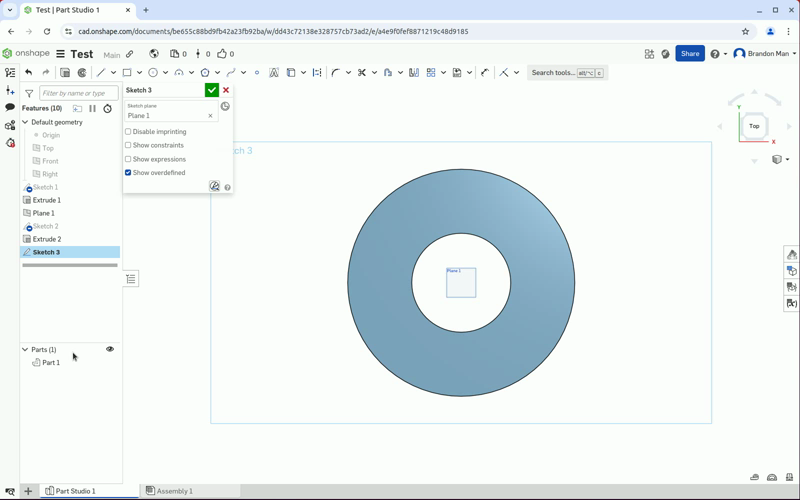
key(y)
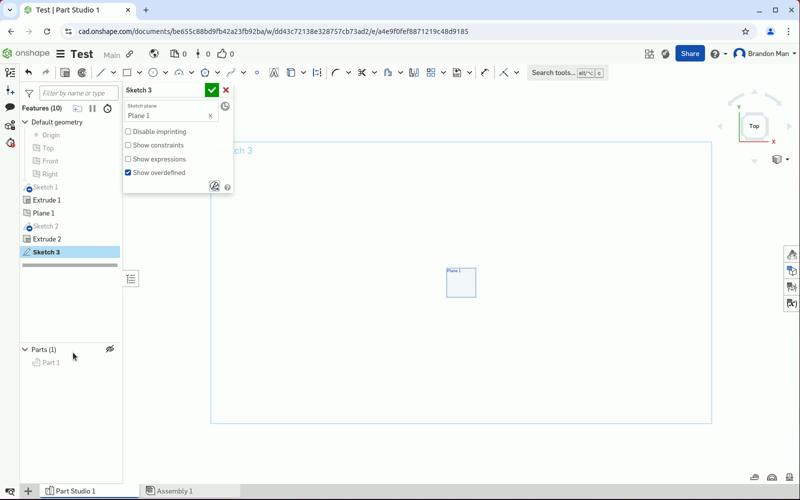
key(c)
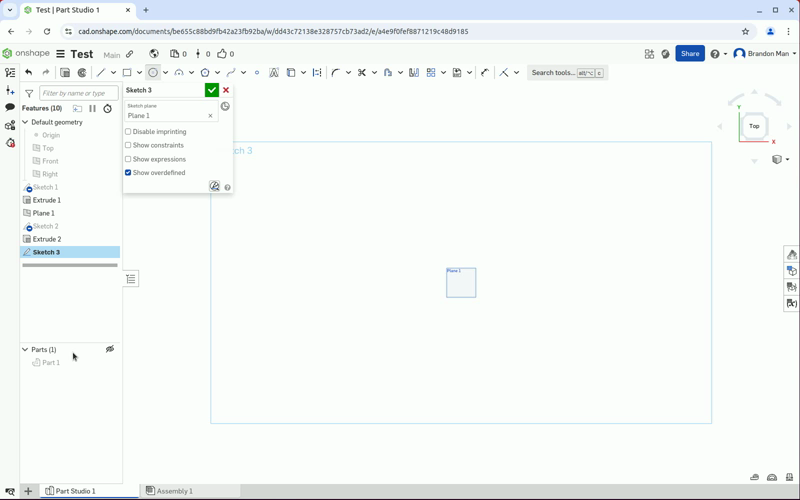
key_down(shift)
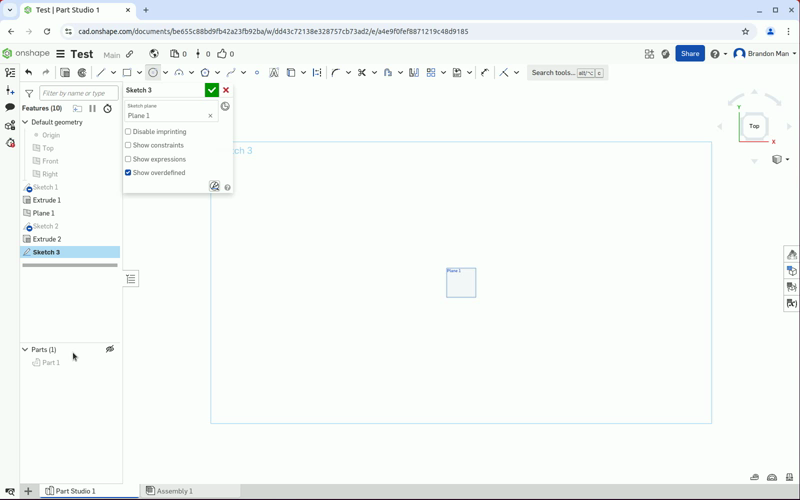
mouse_move(382, 327)
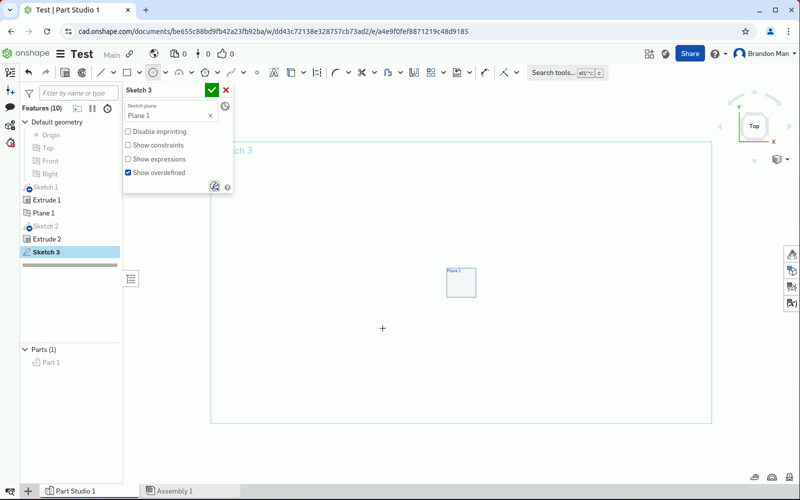
click(382, 327)
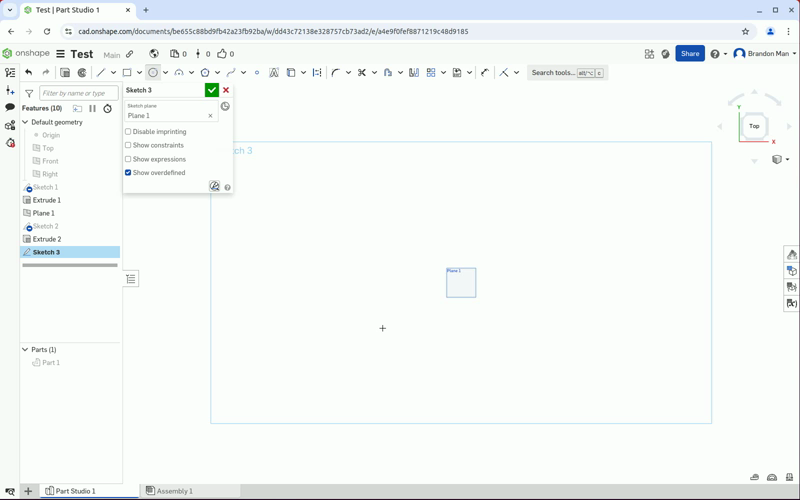
key_up(shift)
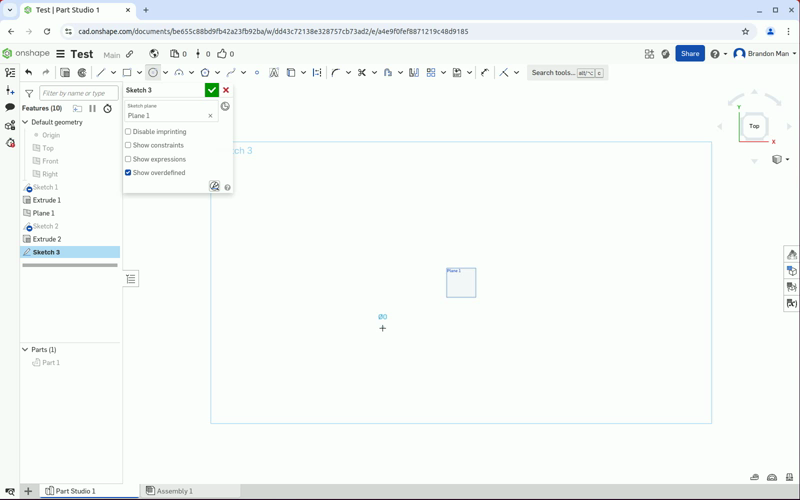
mouse_move(387, 327)
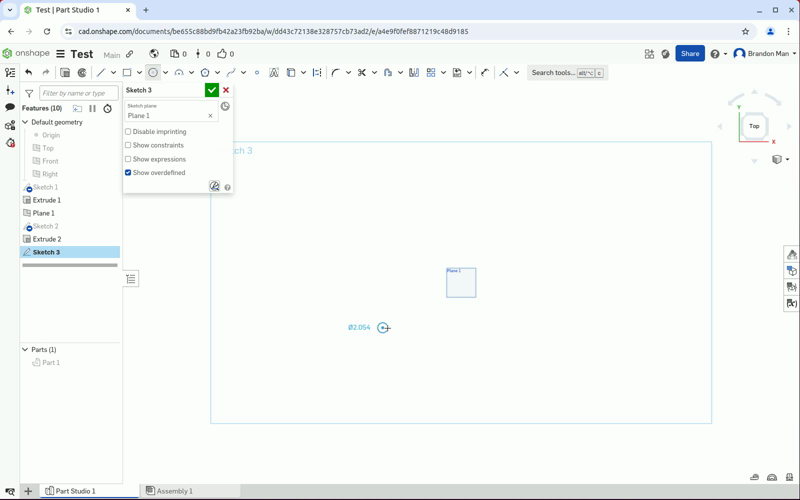
click(387, 327)
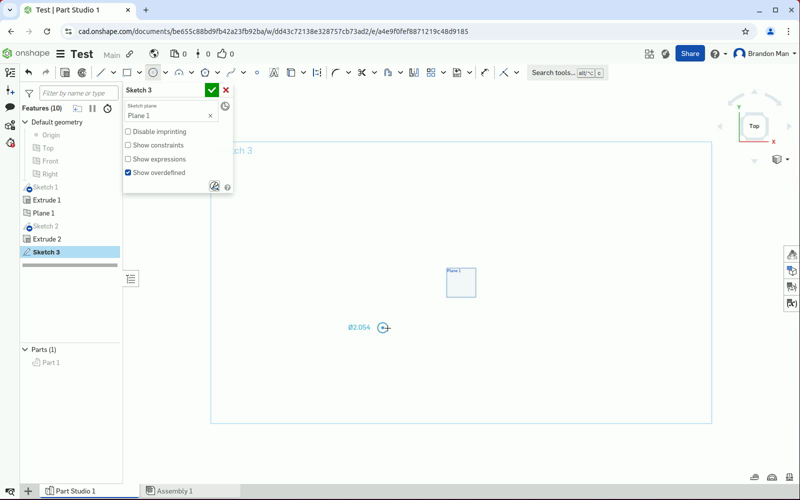
key(esc)
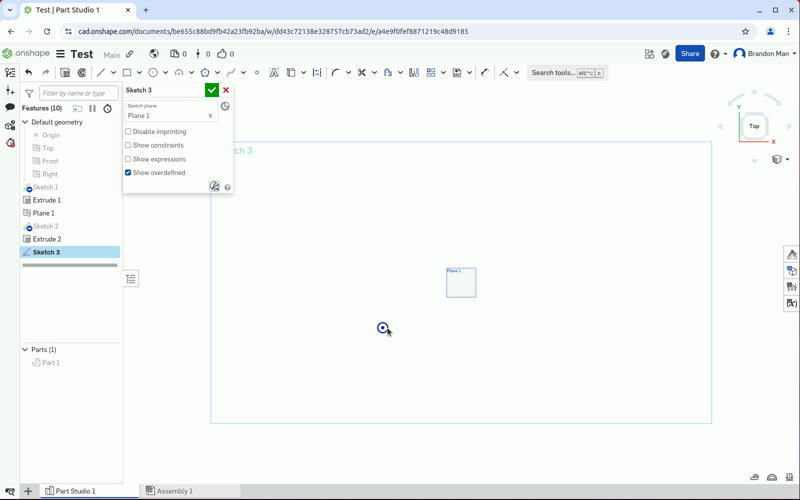
mouse_move(384, 327)
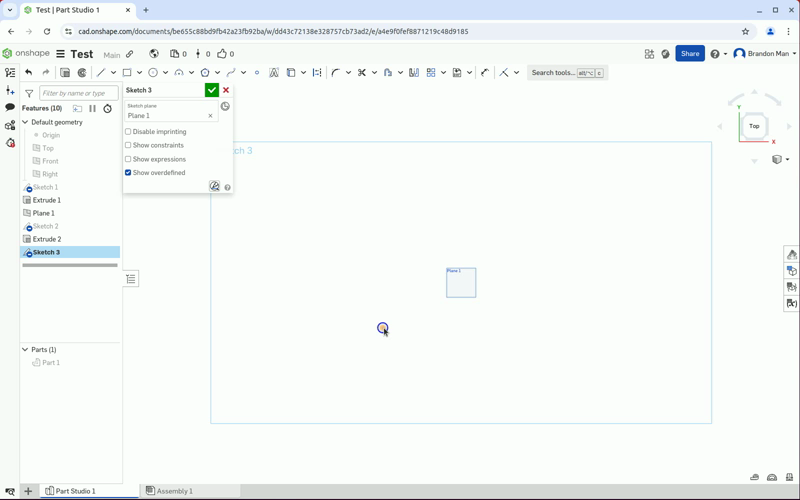
scroll(6)
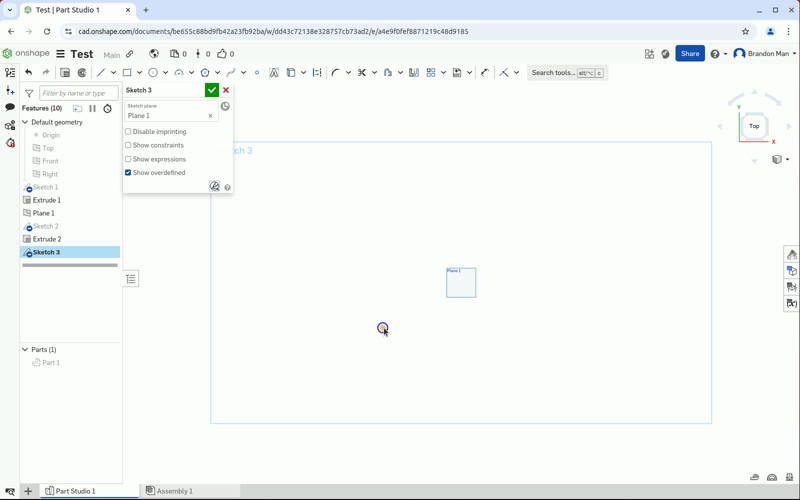
scroll(6)
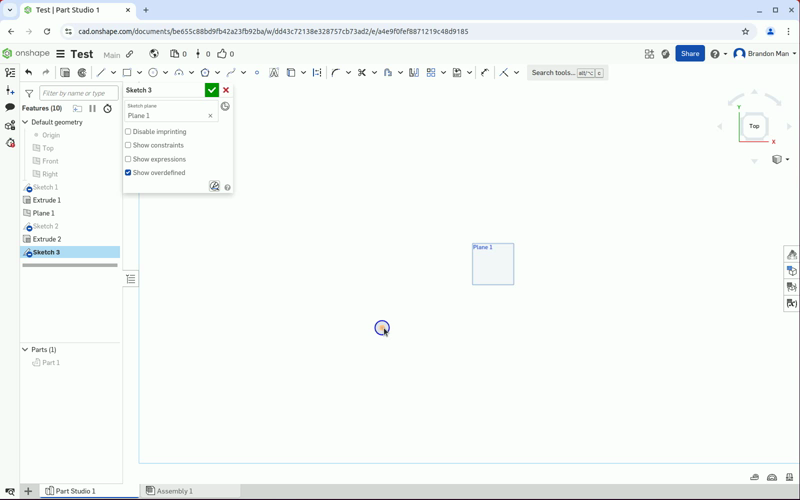
scroll(6)
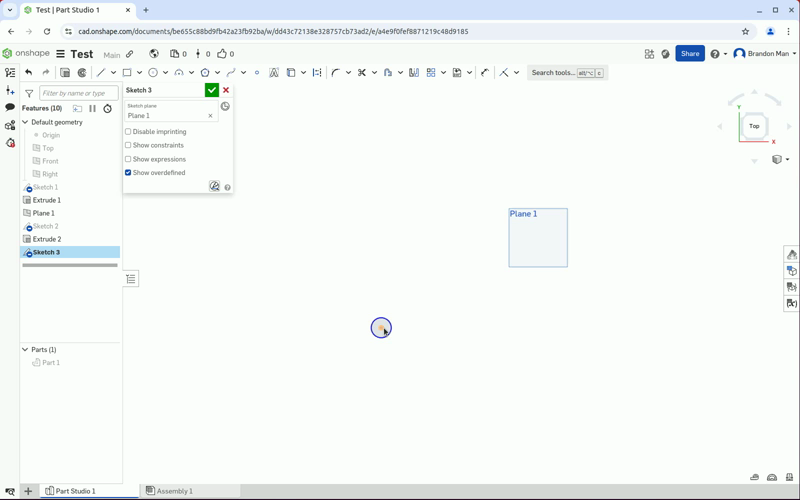
scroll(6)
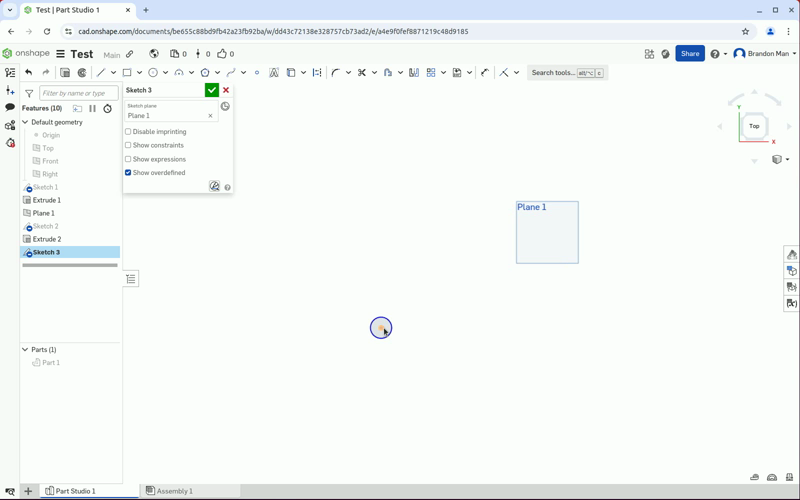
scroll(6)
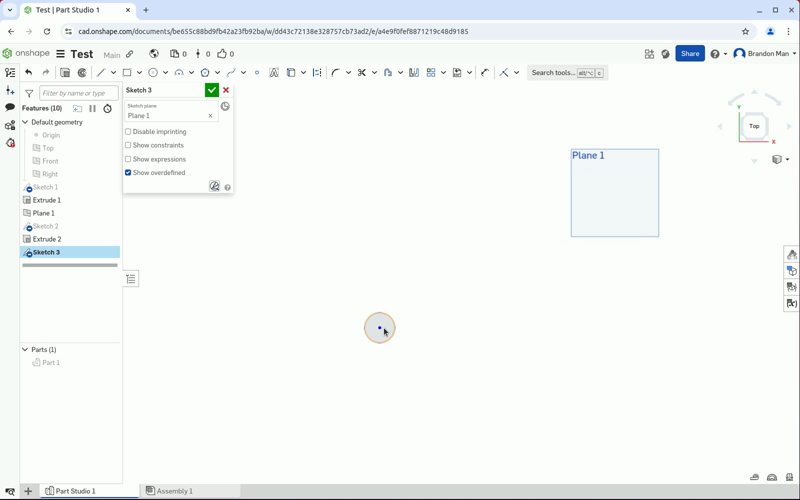
scroll(6)
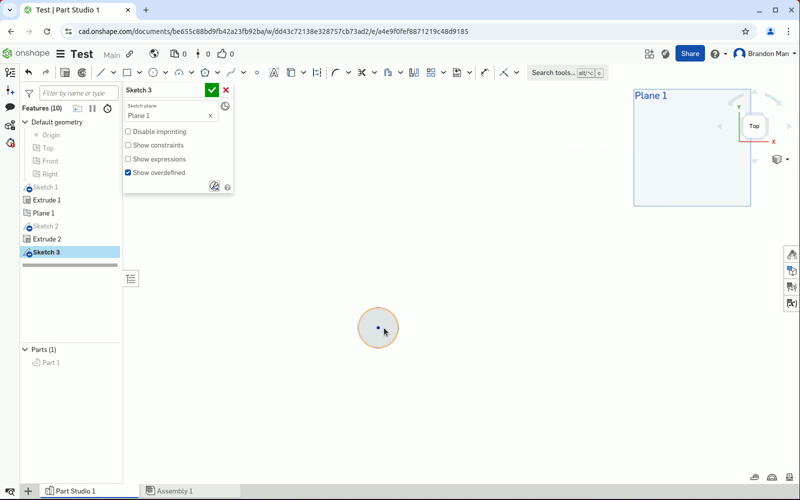
scroll(6)
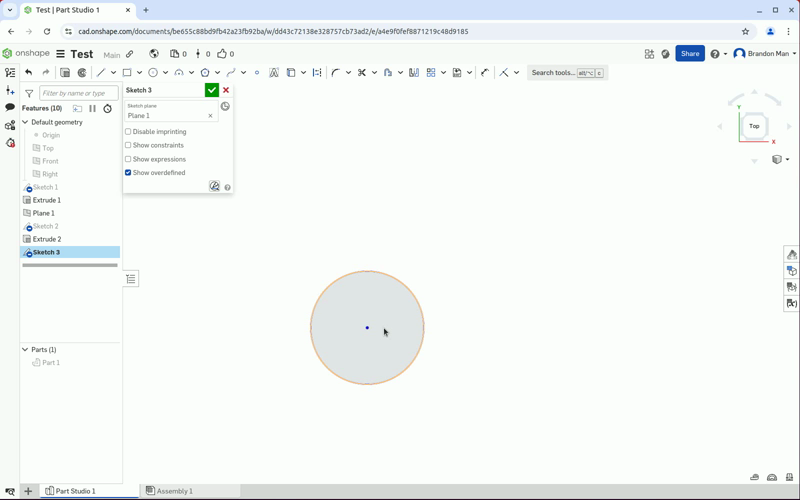
click(384, 327)
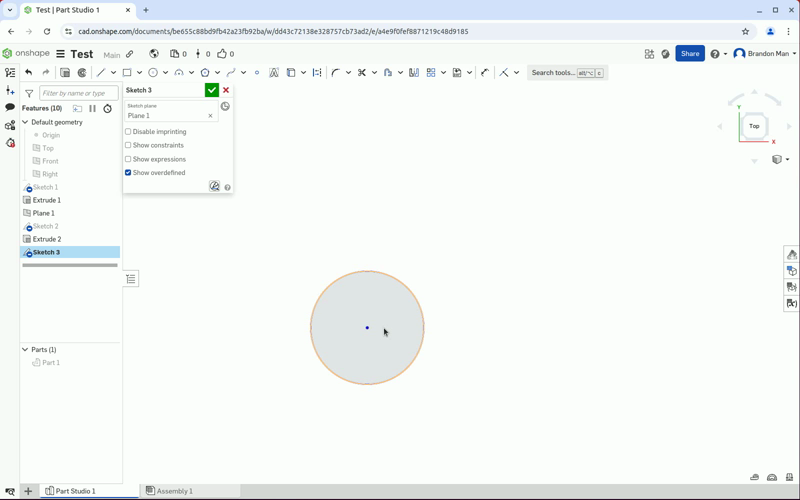
scroll(-6)
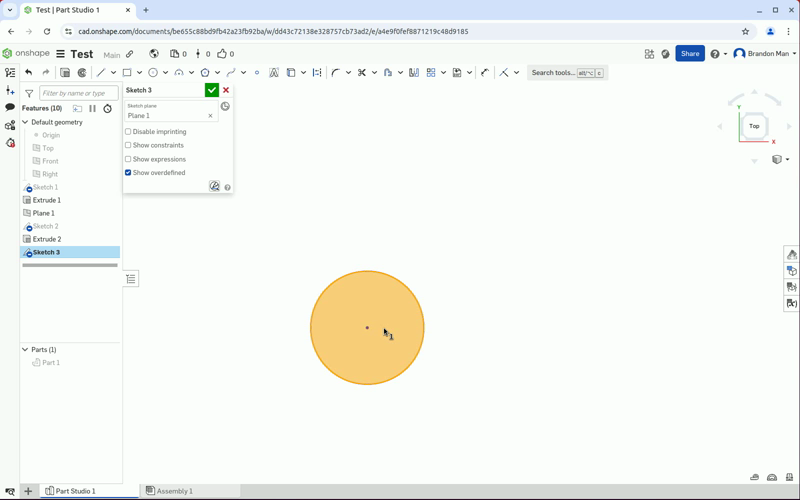
scroll(-6)
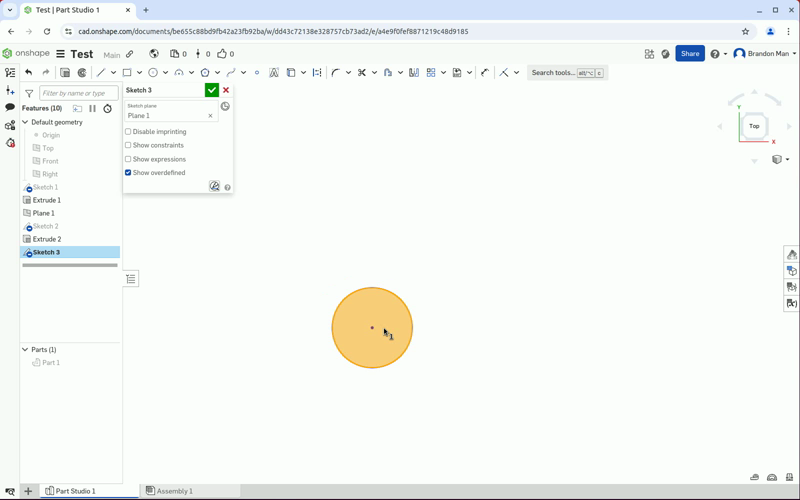
scroll(-6)
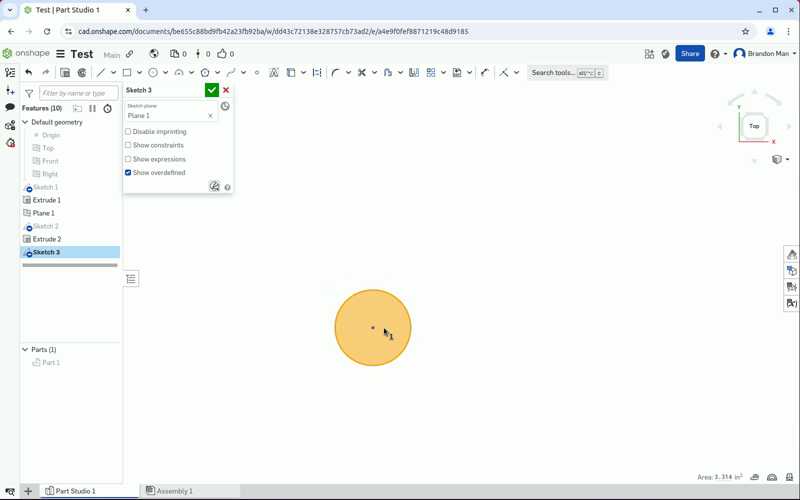
scroll(-6)
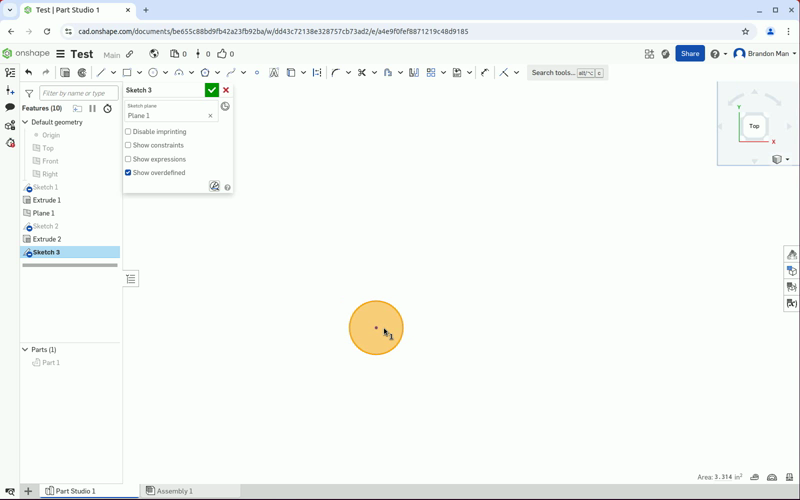
scroll(-6)
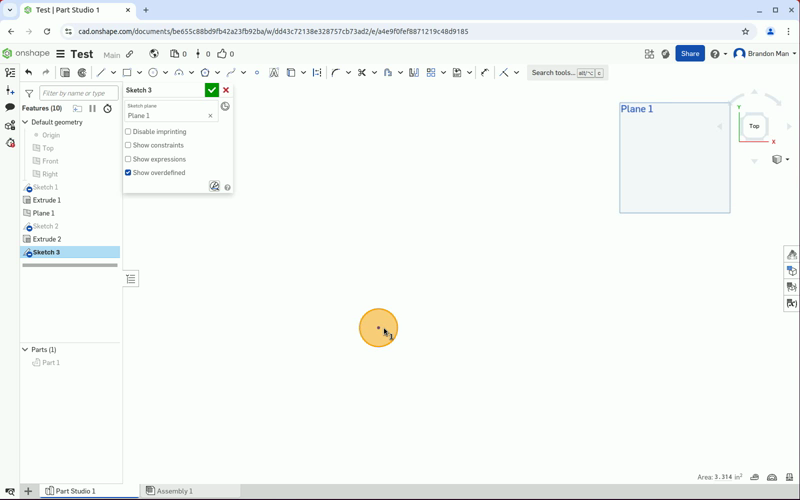
scroll(-6)
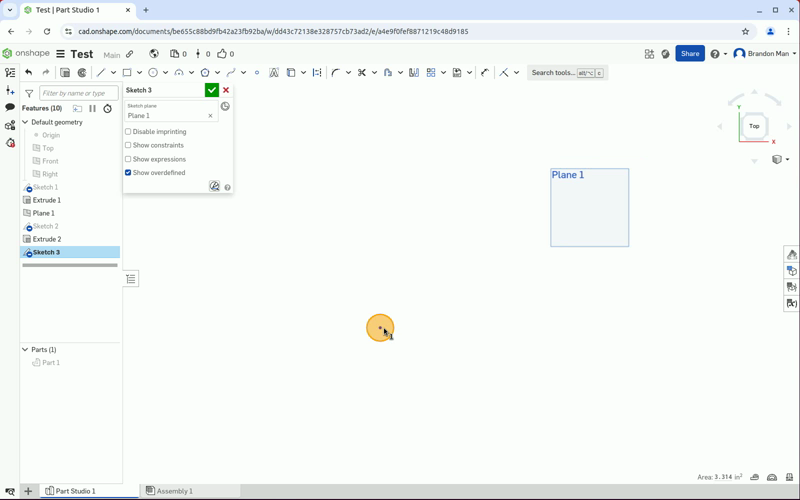
scroll(-6)
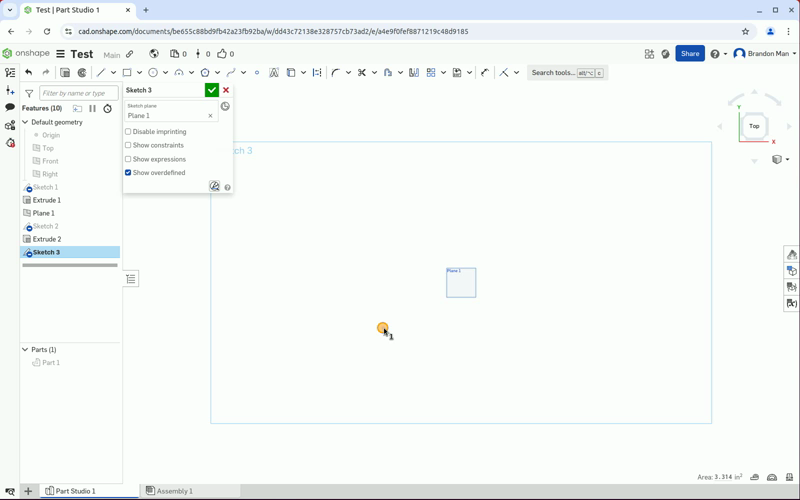
mouse_move(73, 352)
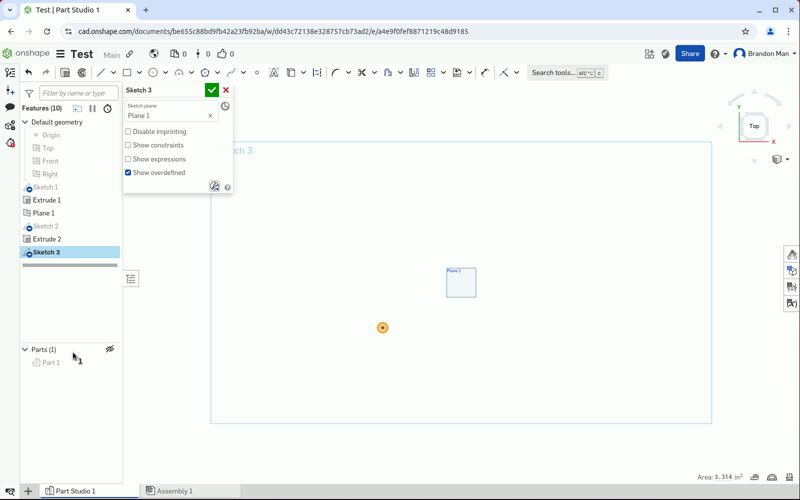
key(shift+y)
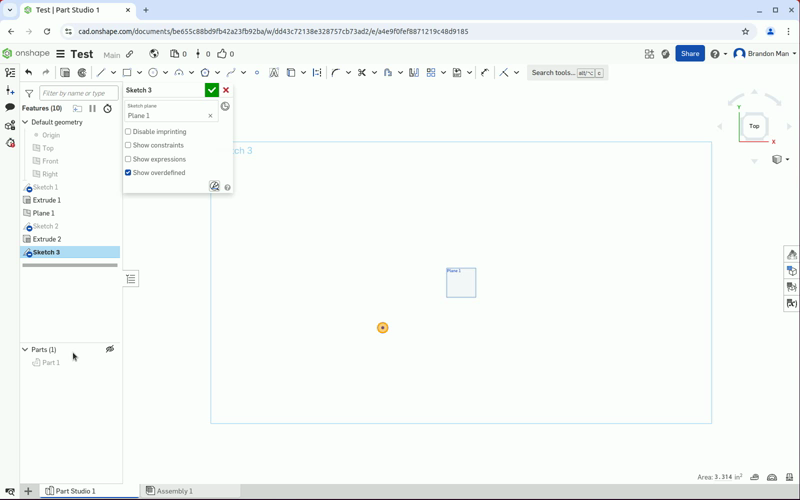
key(shift+e)
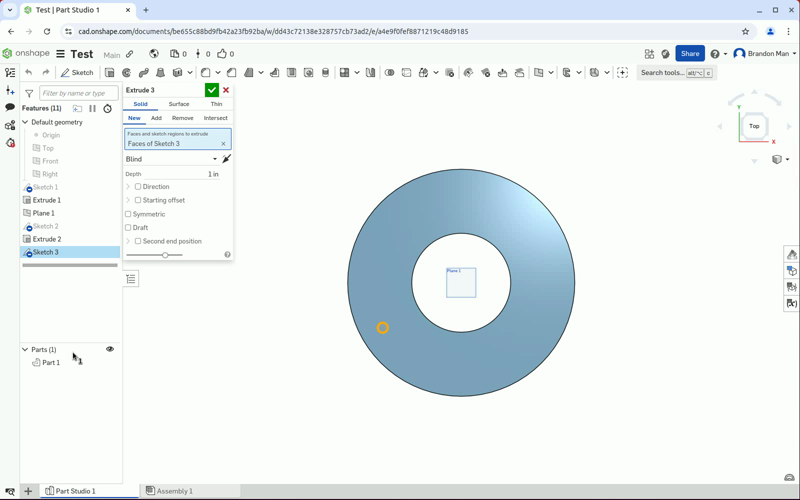
mouse_move(143, 106)
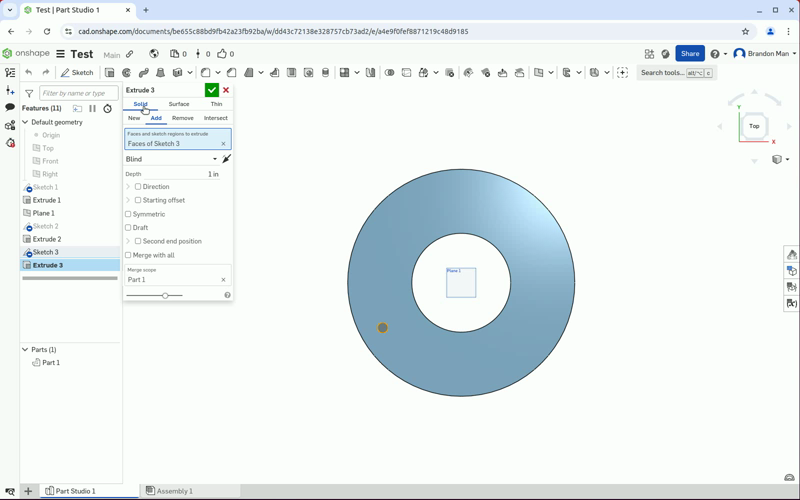
click(143, 106)
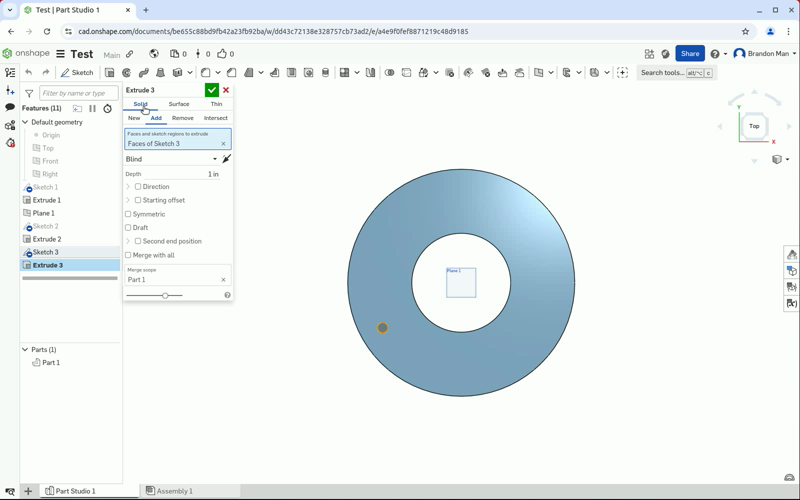
mouse_move(186, 120)
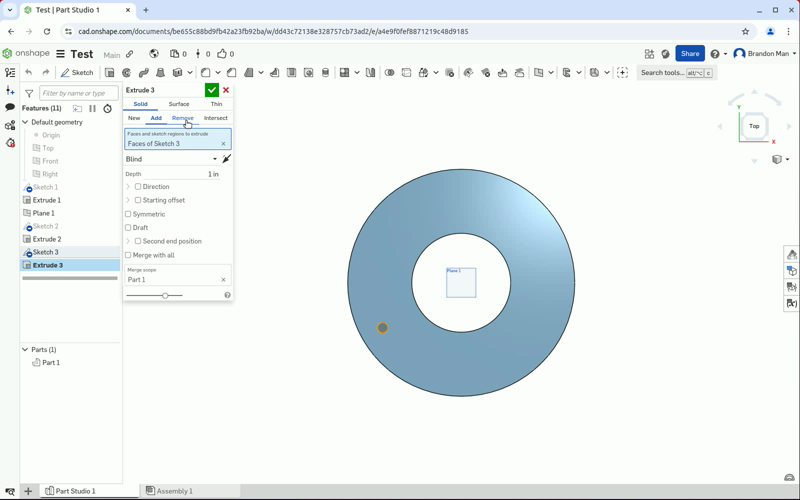
click(186, 120)
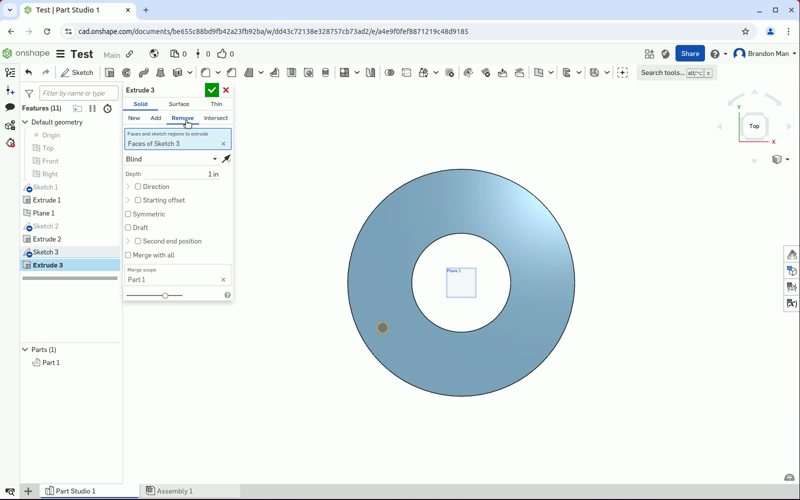
key(tab, 4)
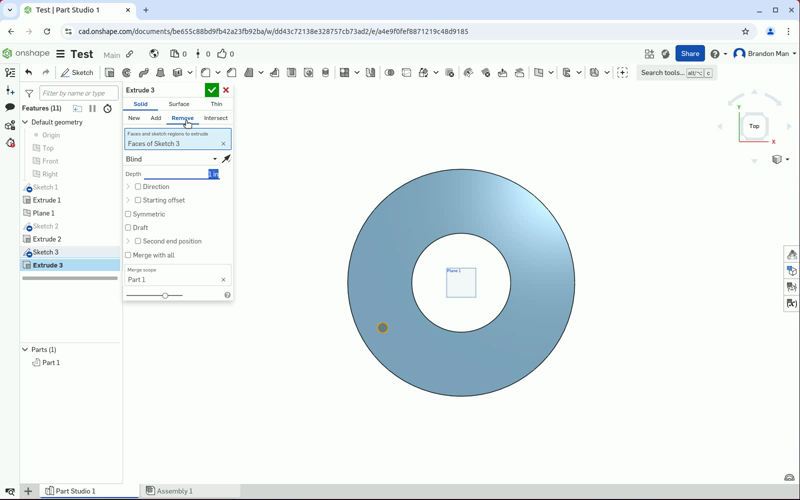
text(2.407)
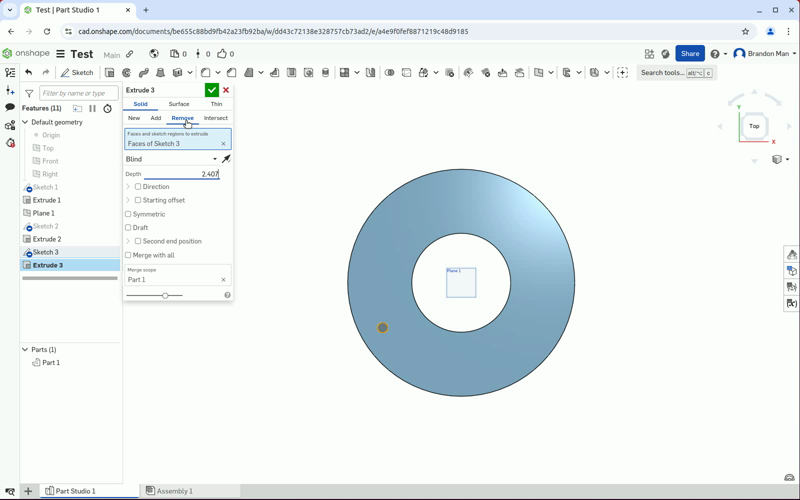
key(tab, 6)
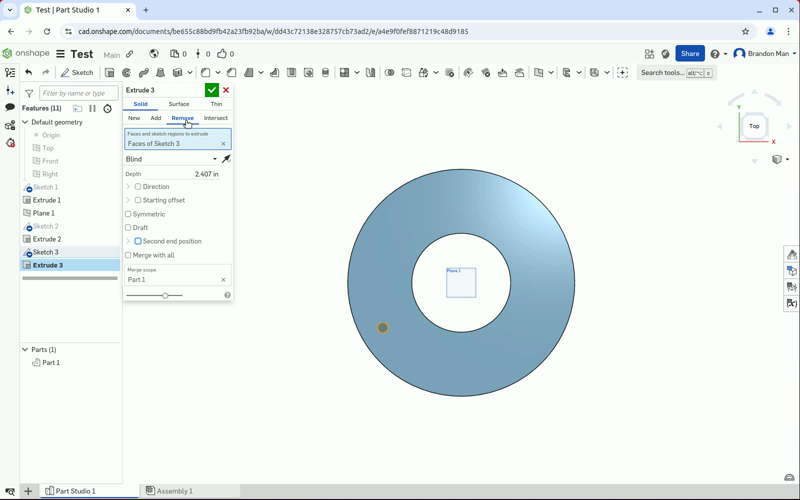
key(space)
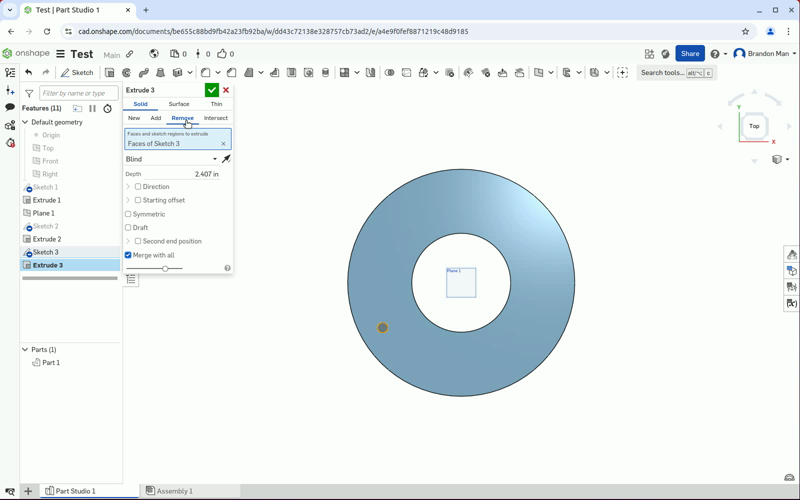
key(enter)
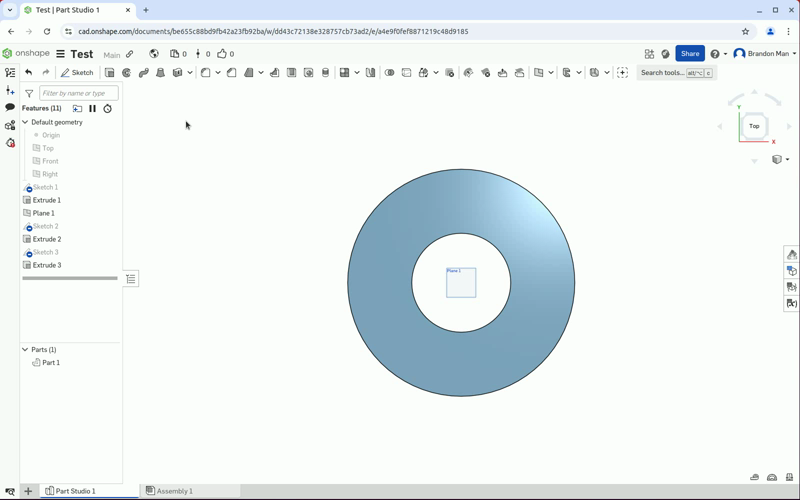
key(shift+h)
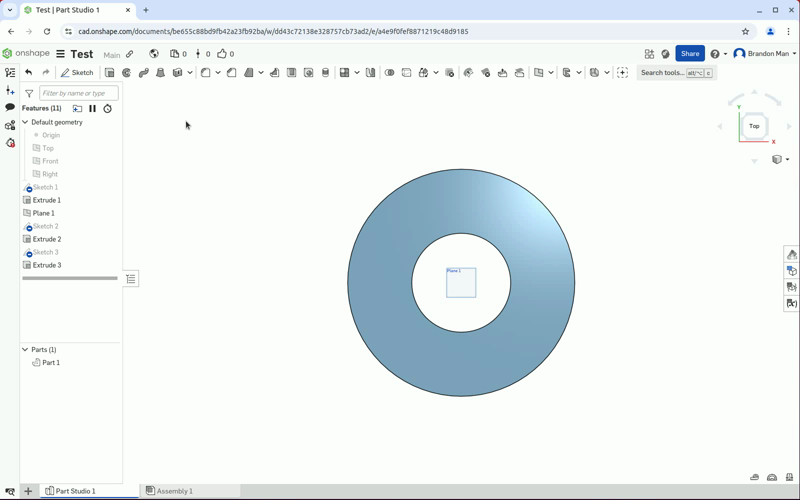
key(shift+h)
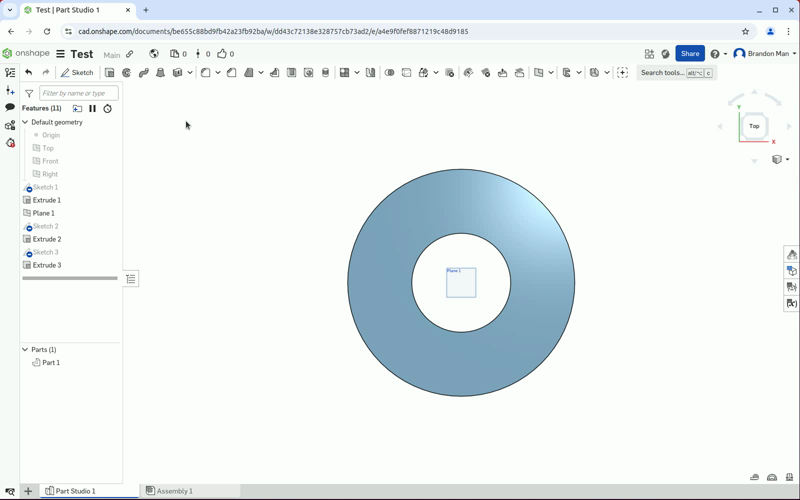
mouse_move(73, 189)
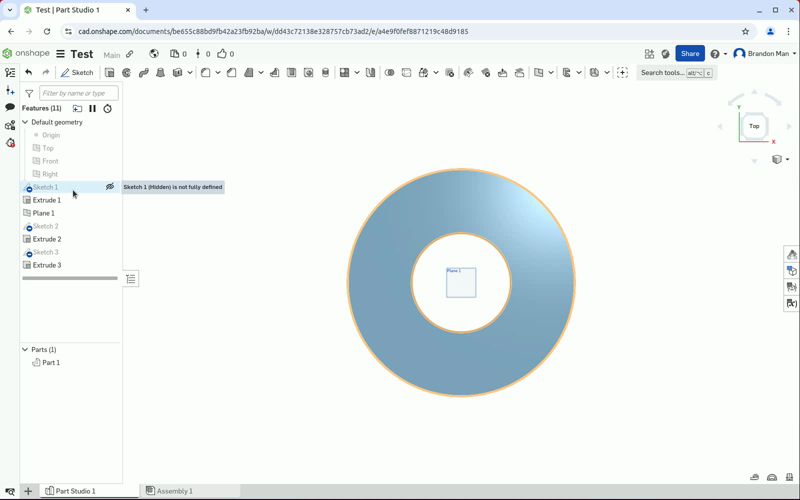
click(73, 189)
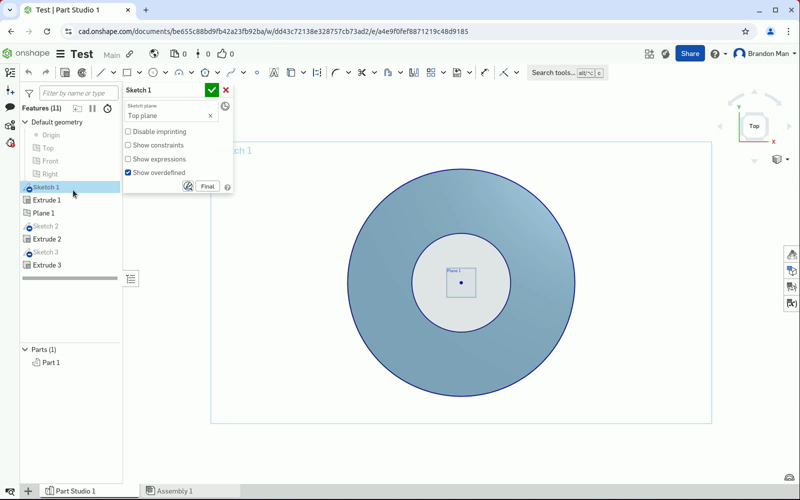
mouse_move(229, 92)
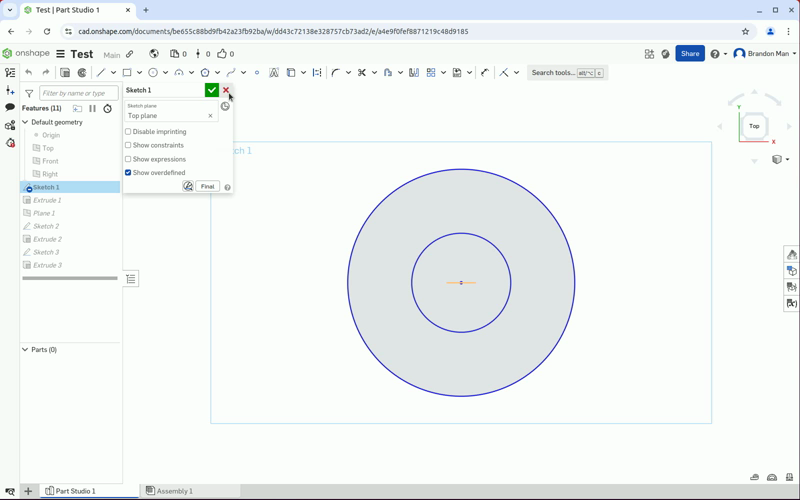
click(229, 92)
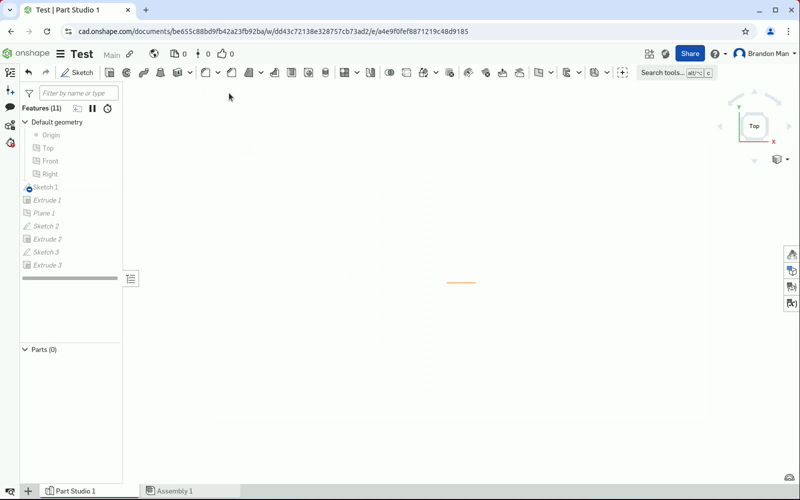
key(shift+s)
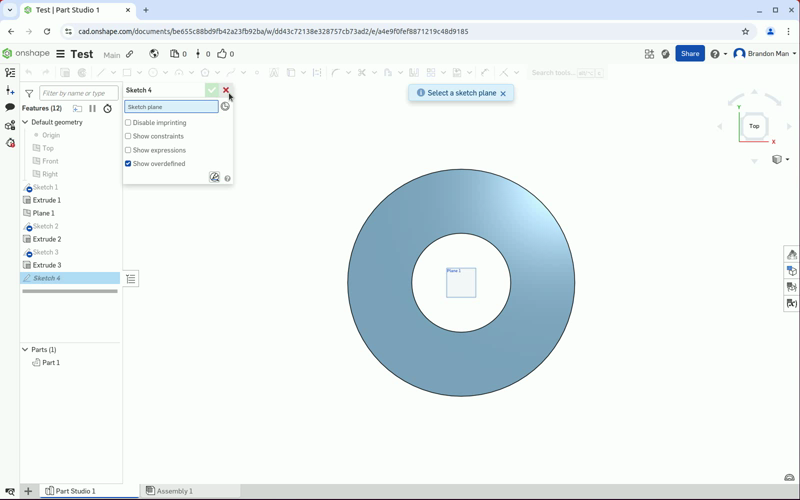
mouse_move(73, 215)
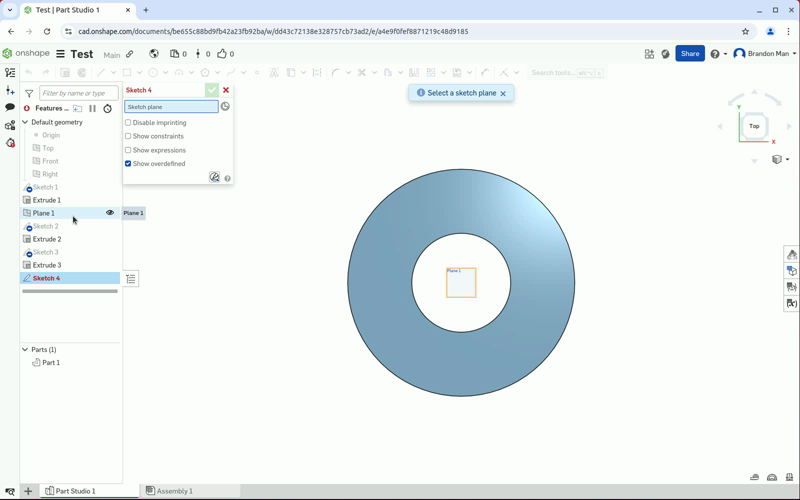
click(73, 215)
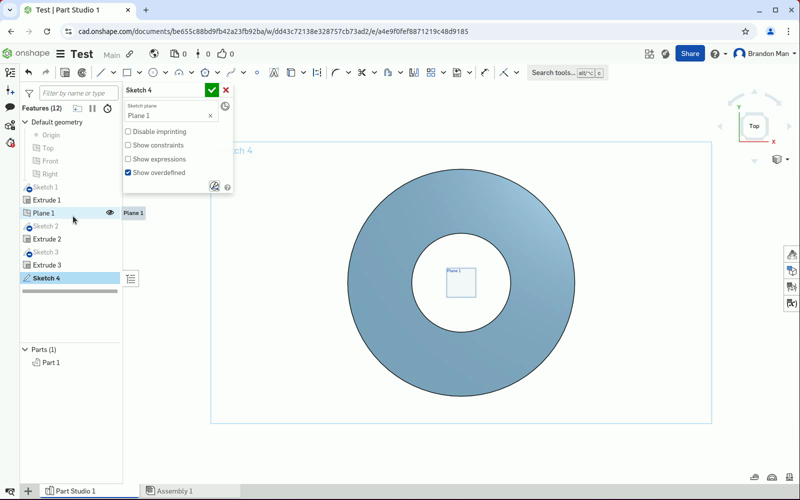
mouse_move(73, 352)
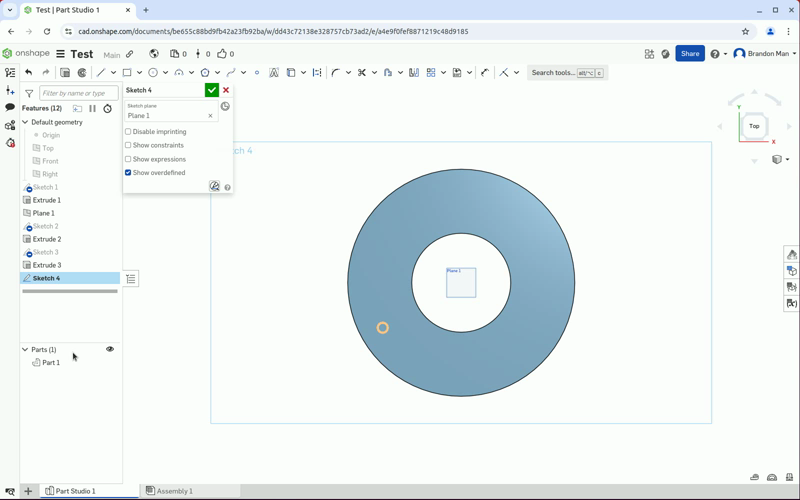
key(y)
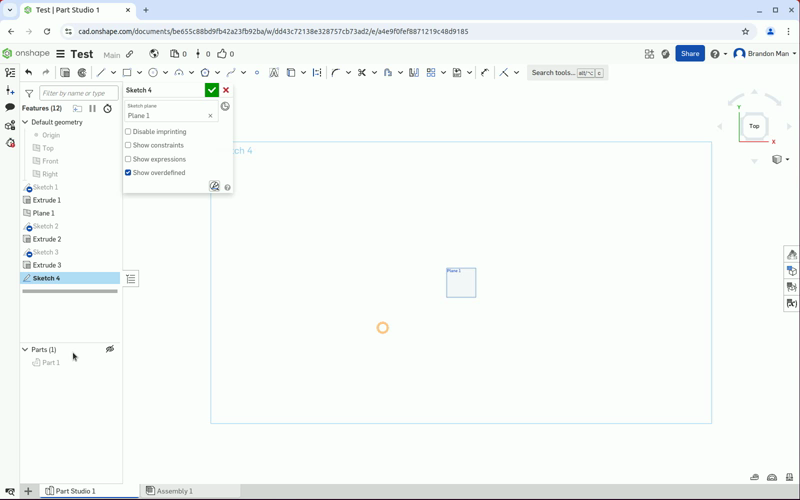
key(c)
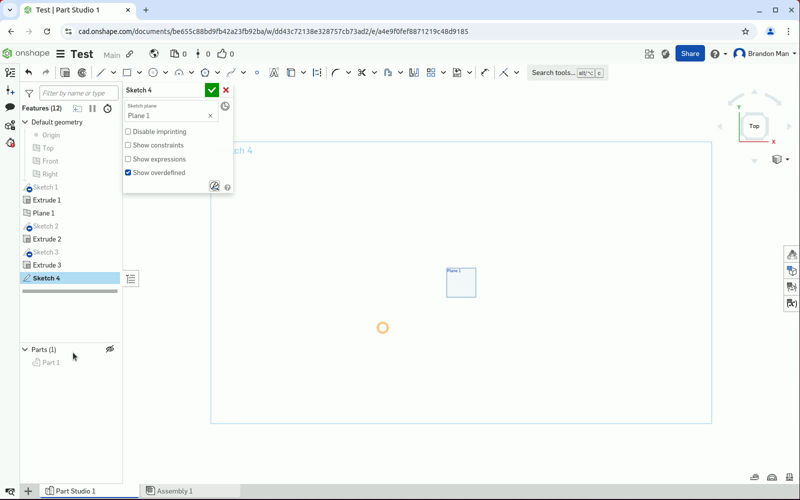
key_down(shift)
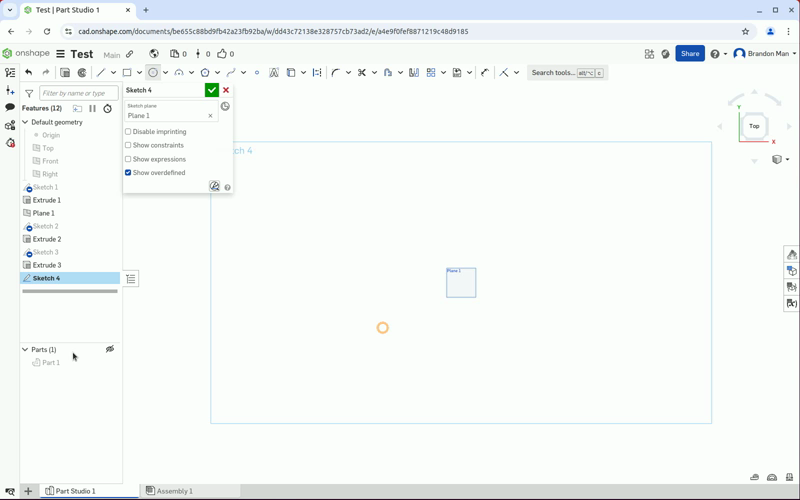
mouse_move(538, 327)
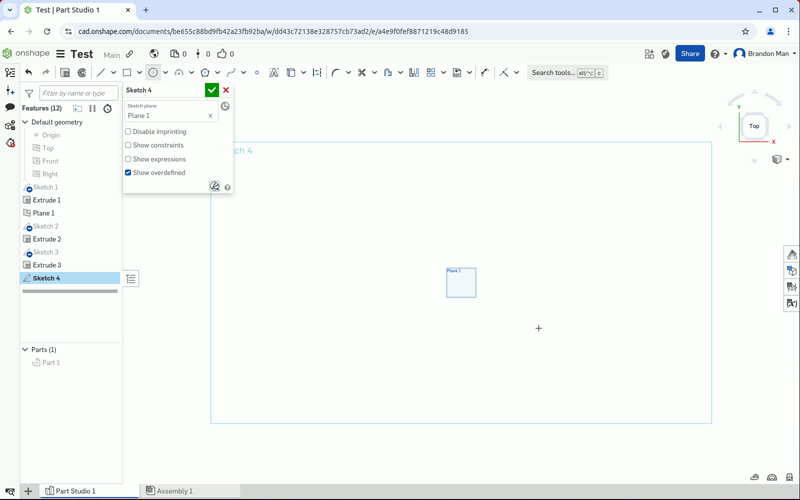
click(538, 327)
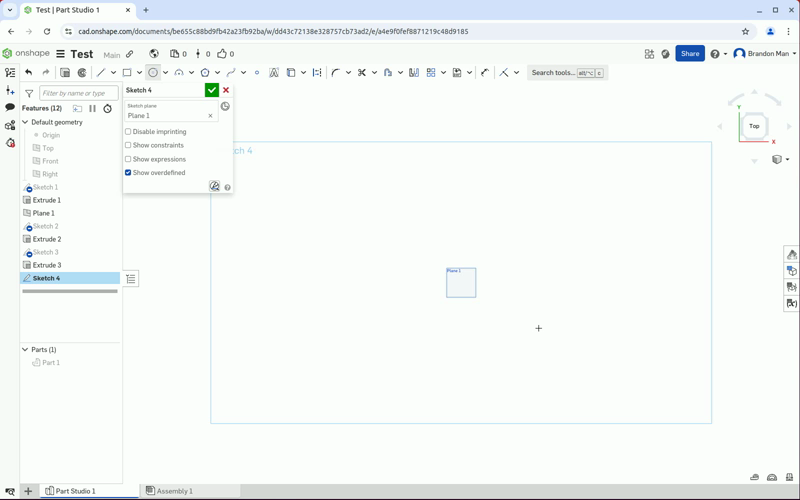
key_up(shift)
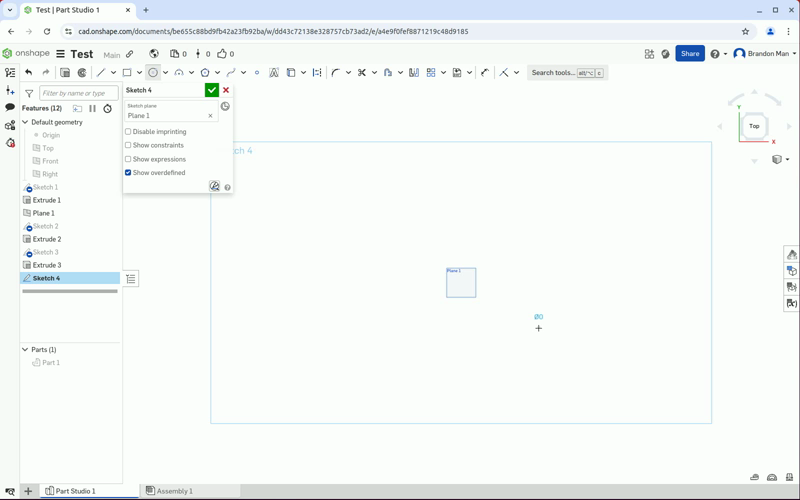
mouse_move(543, 327)
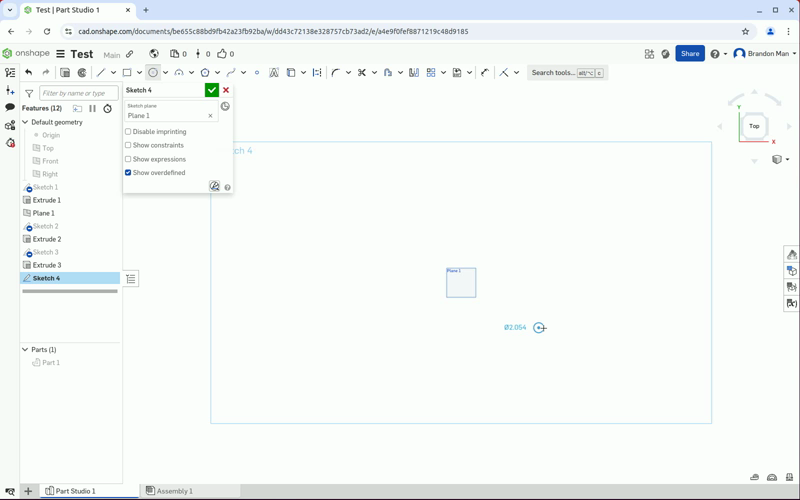
click(543, 327)
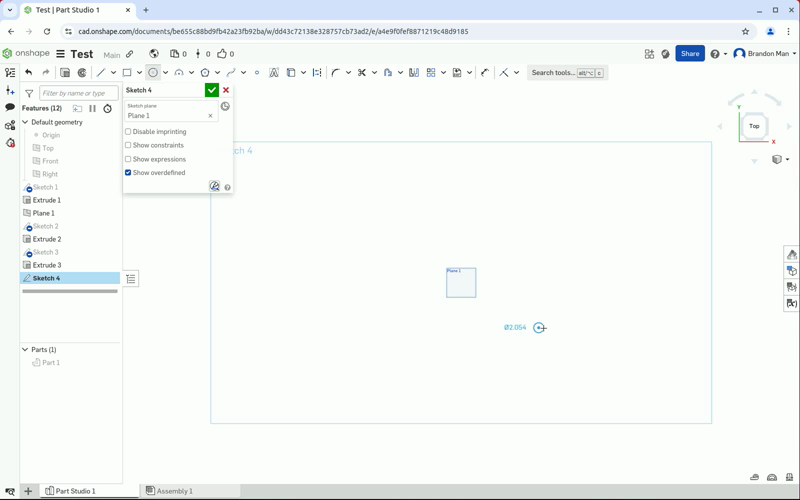
key(esc)
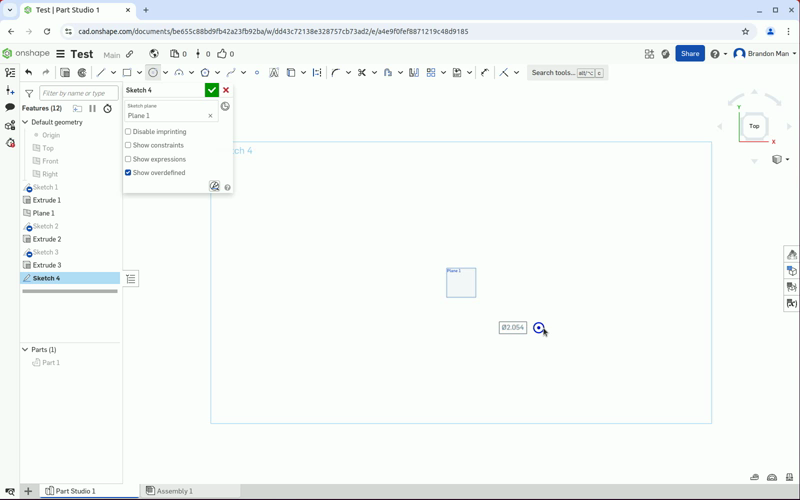
mouse_move(534, 326)
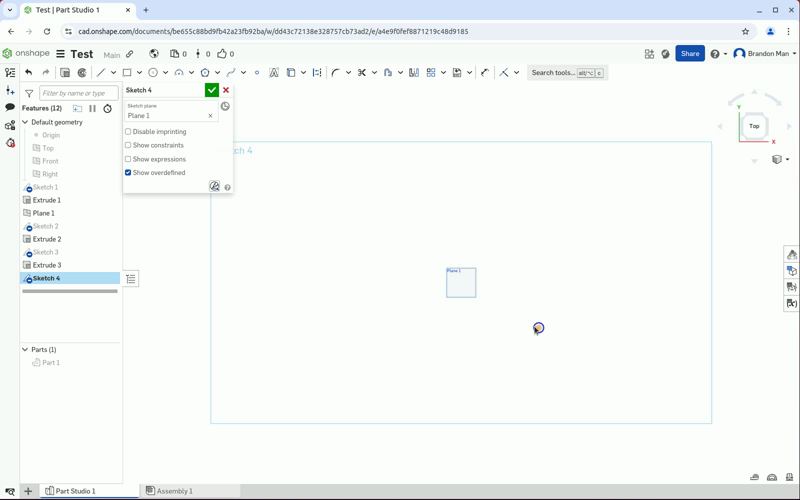
scroll(6)
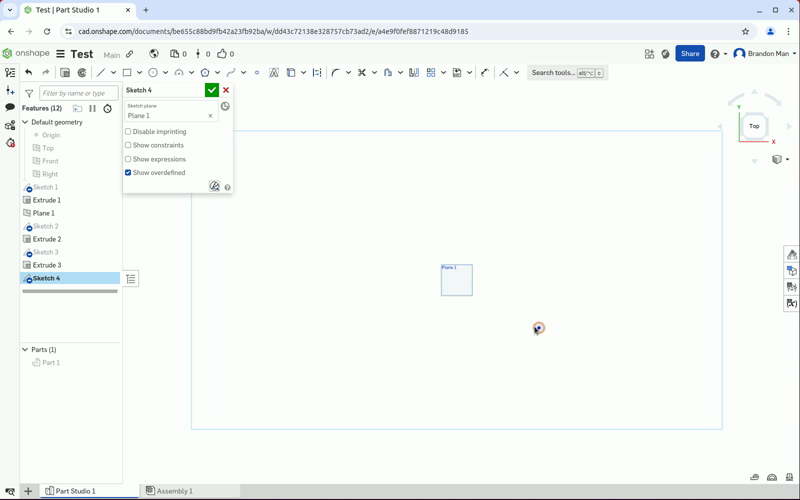
scroll(6)
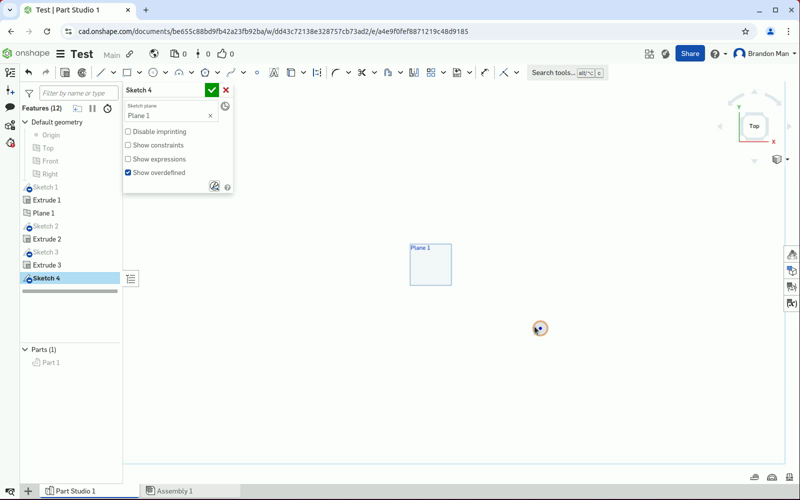
scroll(6)
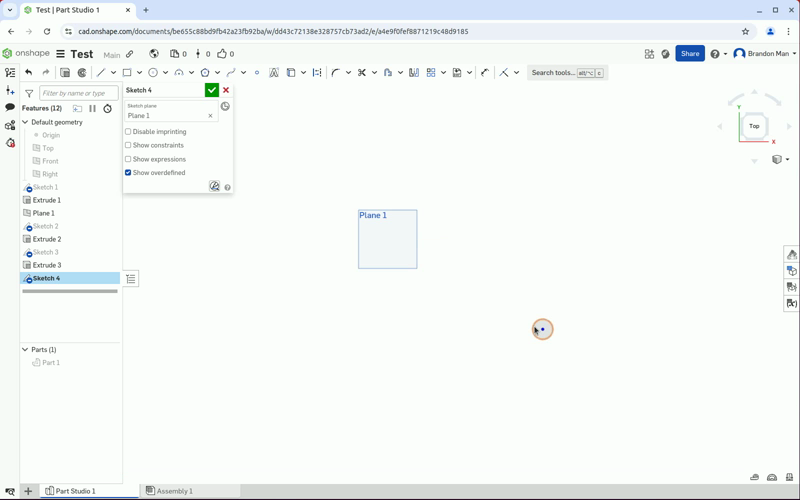
scroll(6)
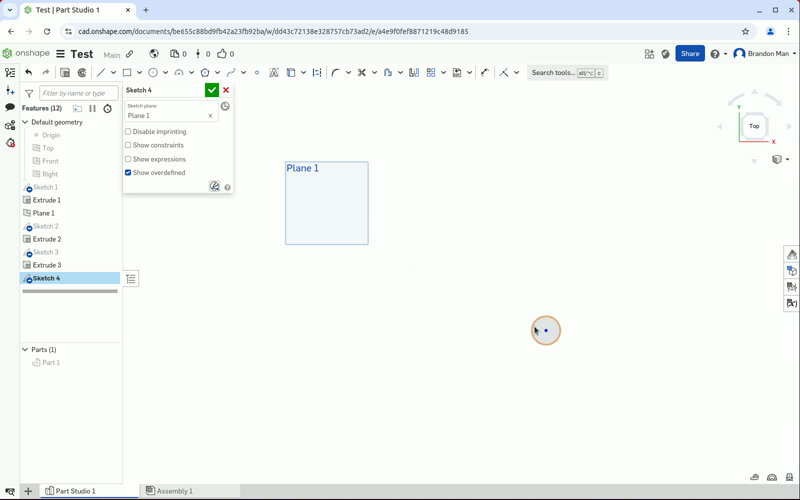
scroll(6)
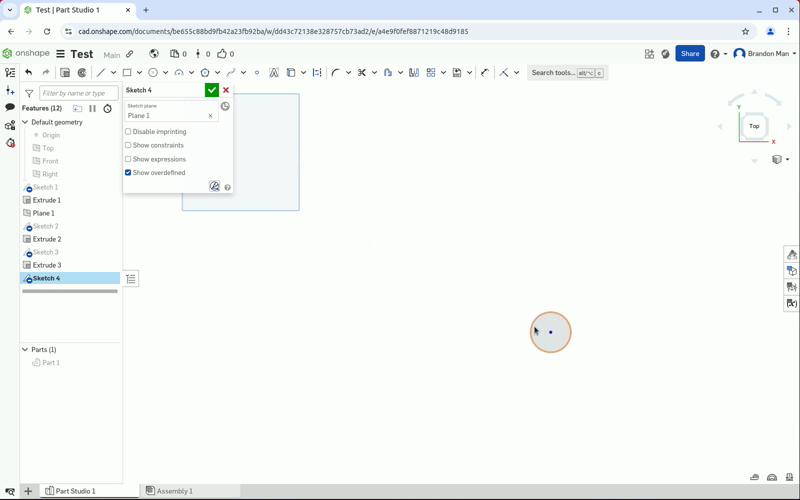
scroll(6)
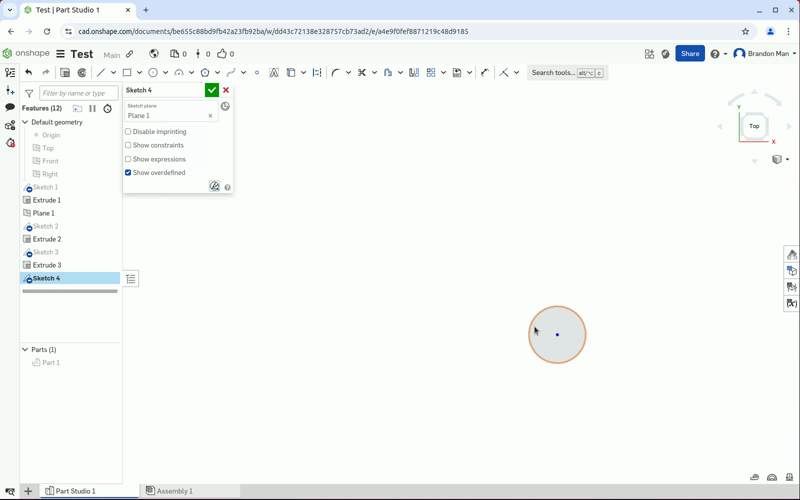
scroll(6)
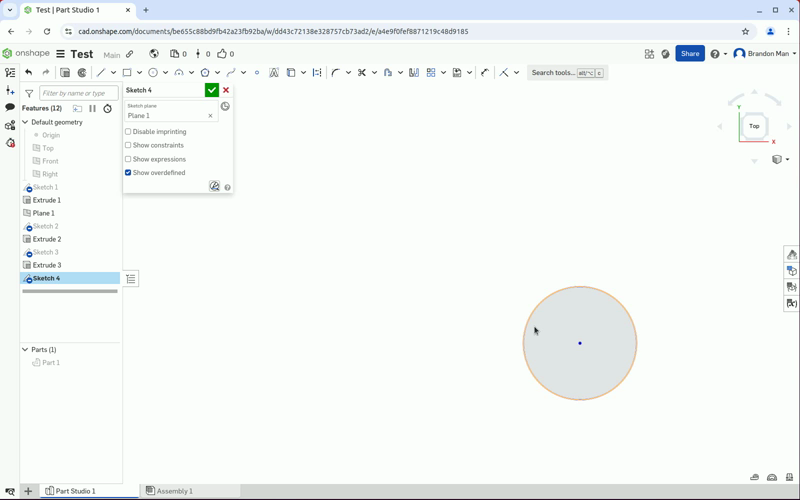
click(534, 326)
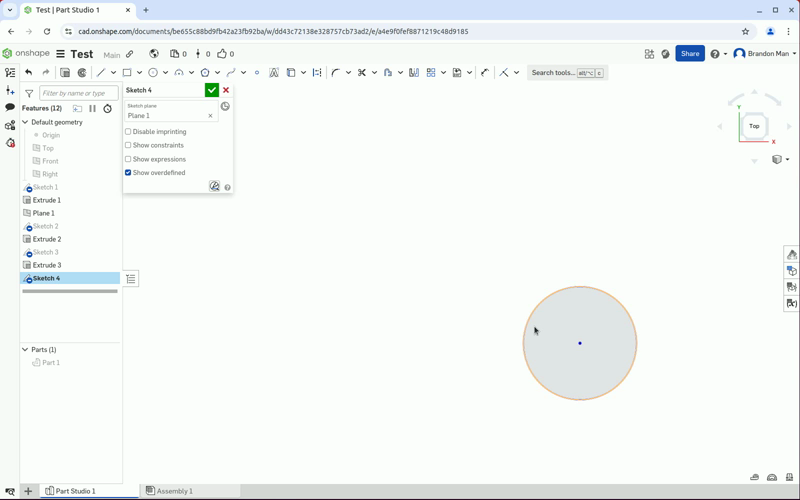
scroll(-6)
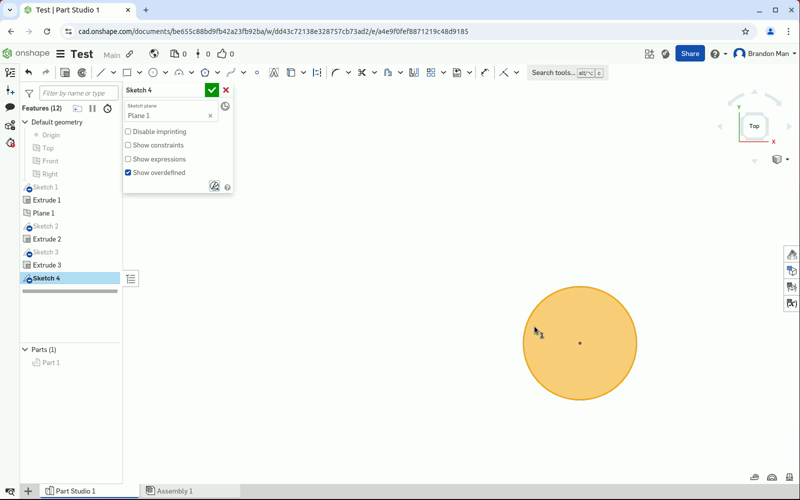
scroll(-6)
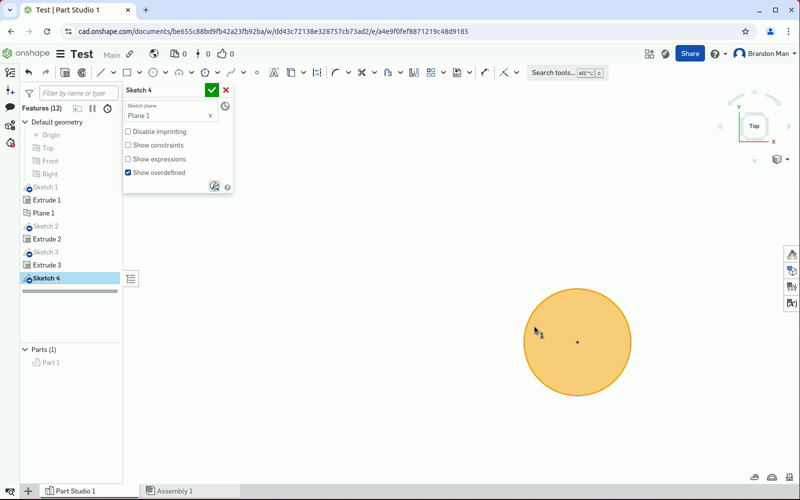
scroll(-6)
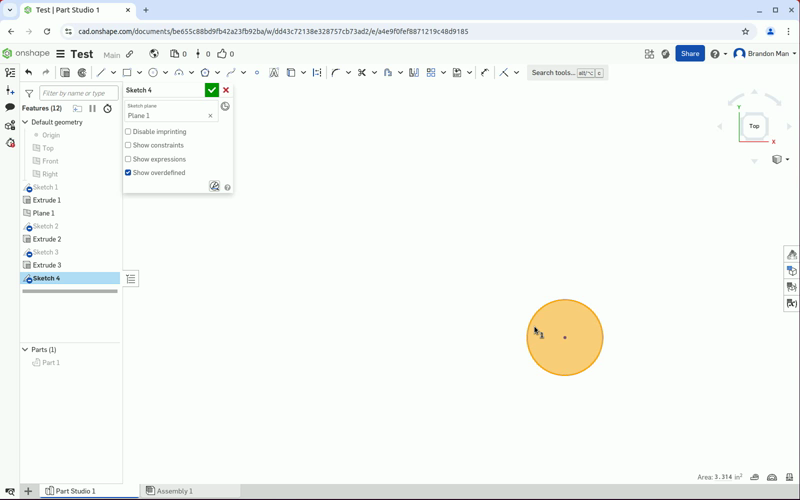
scroll(-6)
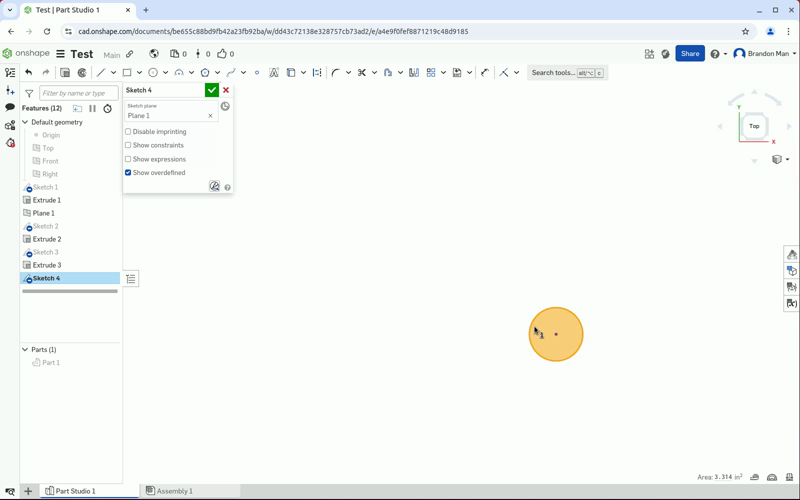
scroll(-6)
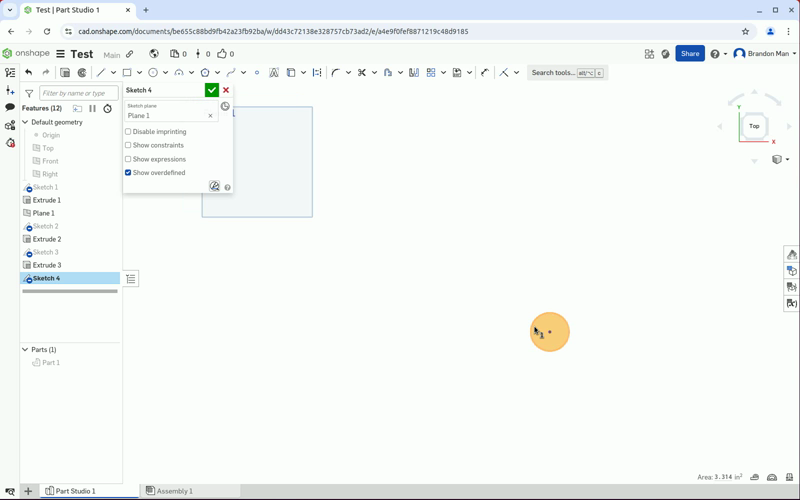
scroll(-6)
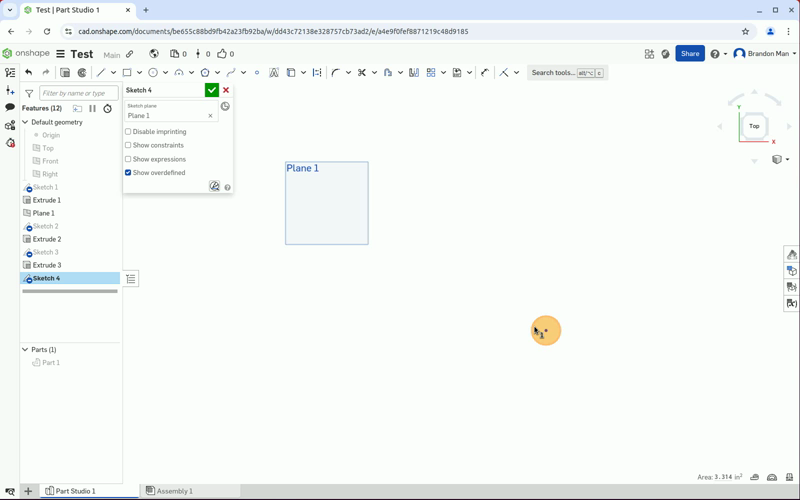
scroll(-6)
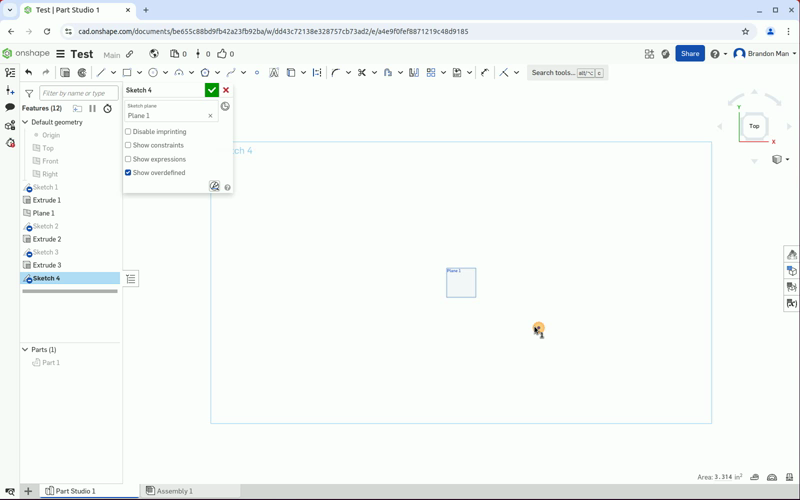
mouse_move(73, 352)
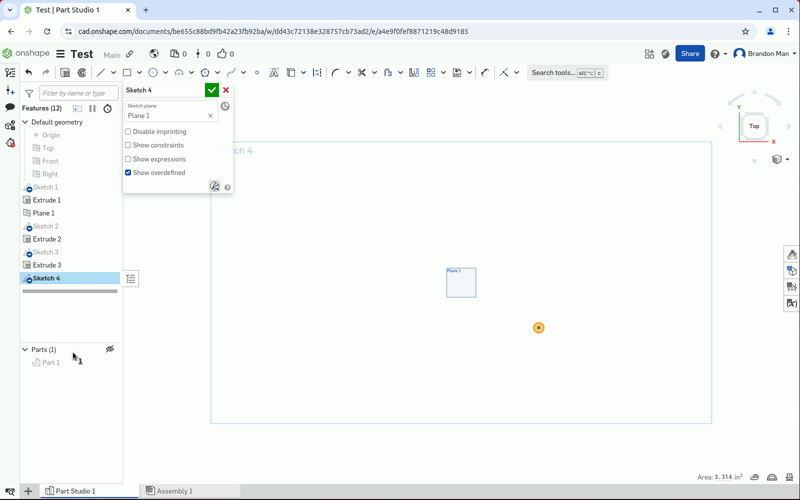
key(shift+y)
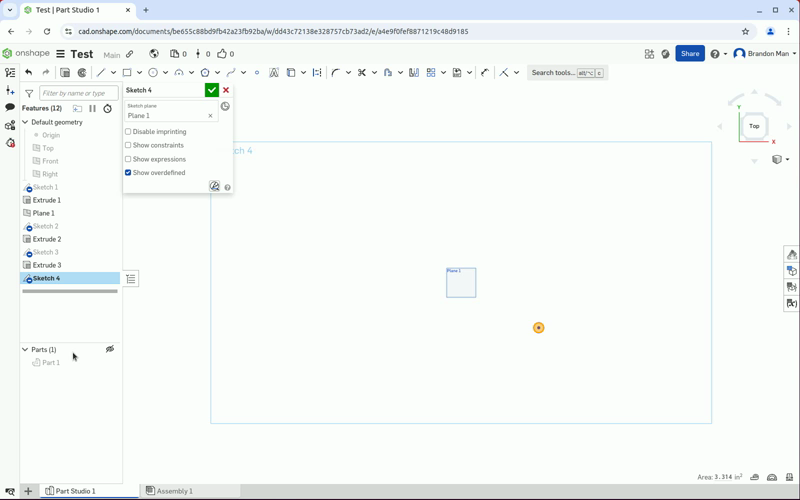
key(shift+e)
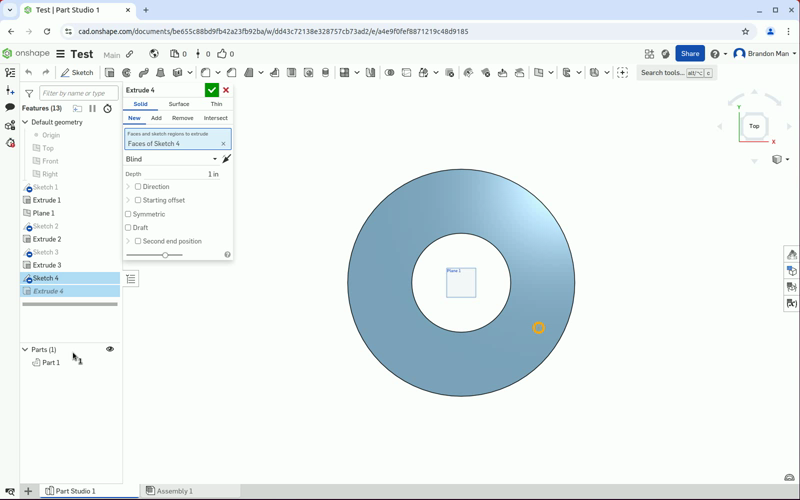
mouse_move(143, 106)
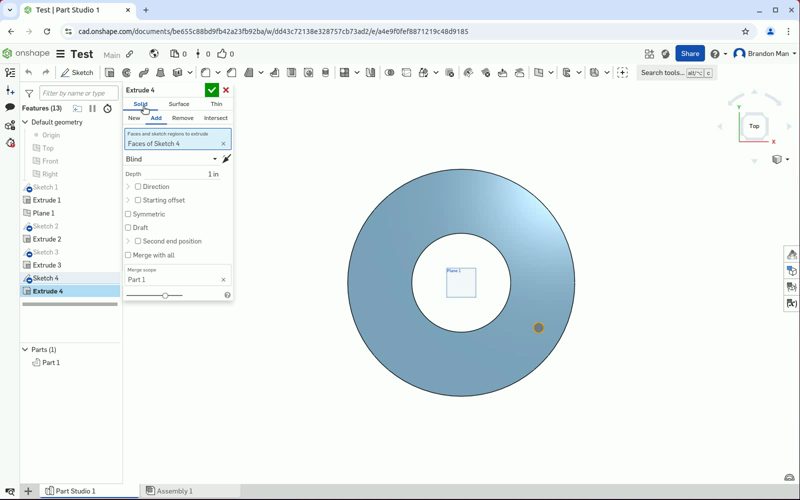
click(143, 106)
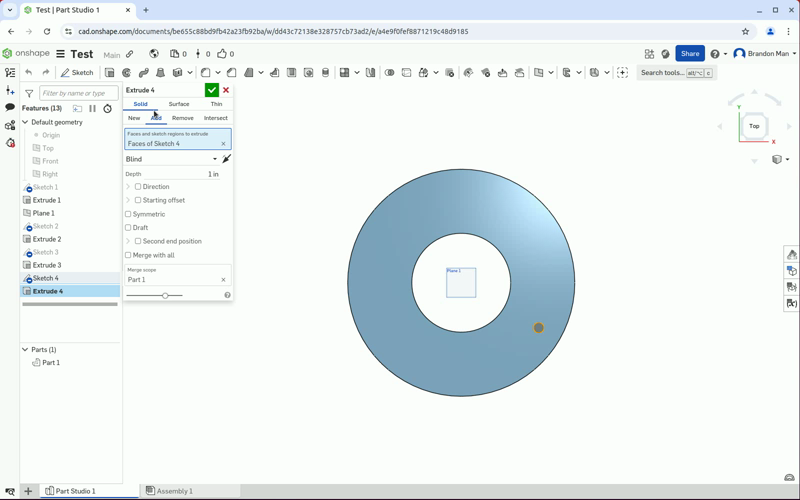
mouse_move(186, 120)
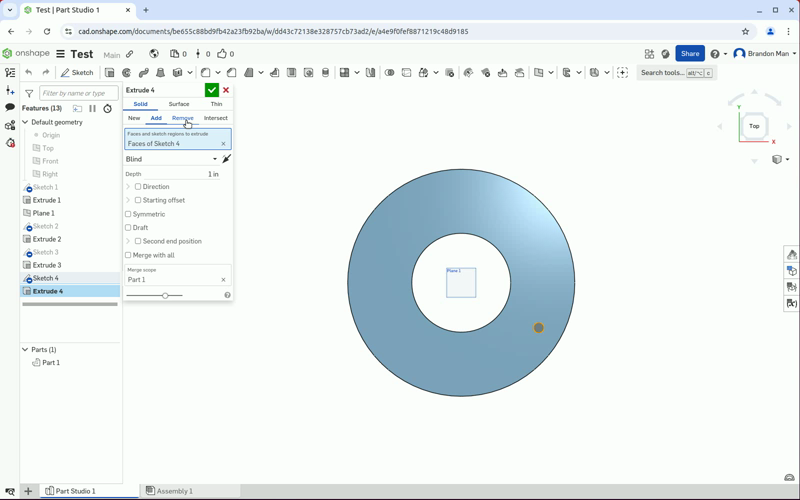
click(186, 120)
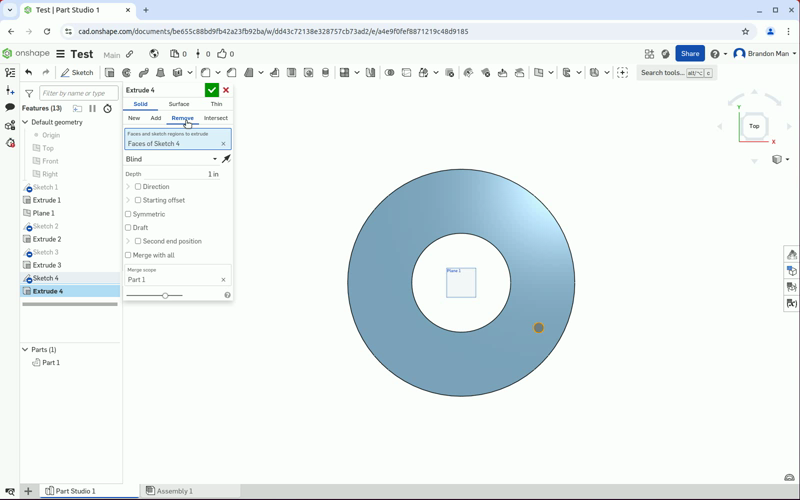
key(tab, 4)
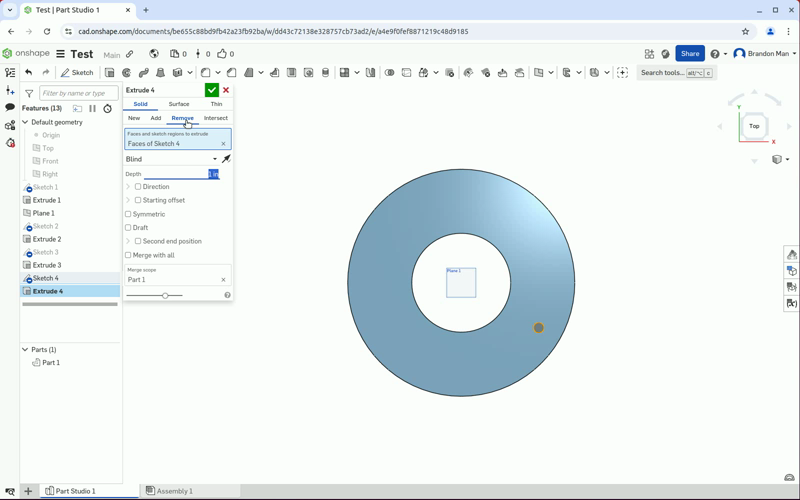
text(2.407)
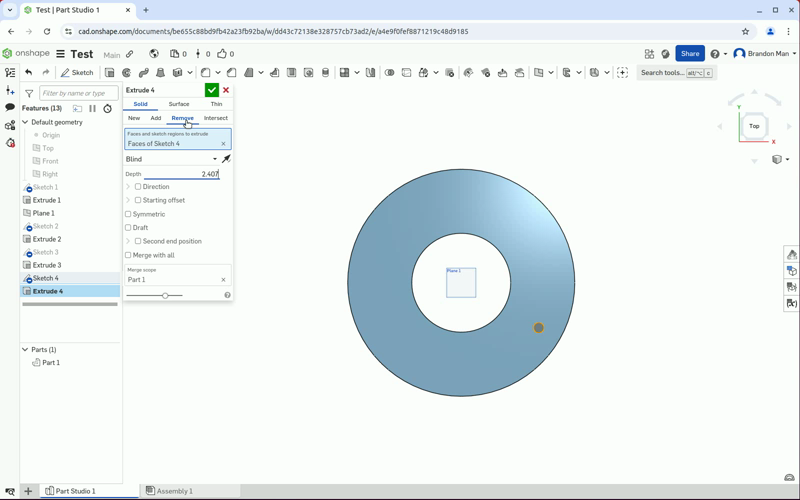
key(tab, 6)
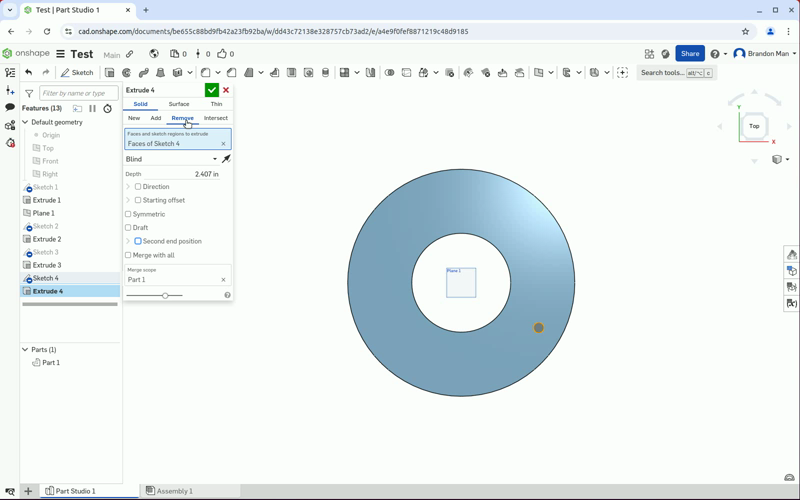
key(space)
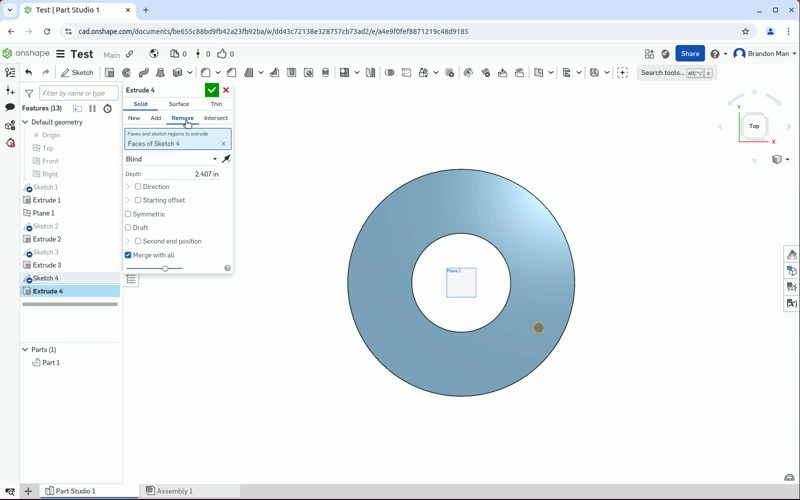
key(enter)
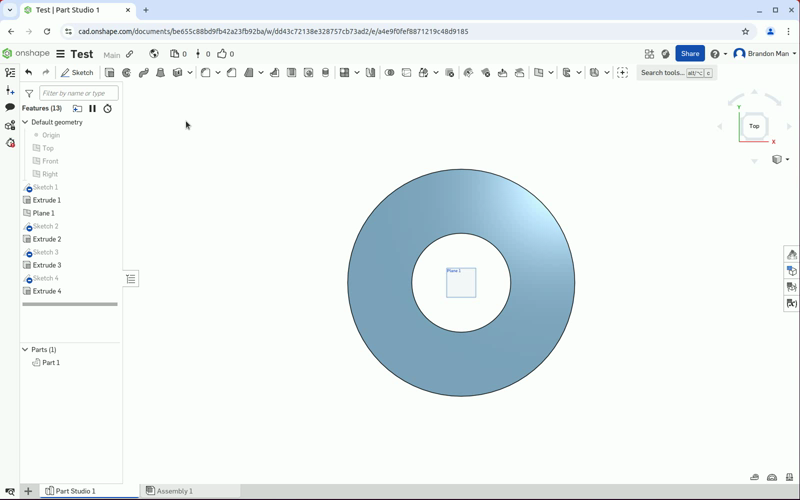
key(shift+h)
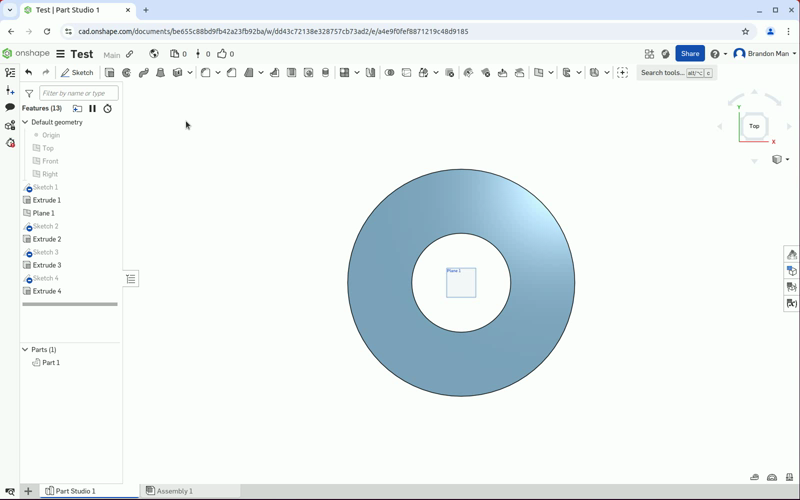
key(shift+h)
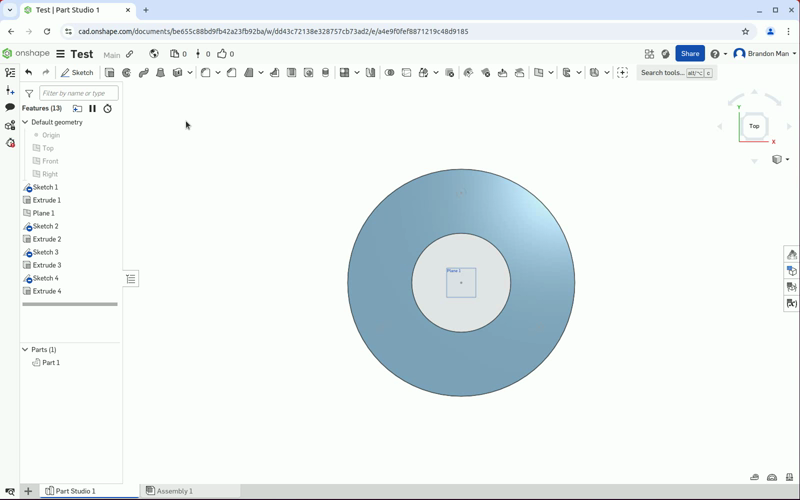
key(shift+7)
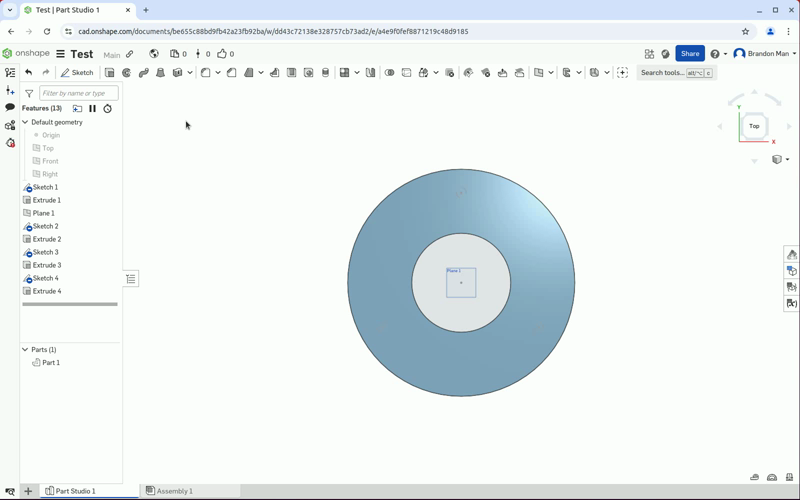
key(up, 3)
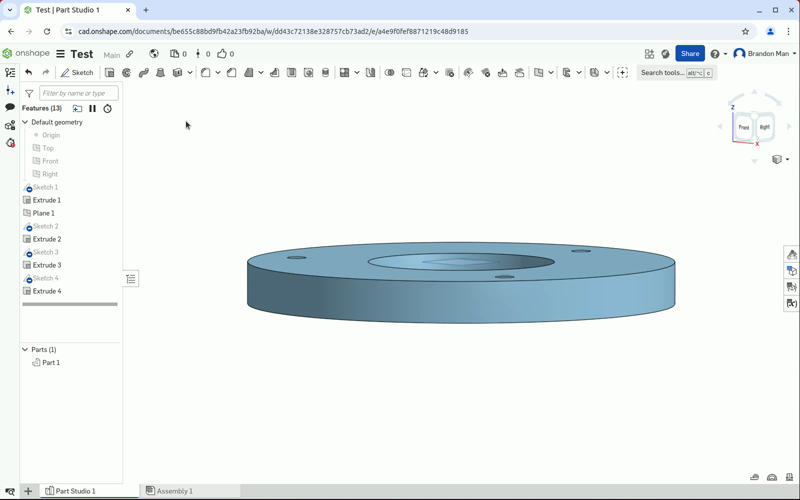
key(left, 3)
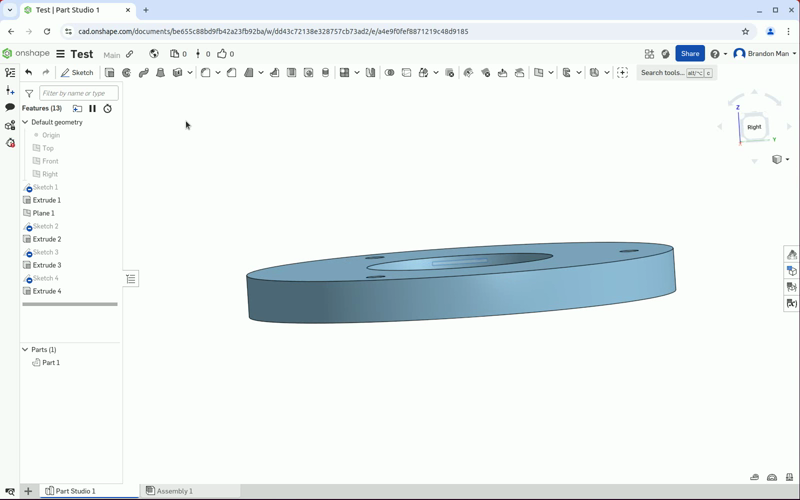
key(right, 3)
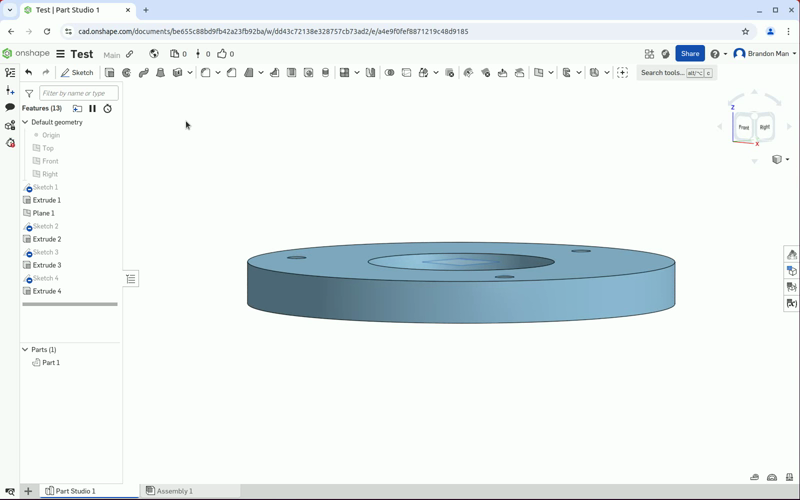
key(down, 3)
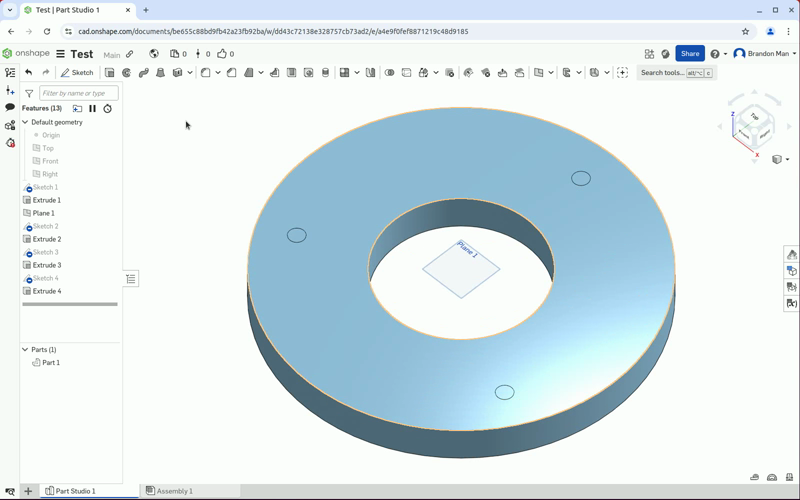
mouse_move(73, 189)
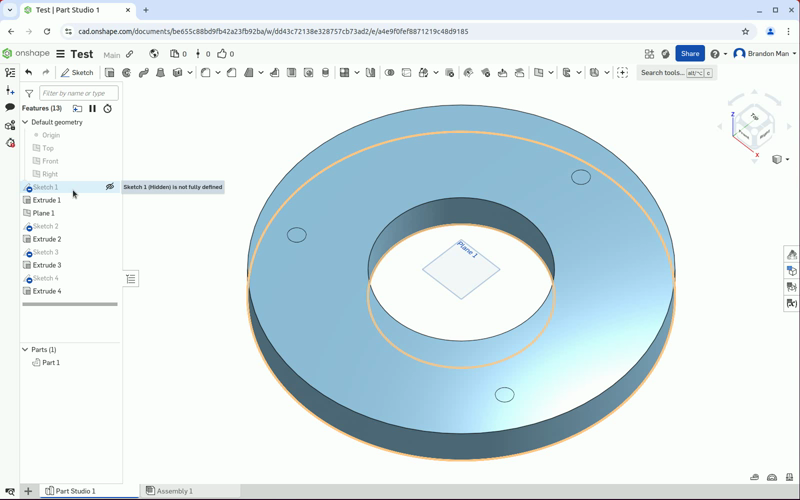
click(73, 189)